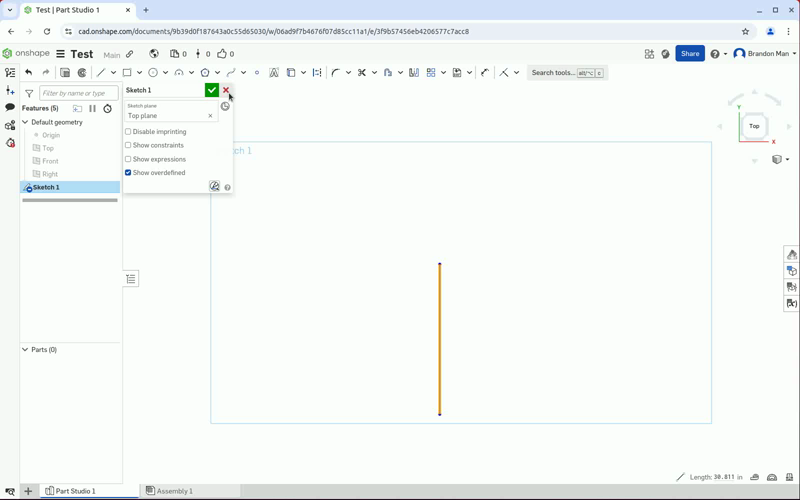
key(shift+h)
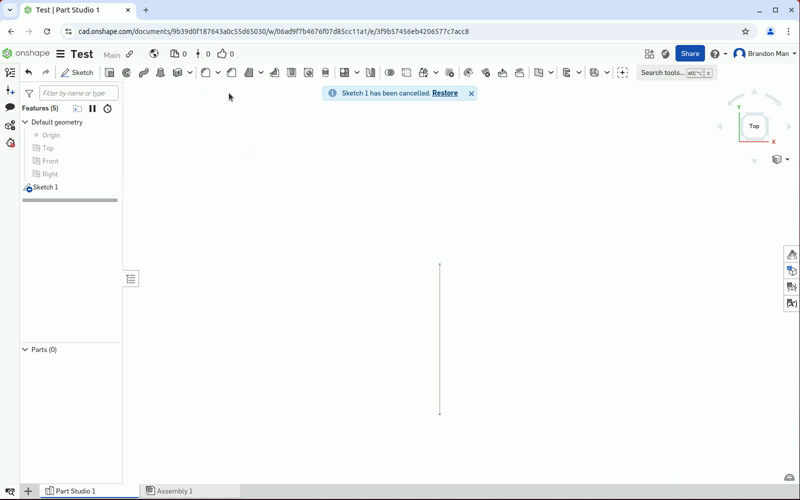
key(shift+s)
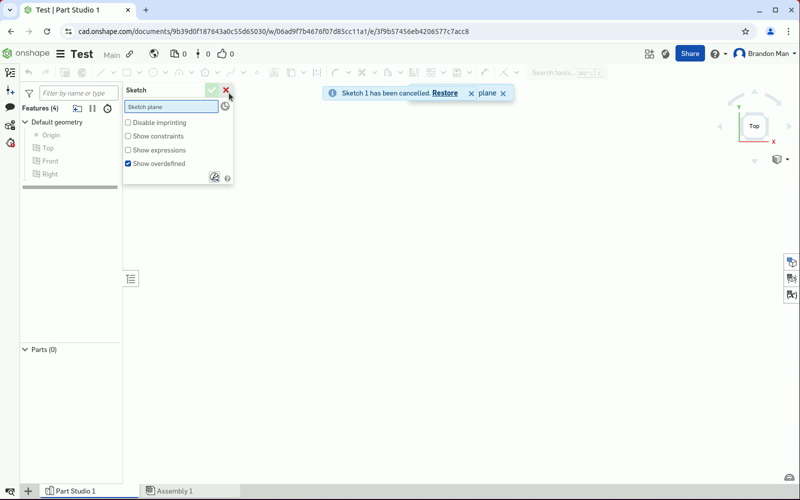
mouse_move(73, 150)
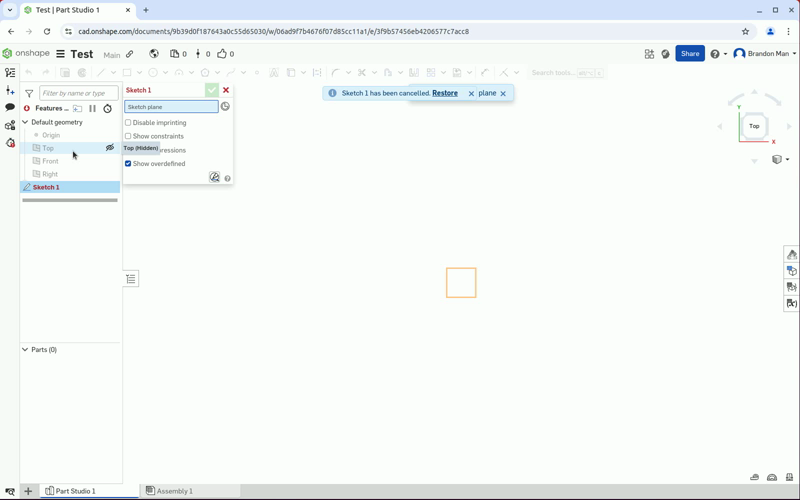
click(73, 150)
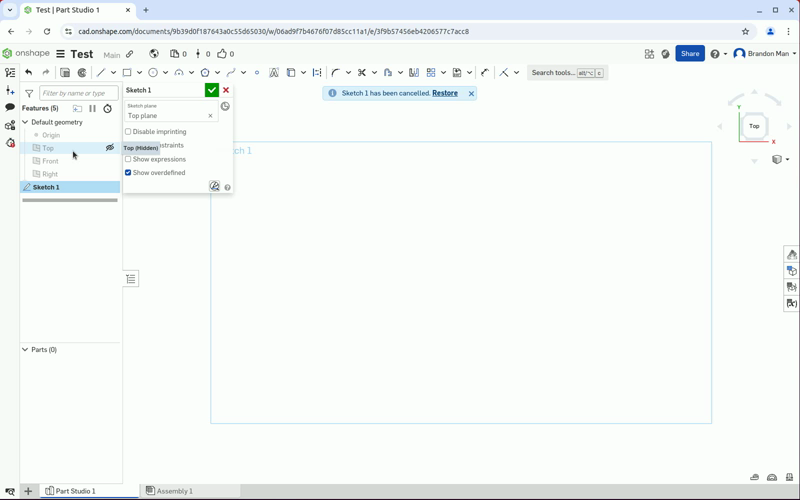
mouse_move(73, 352)
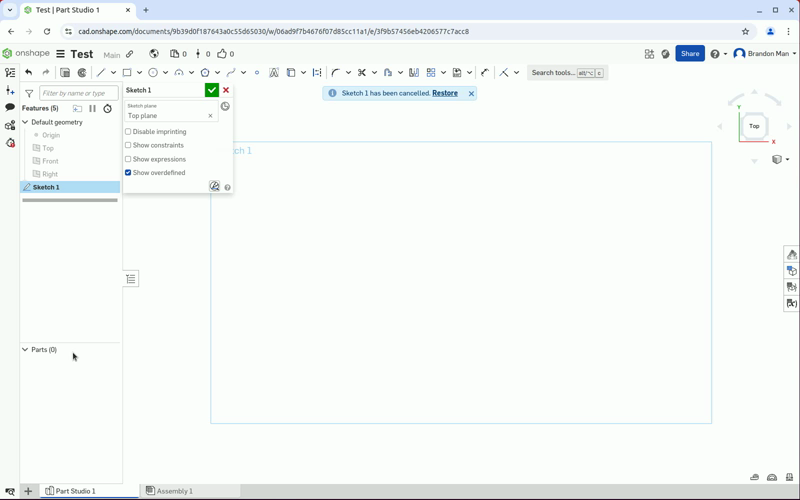
key(y)
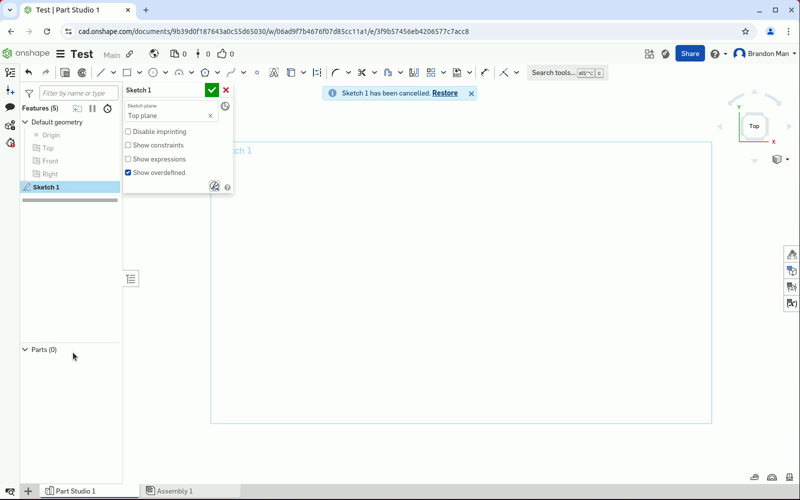
key(l)
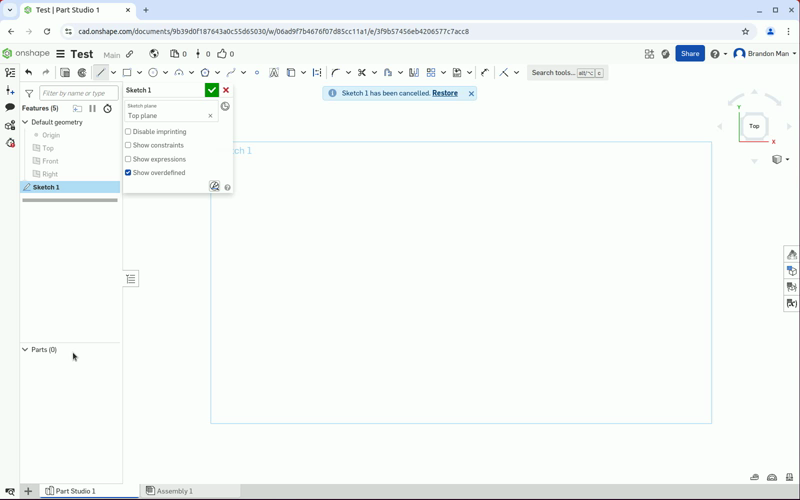
key_down(shift)
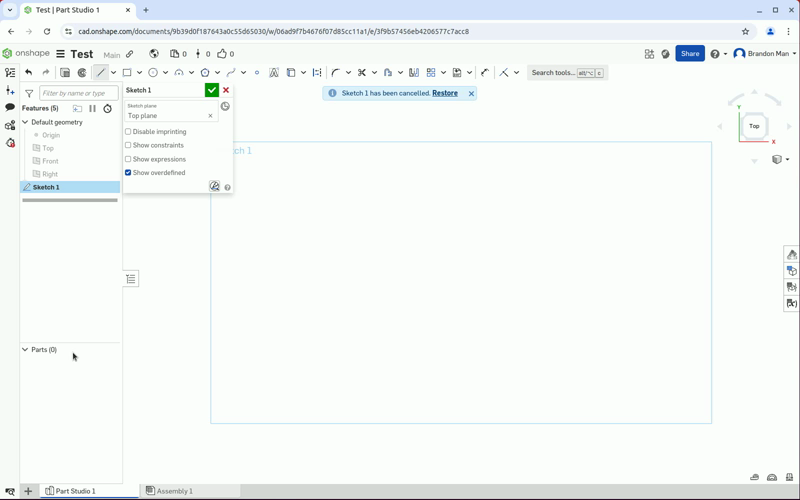
mouse_move(431, 351)
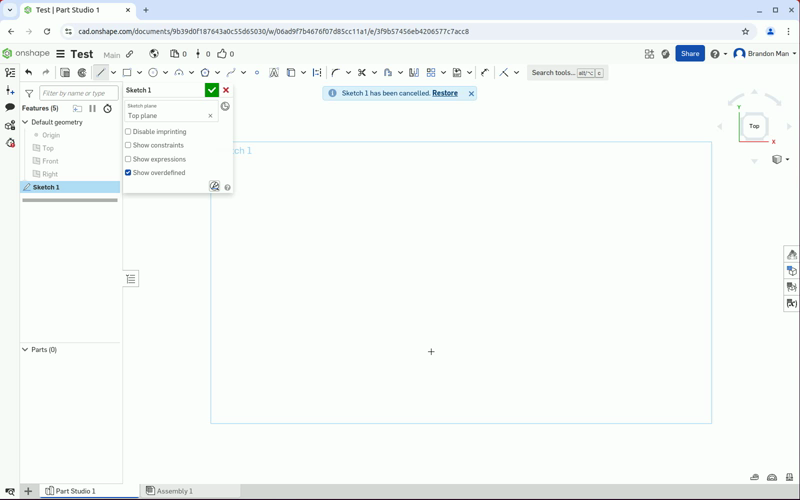
click(431, 351)
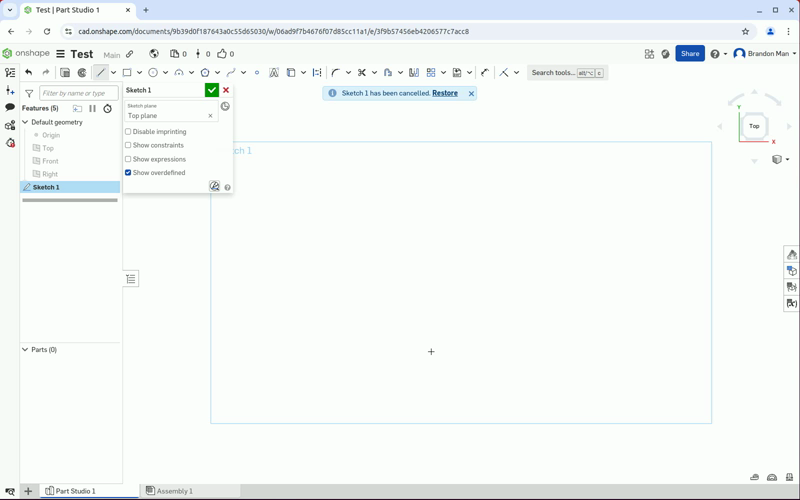
key_up(shift)
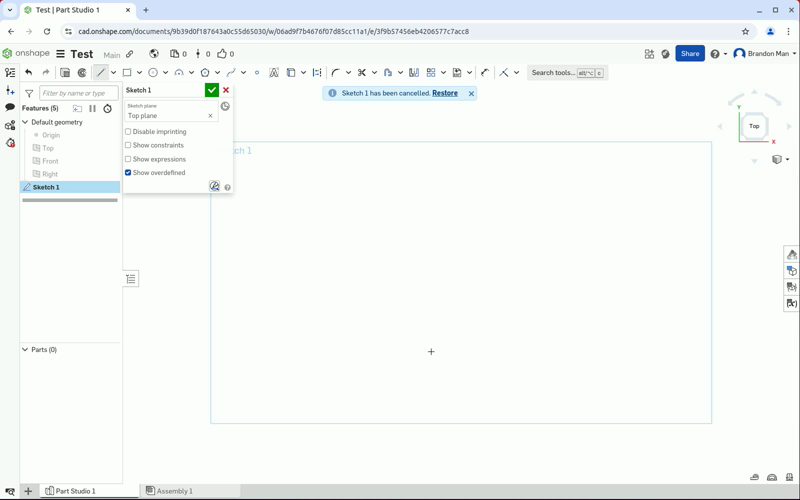
key_down(shift)
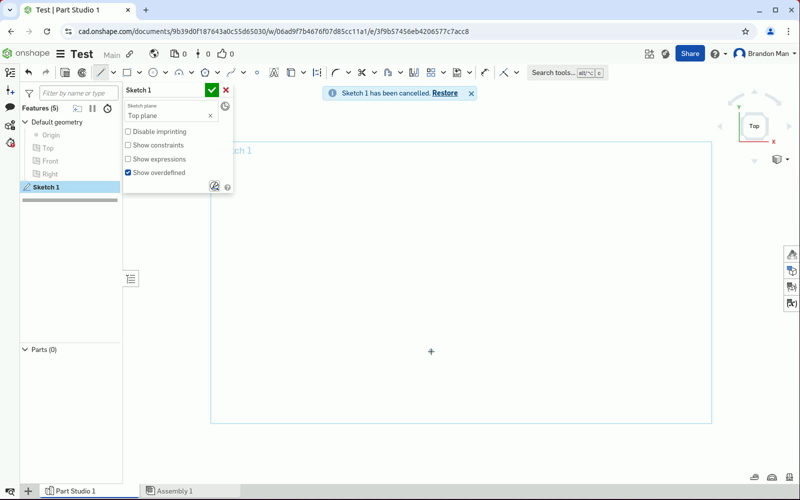
mouse_move(461, 351)
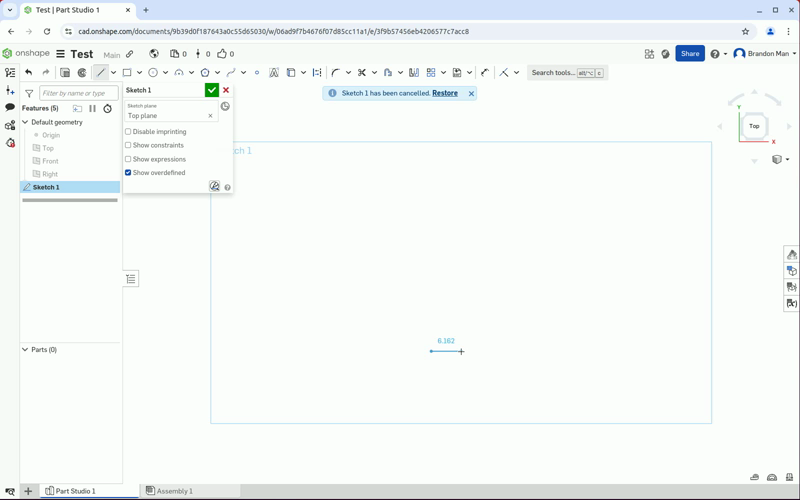
mouse_move(489, 351)
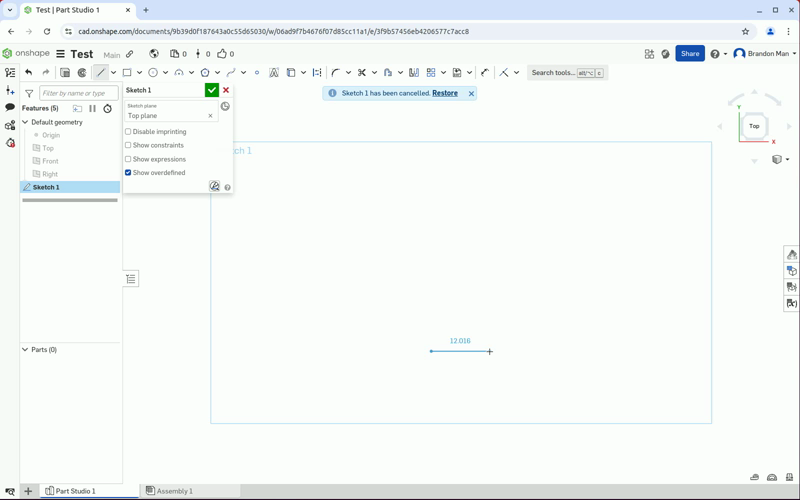
click(489, 351)
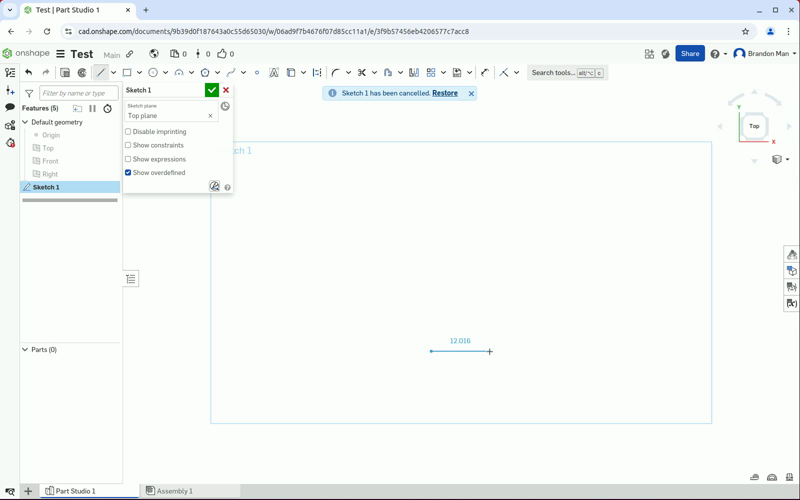
key_up(shift)
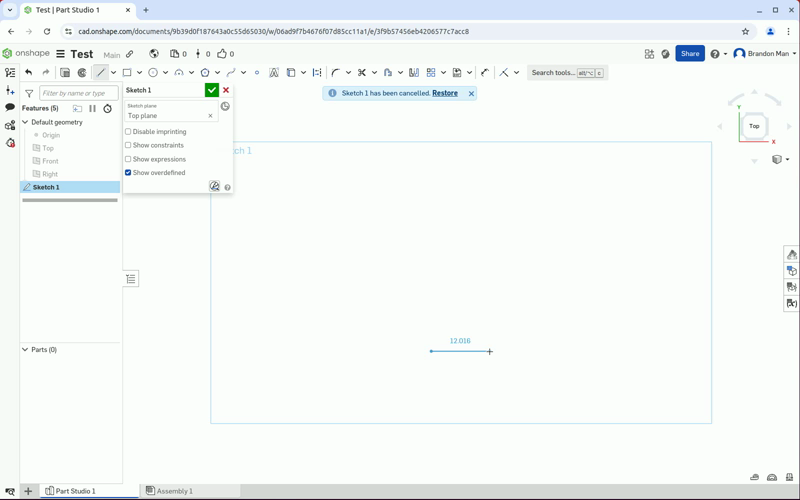
key_down(shift)
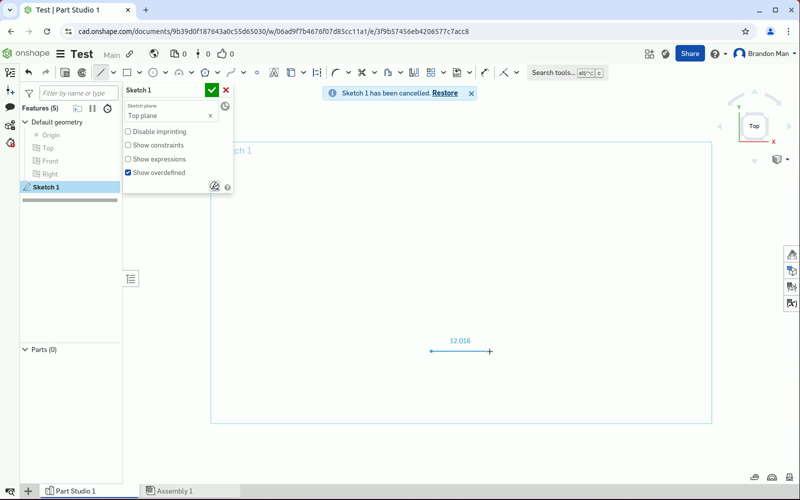
mouse_move(489, 216)
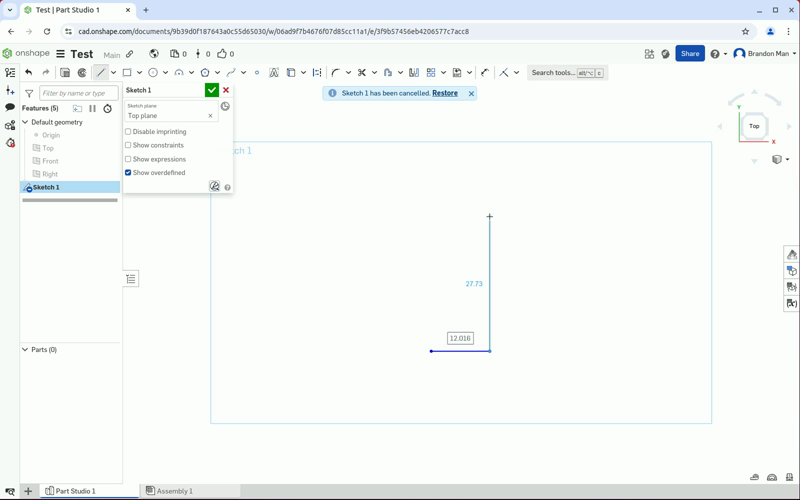
click(489, 216)
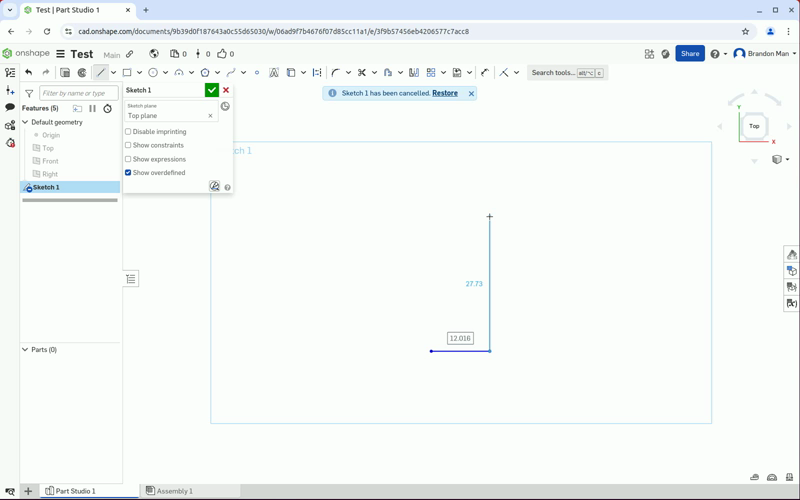
key_up(shift)
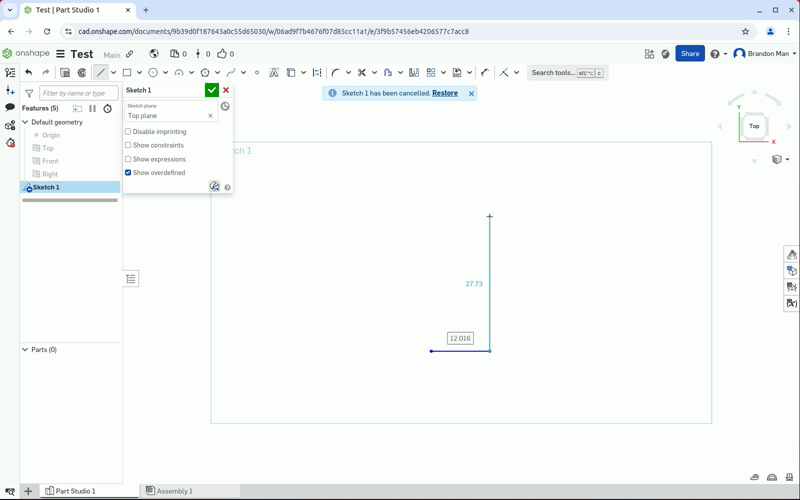
key_down(shift)
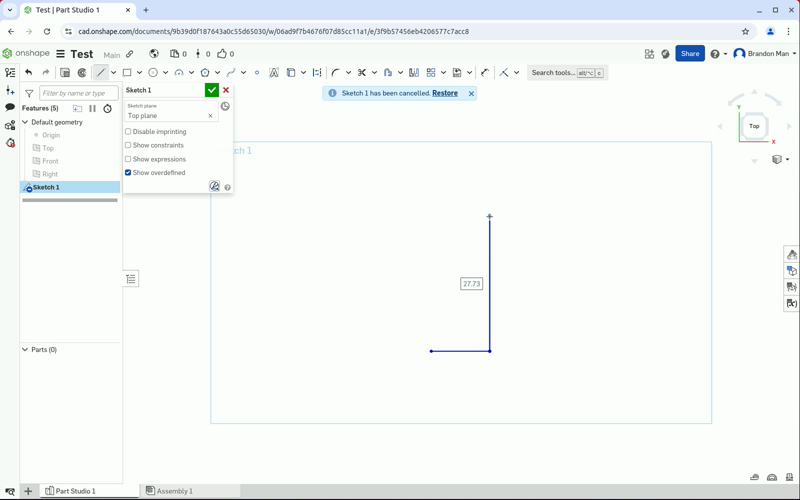
mouse_move(519, 216)
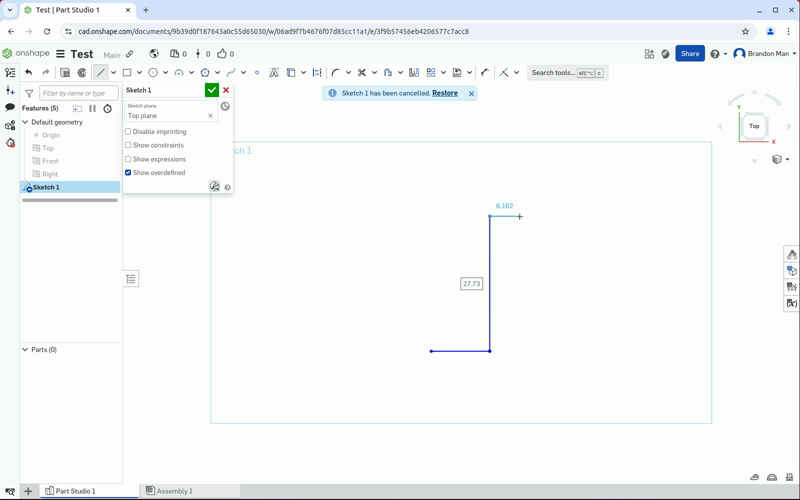
mouse_move(431, 216)
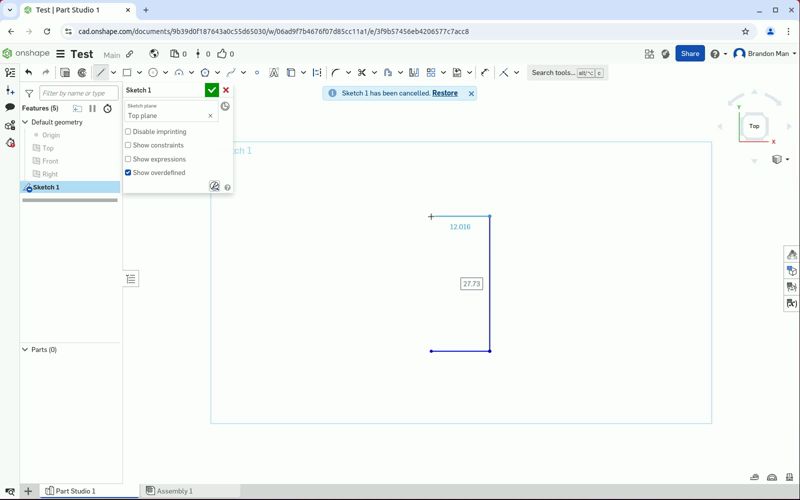
click(431, 216)
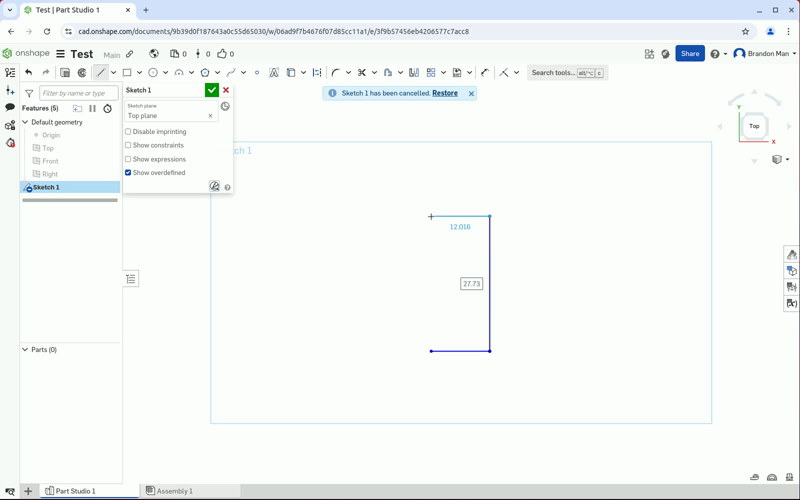
key_up(shift)
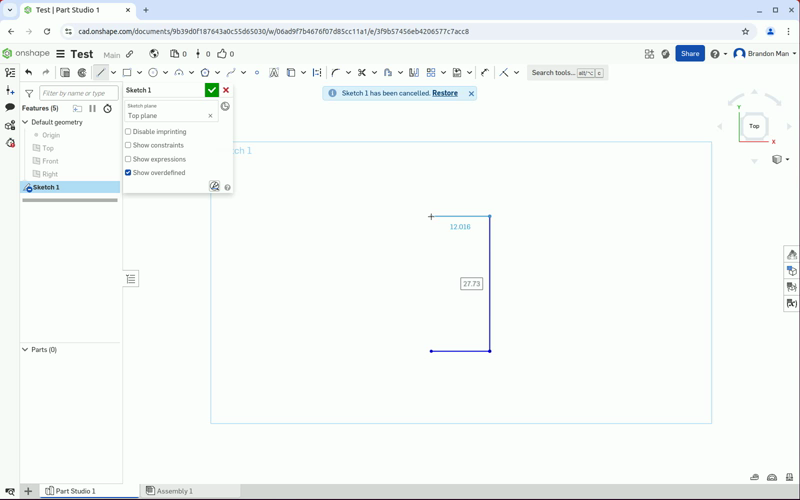
key_down(shift)
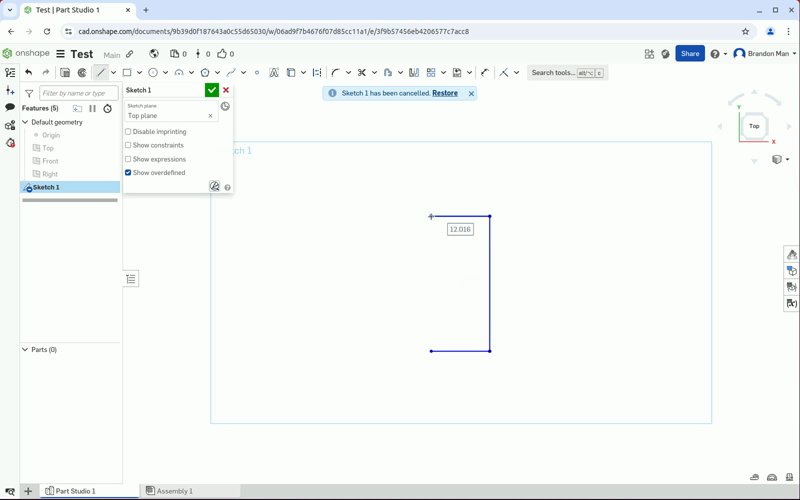
mouse_move(431, 351)
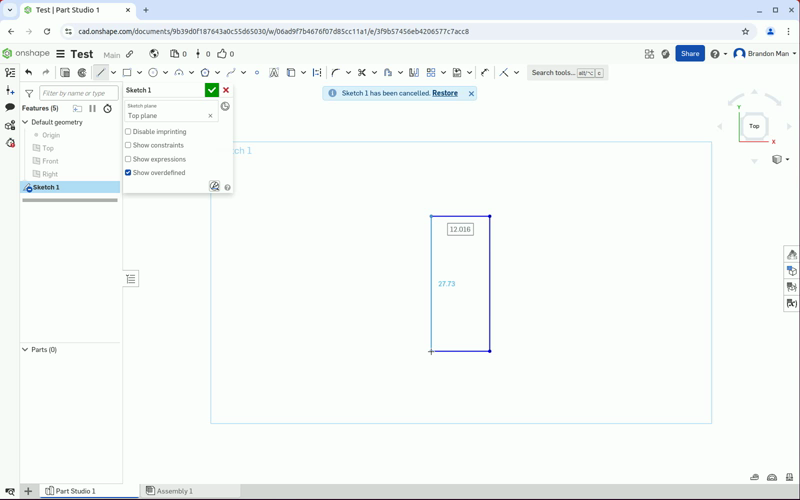
key_up(shift)
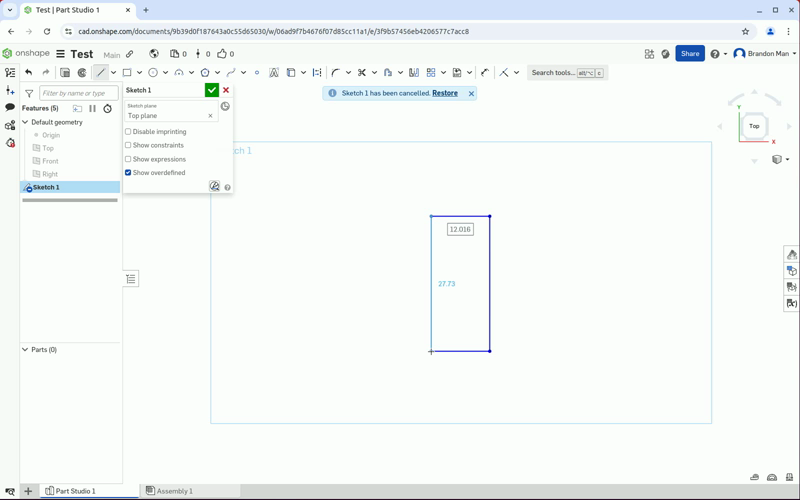
click(431, 351)
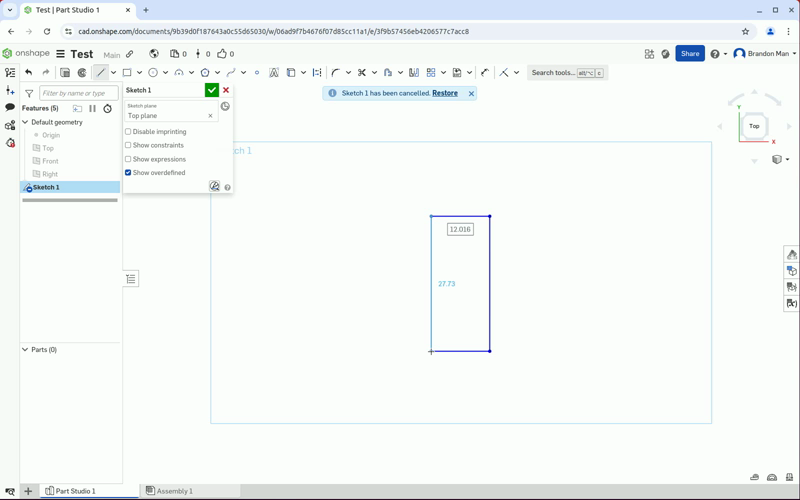
key(esc)
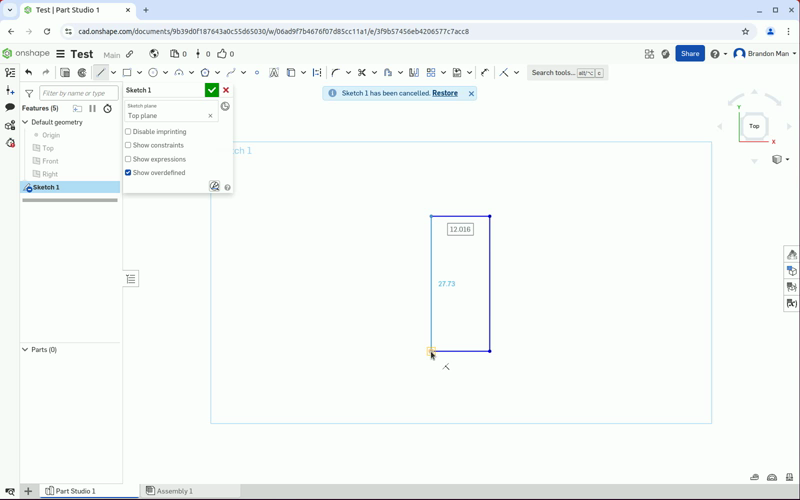
key(c)
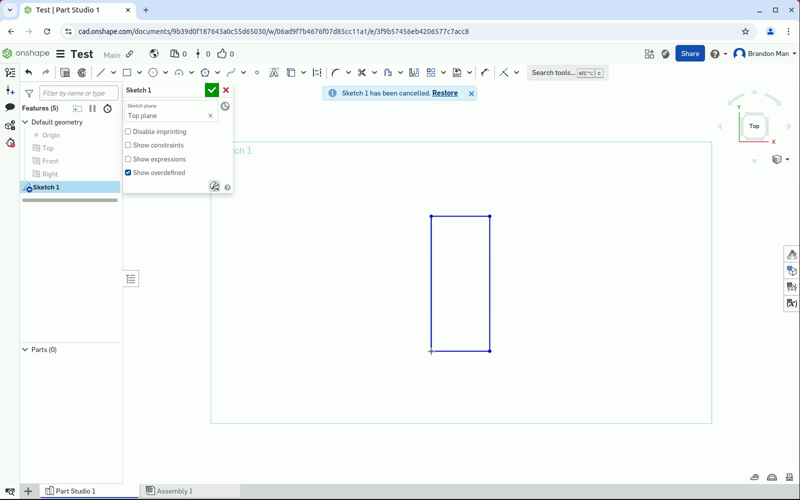
key_down(shift)
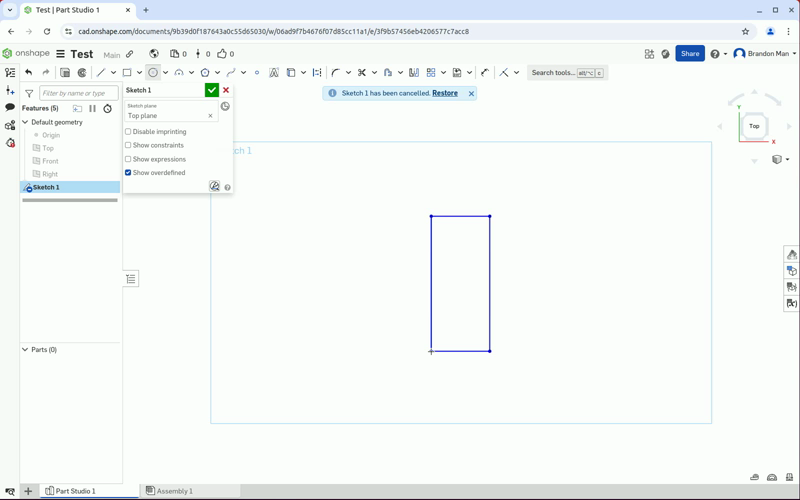
mouse_move(437, 345)
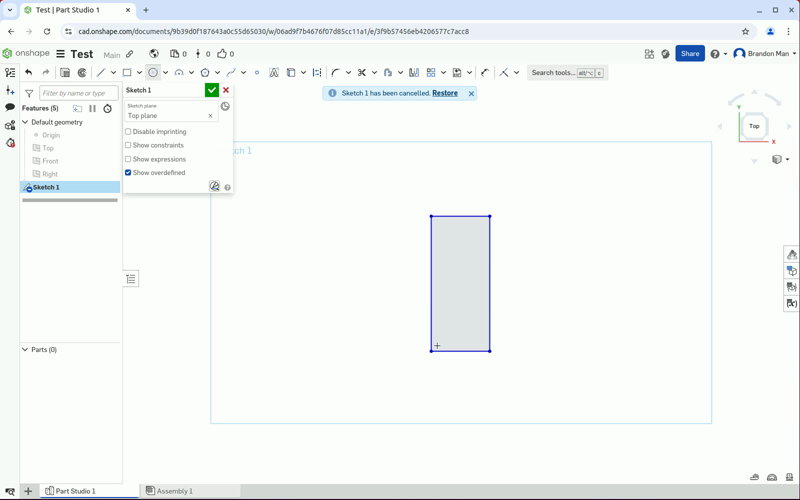
click(437, 345)
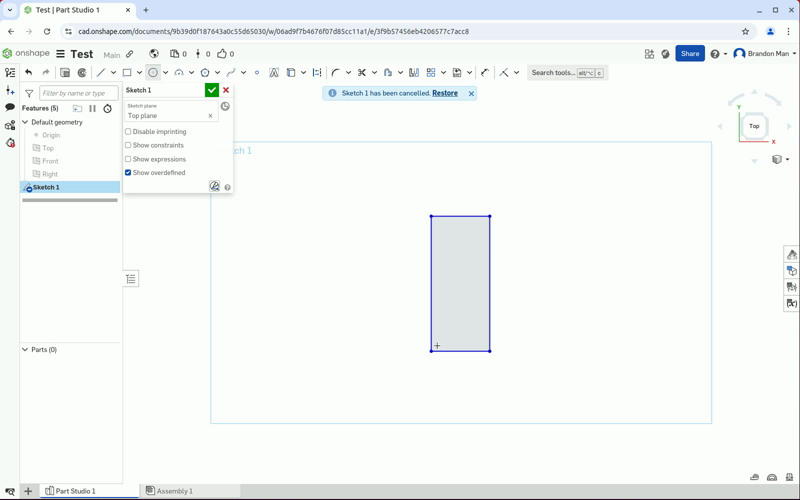
key_up(shift)
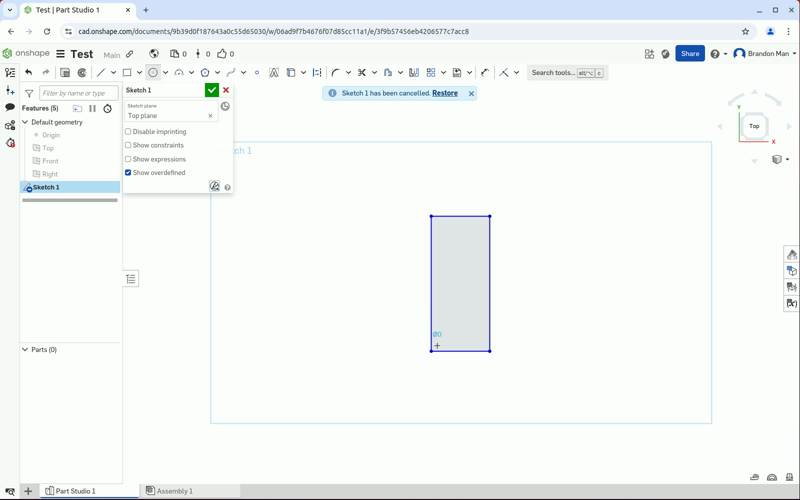
mouse_move(439, 345)
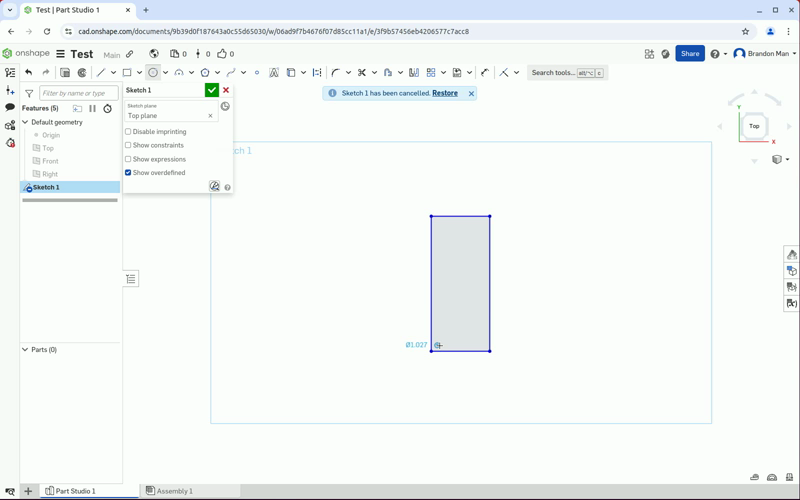
scroll(6)
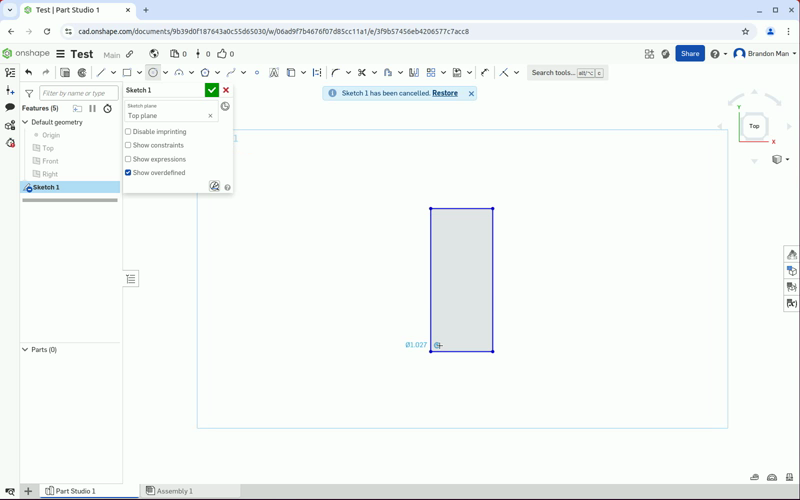
scroll(6)
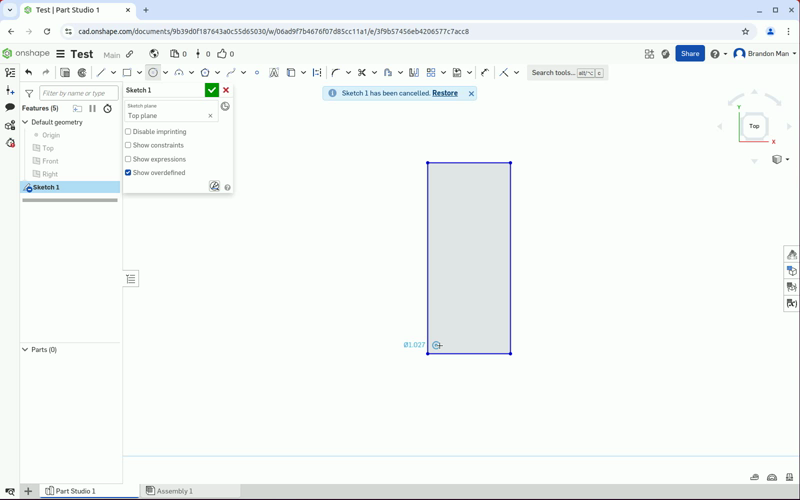
scroll(6)
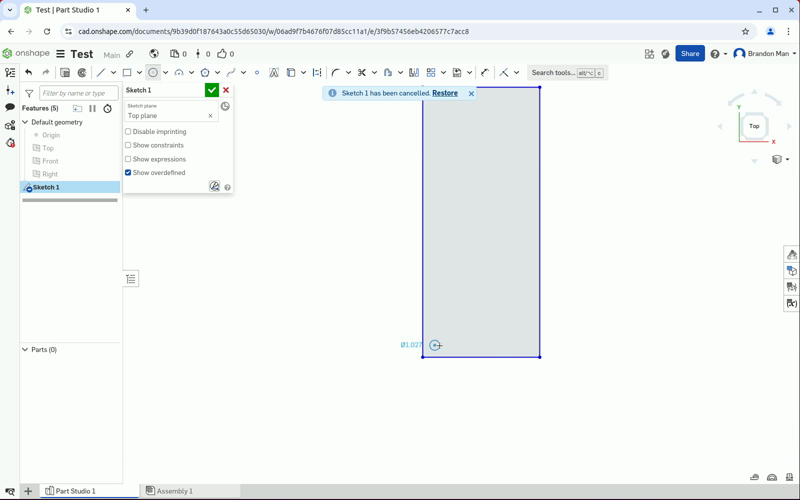
scroll(6)
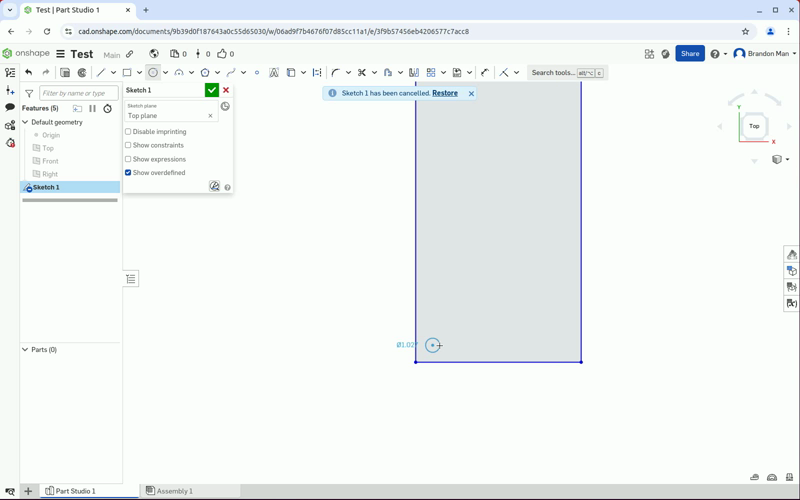
scroll(6)
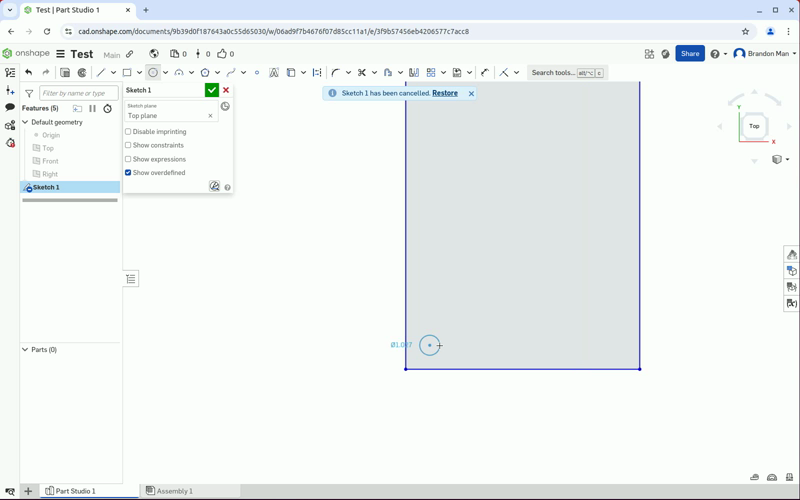
scroll(6)
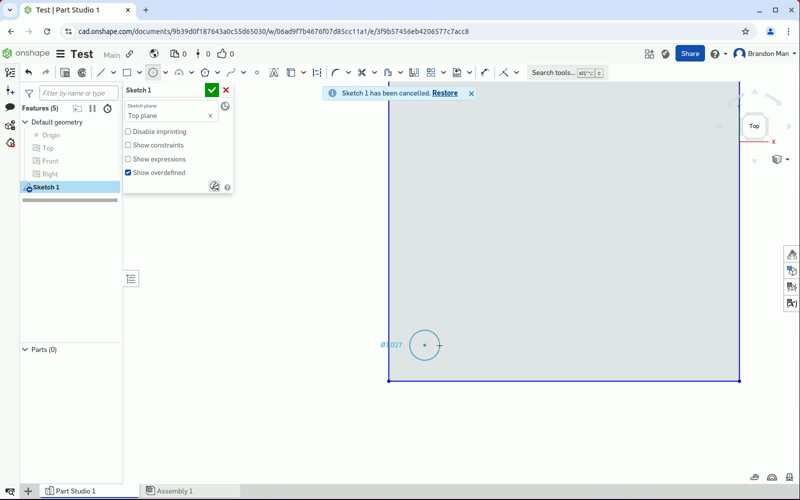
scroll(6)
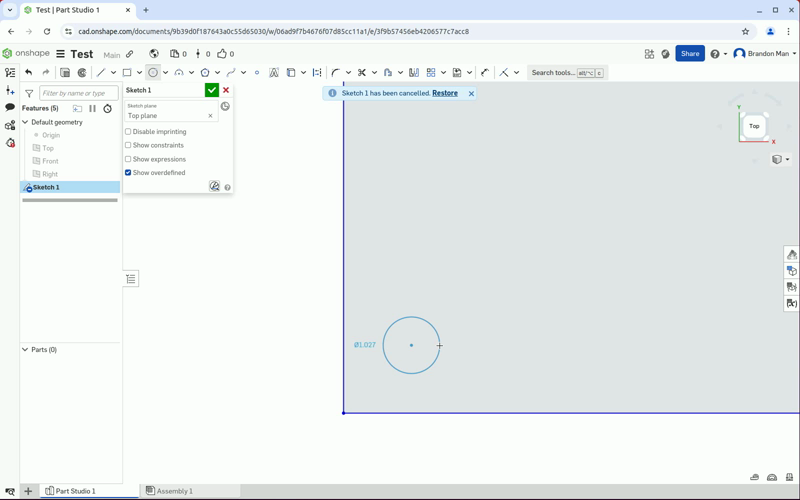
click(439, 345)
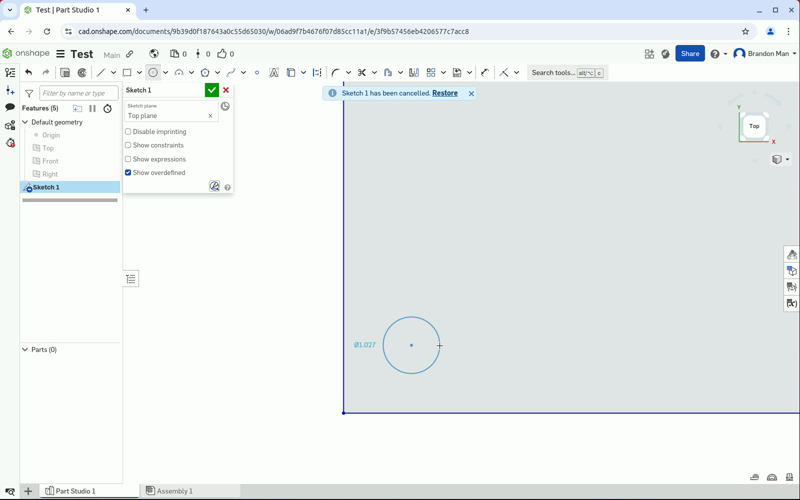
scroll(-6)
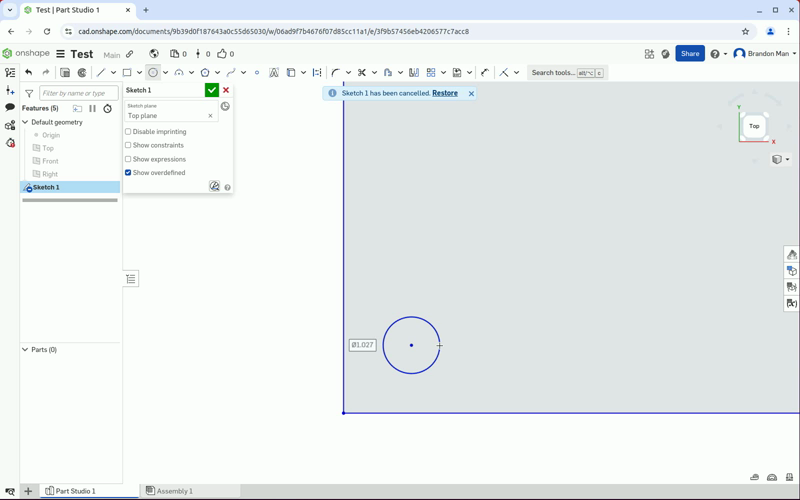
scroll(-6)
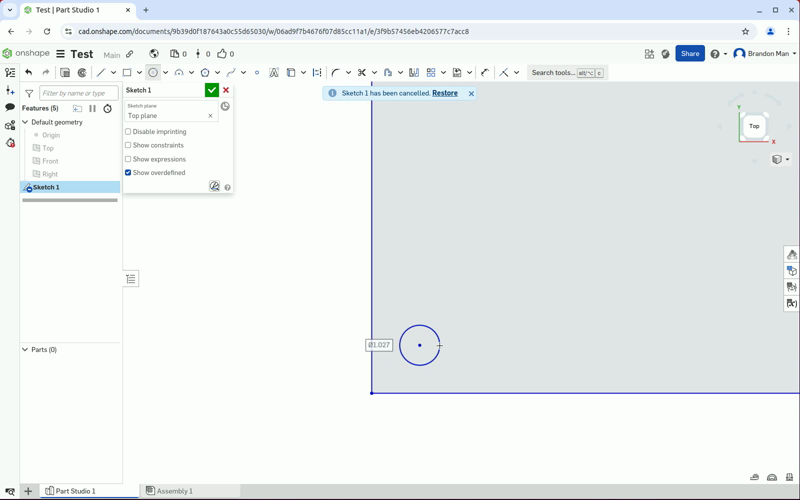
scroll(-6)
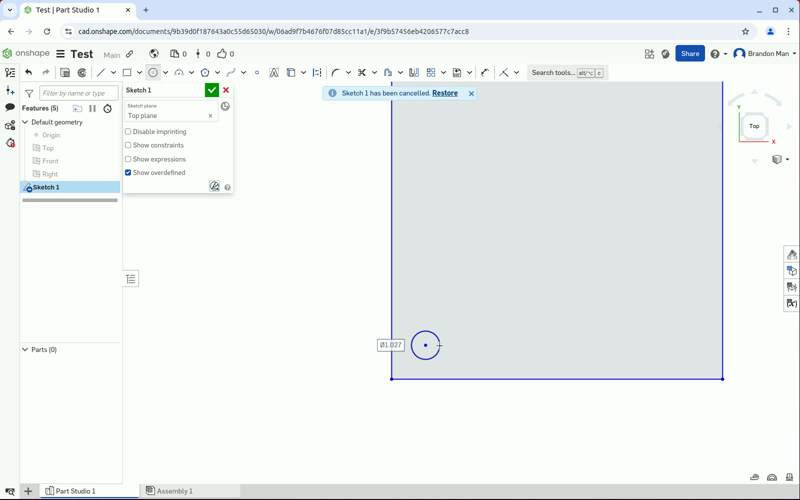
scroll(-6)
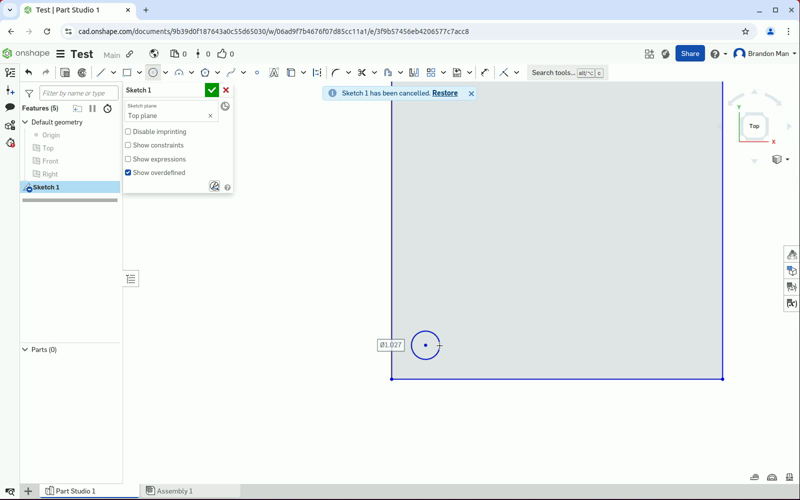
scroll(-6)
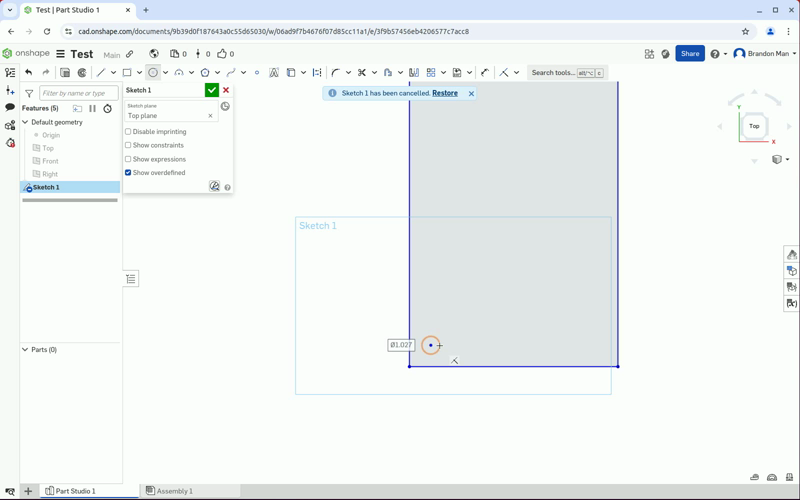
scroll(-6)
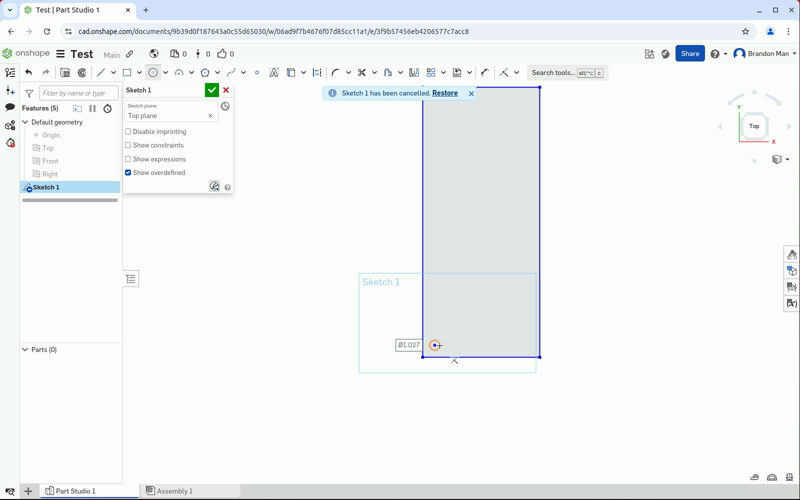
scroll(-6)
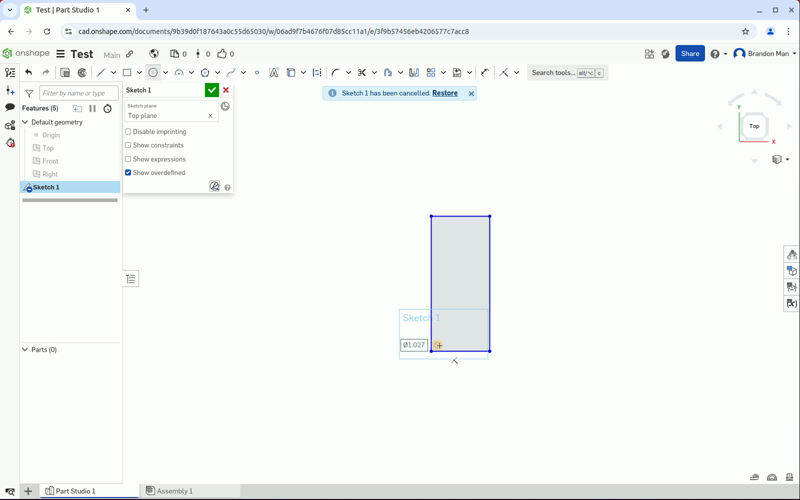
key(esc)
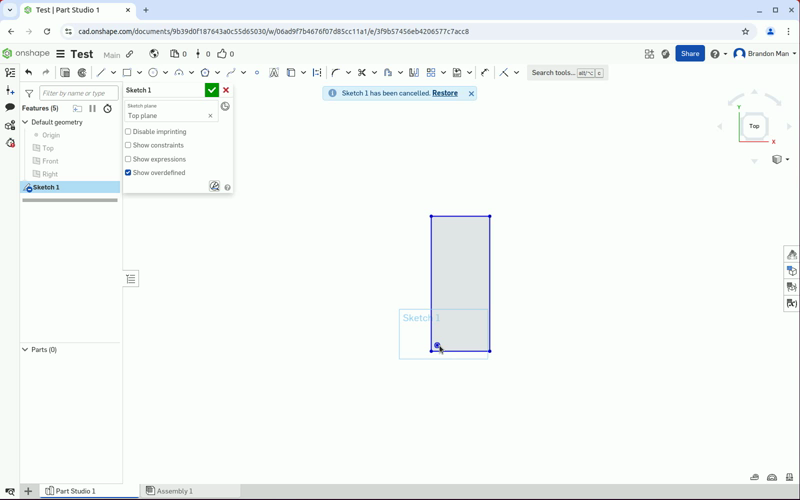
key(c)
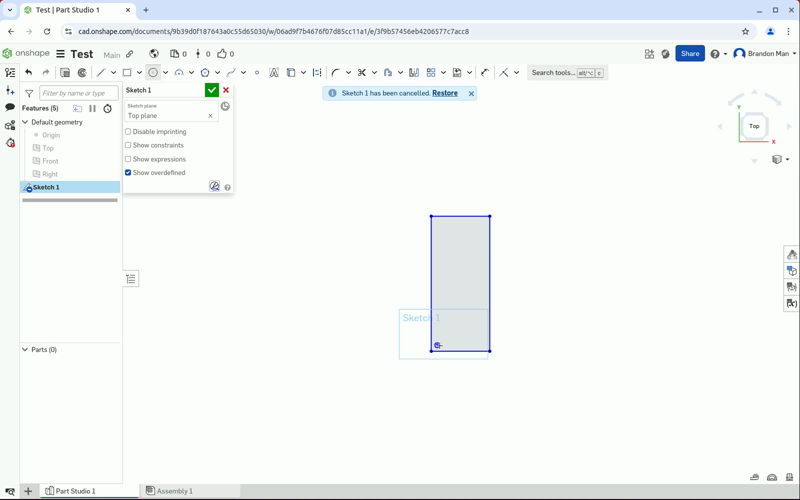
key_down(shift)
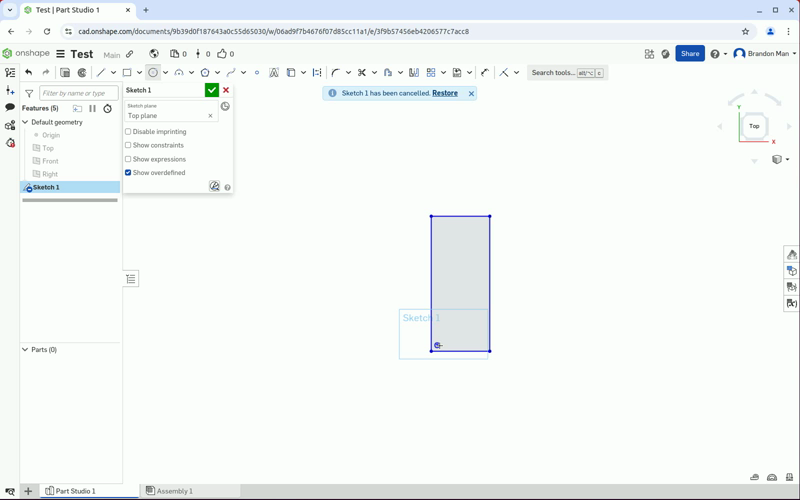
mouse_move(437, 222)
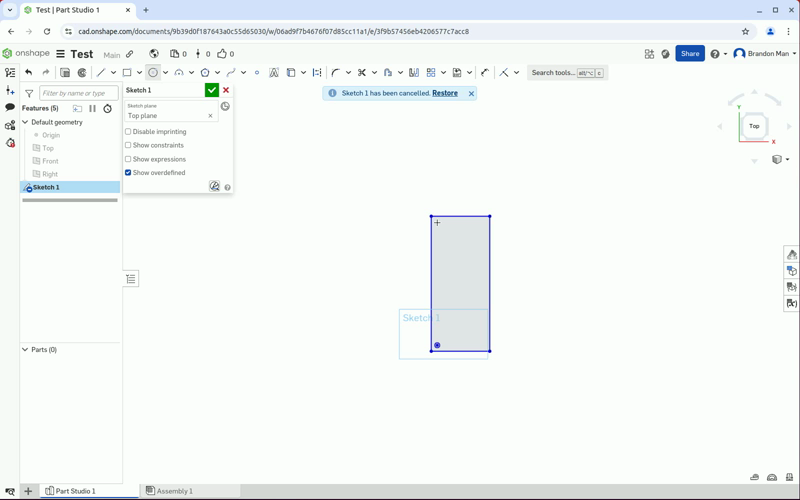
click(437, 222)
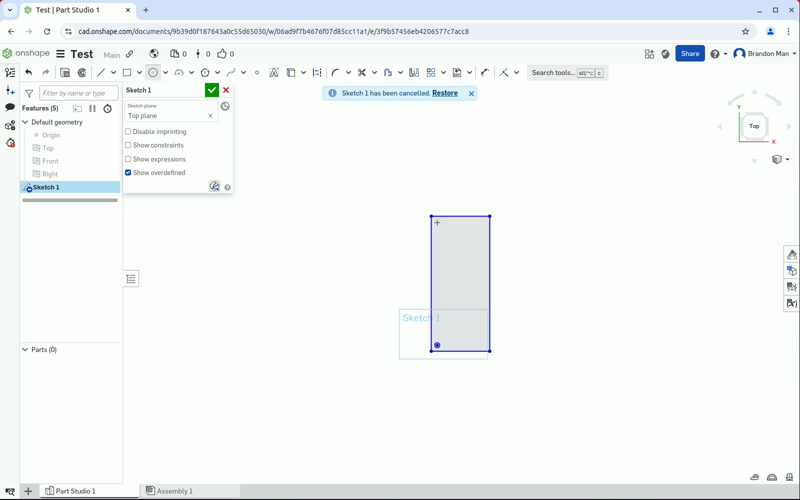
key_up(shift)
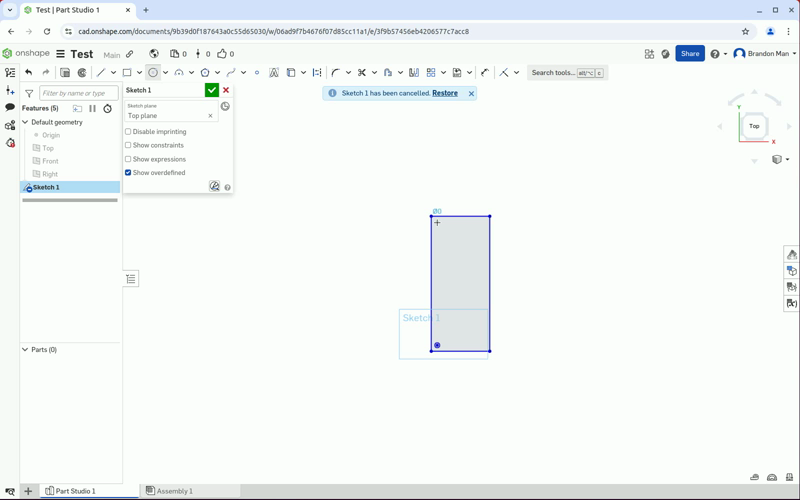
mouse_move(439, 222)
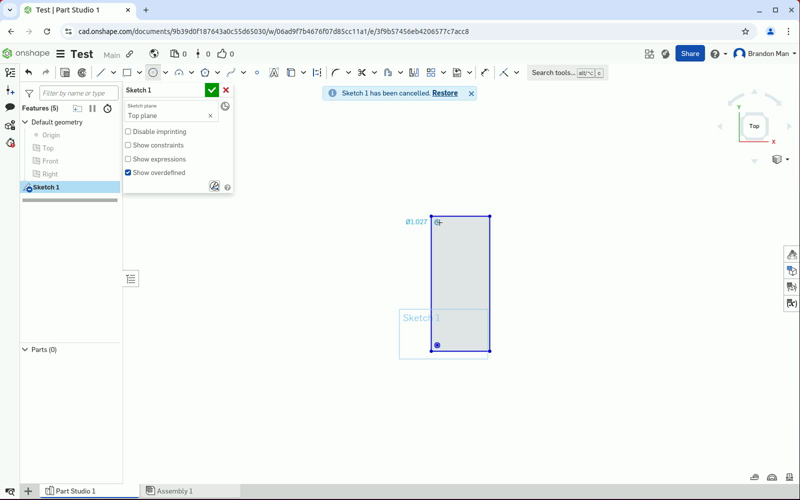
scroll(6)
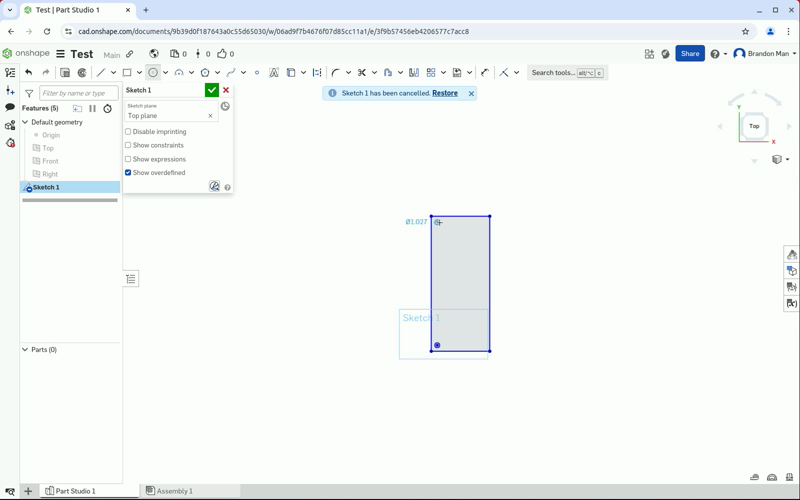
scroll(6)
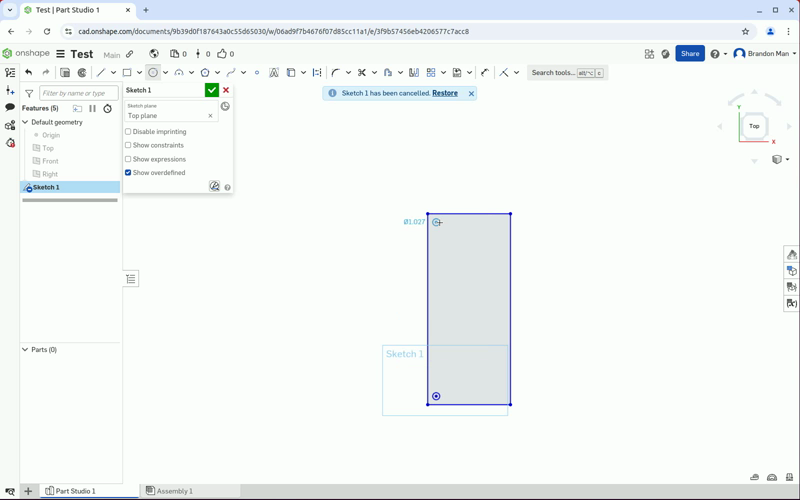
scroll(6)
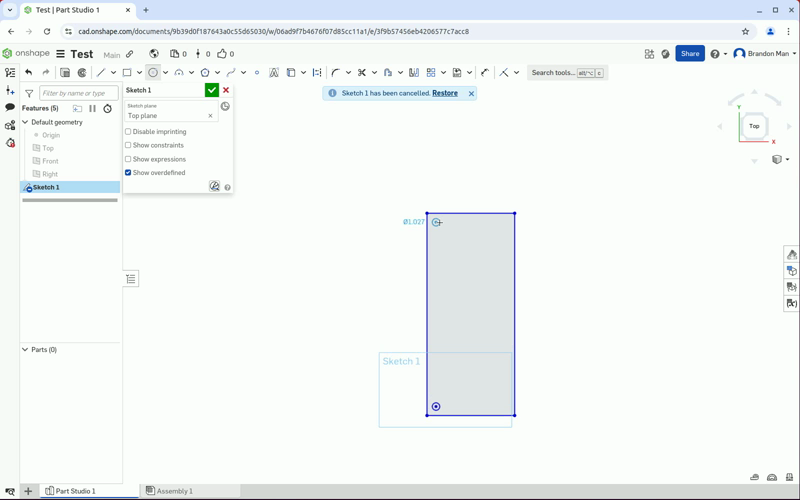
scroll(6)
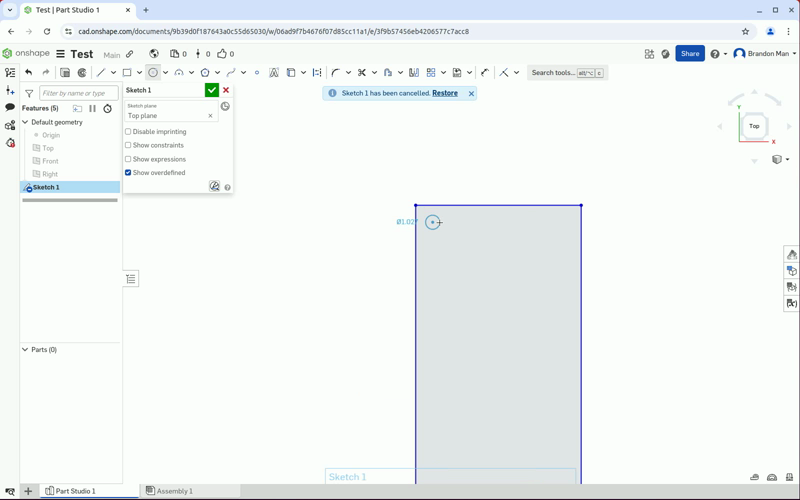
scroll(6)
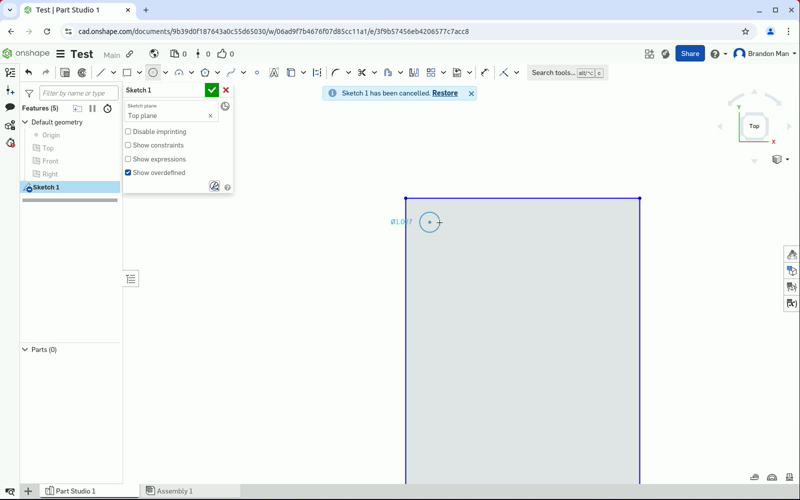
scroll(6)
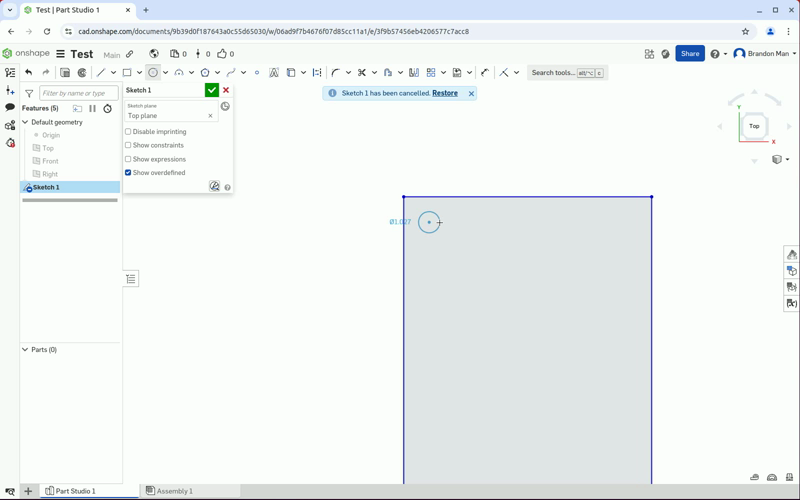
scroll(6)
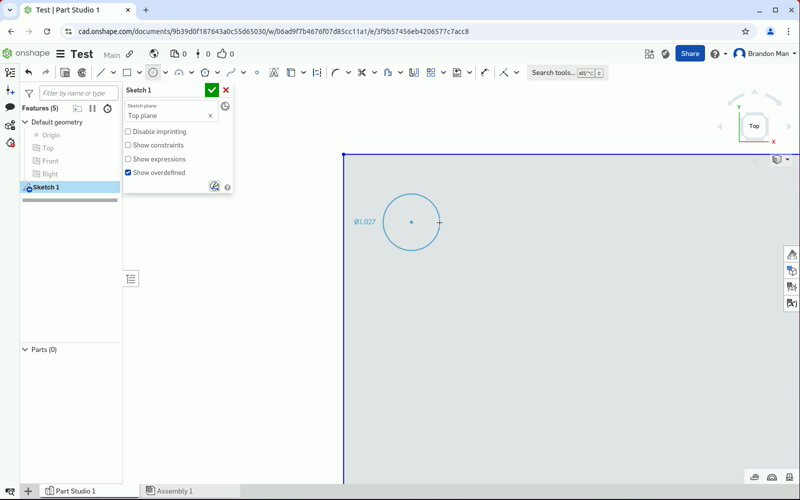
click(439, 222)
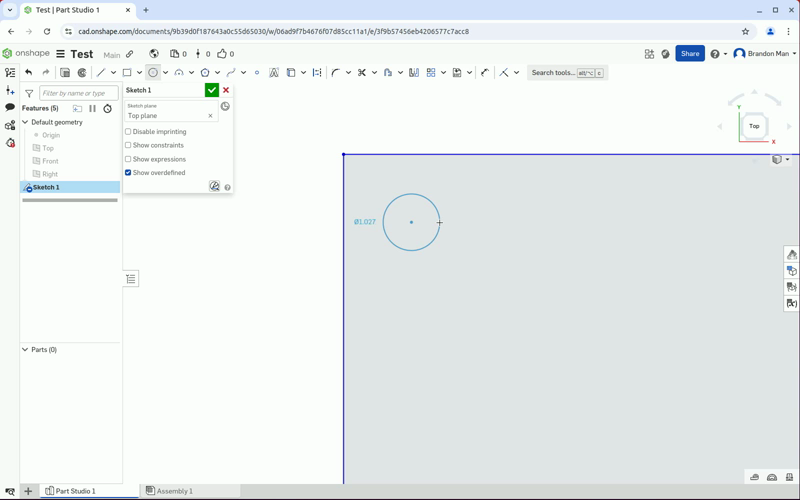
scroll(-6)
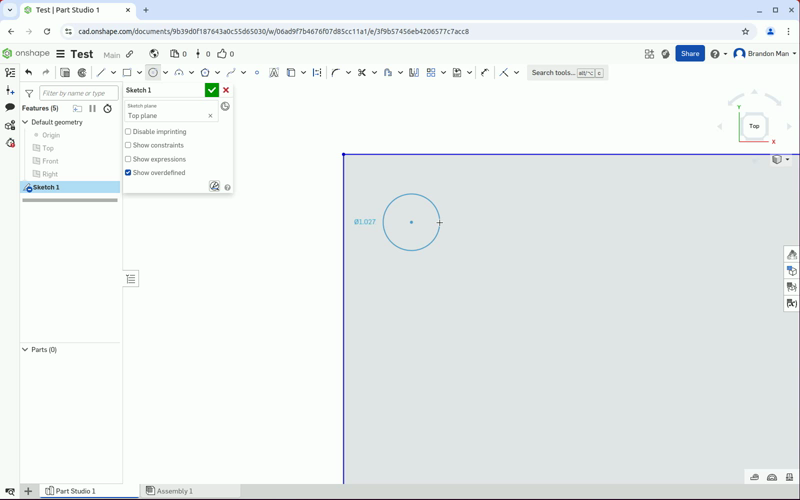
scroll(-6)
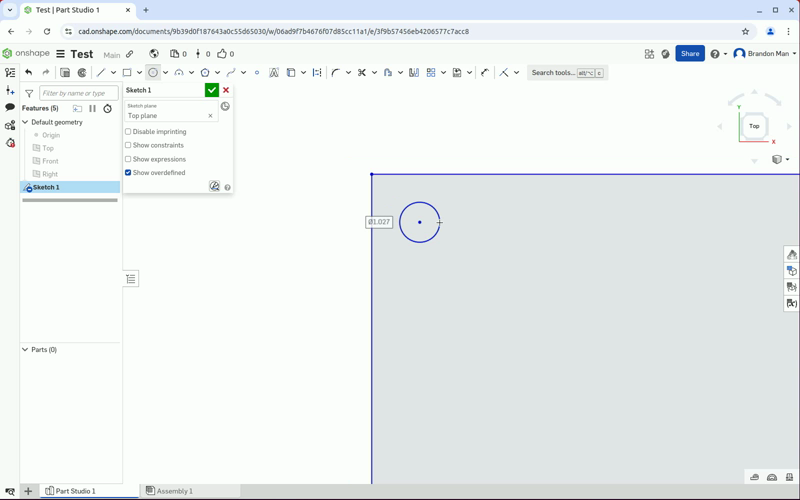
scroll(-6)
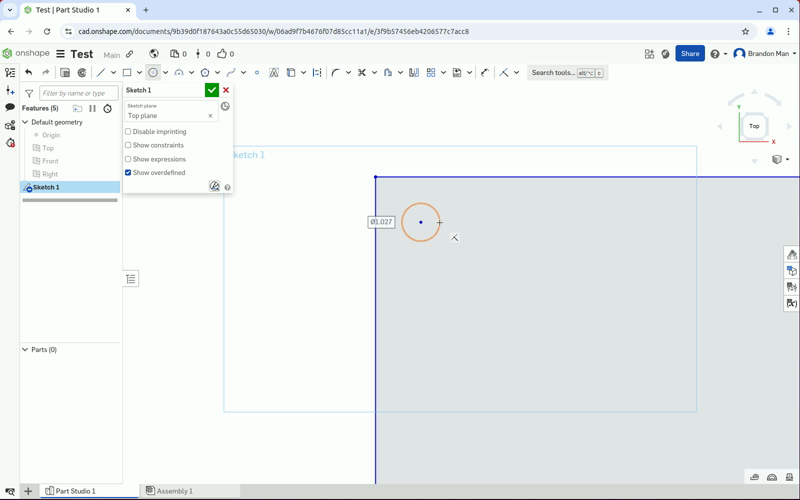
scroll(-6)
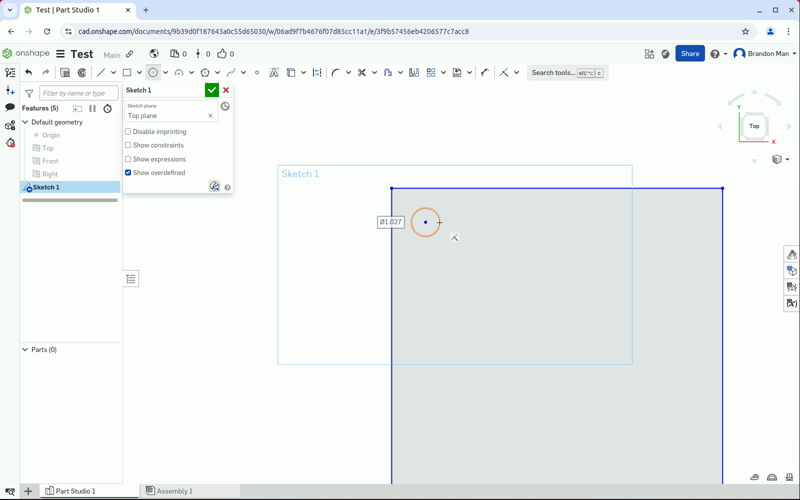
scroll(-6)
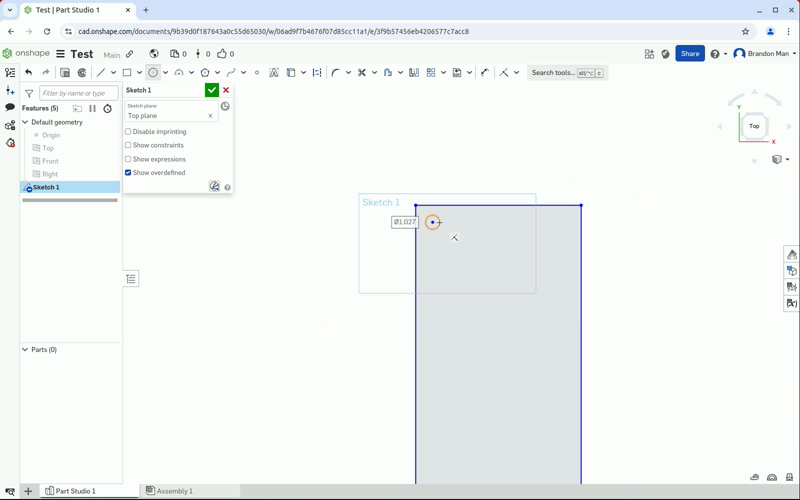
scroll(-6)
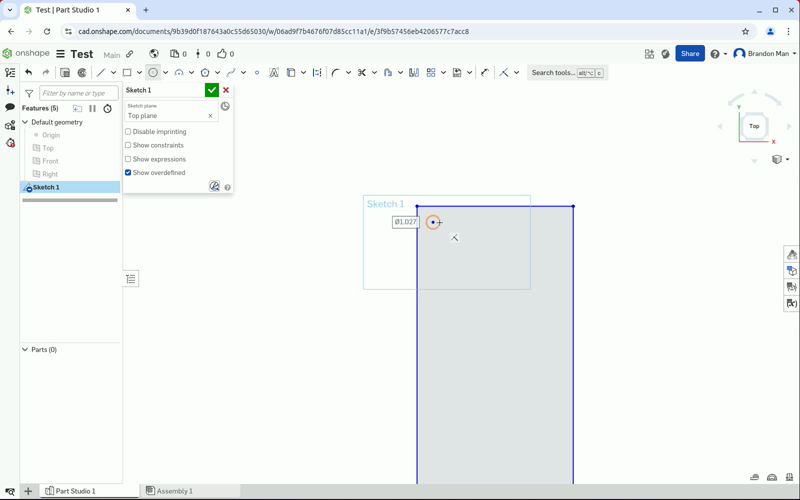
scroll(-6)
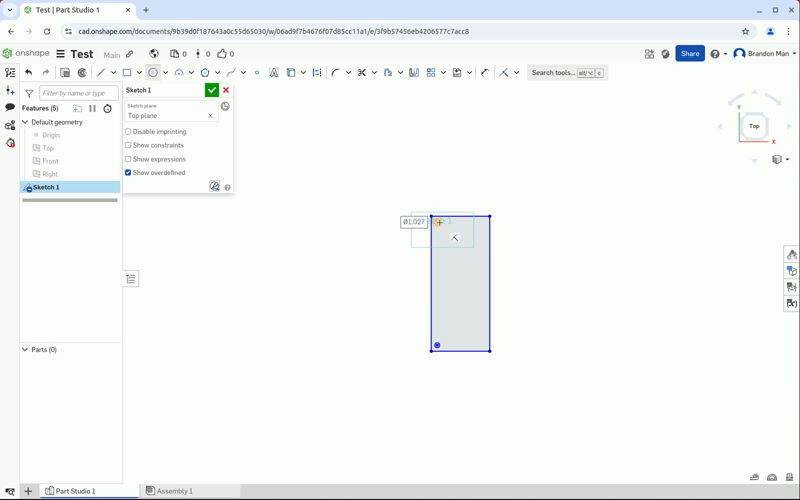
key(esc)
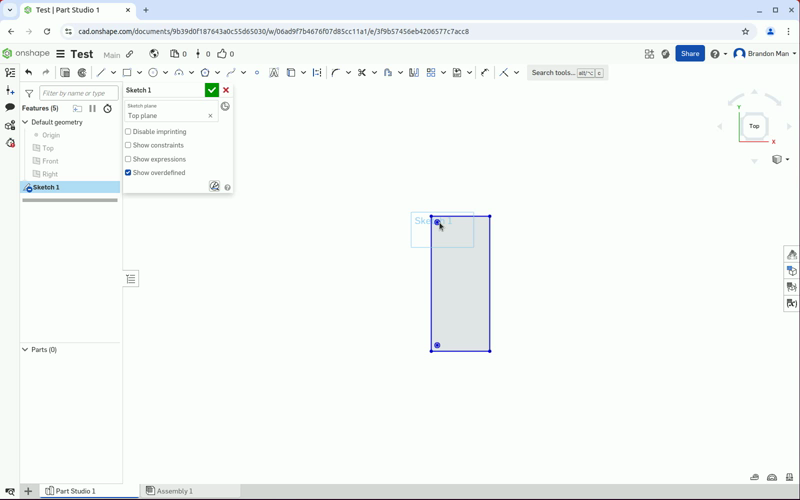
key(c)
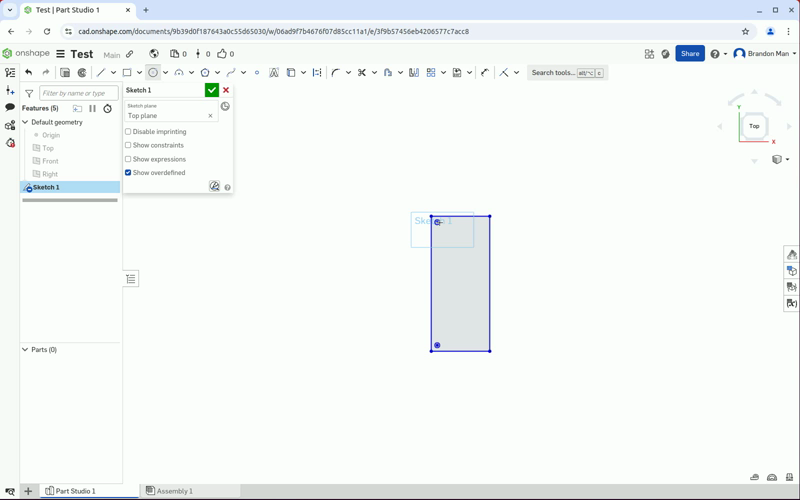
key_down(shift)
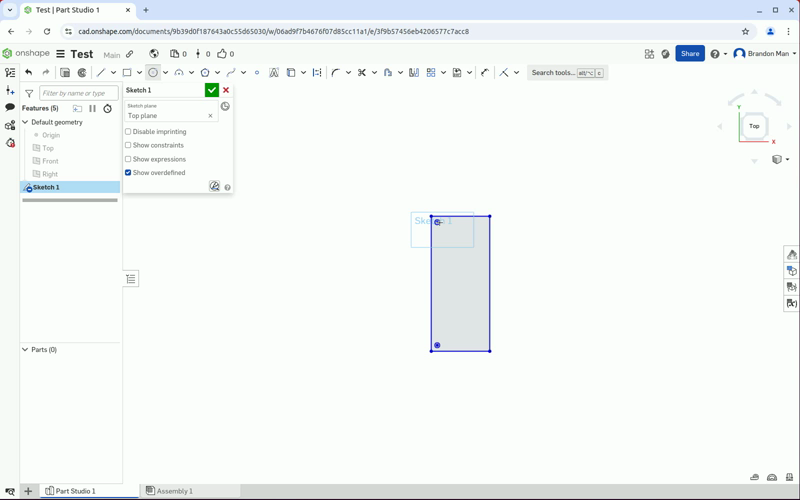
mouse_move(483, 345)
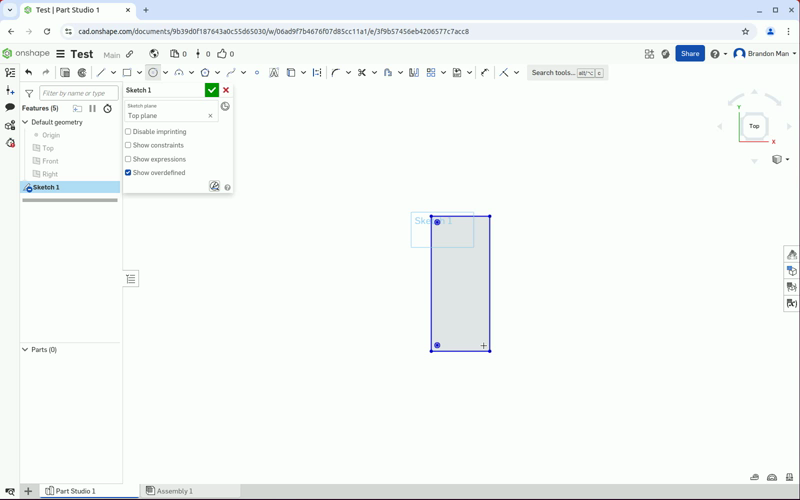
click(483, 345)
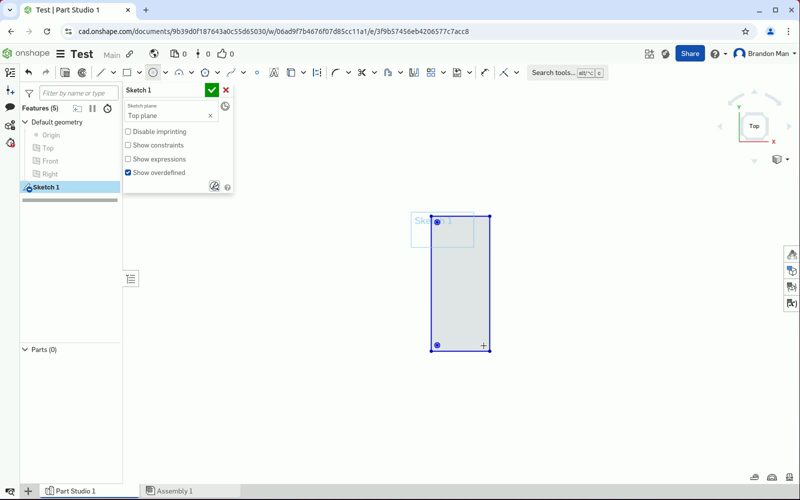
key_up(shift)
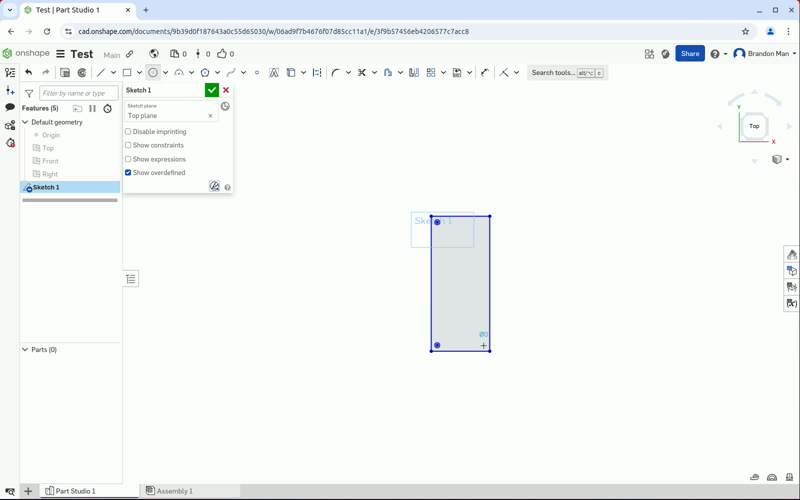
mouse_move(486, 345)
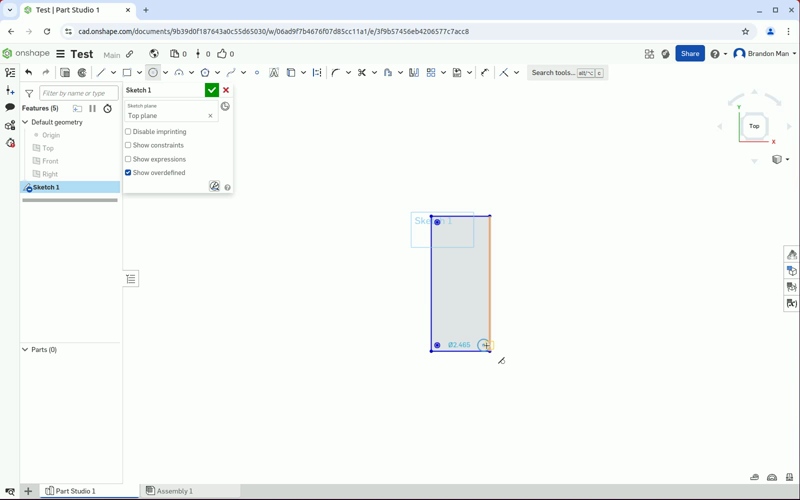
scroll(6)
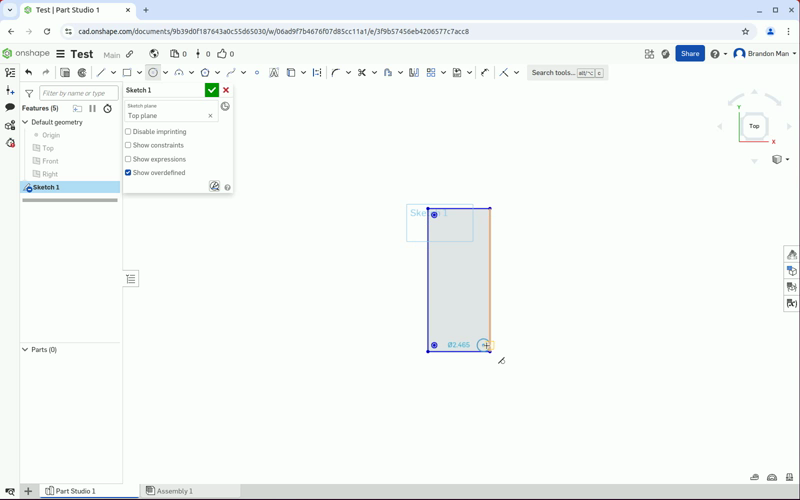
scroll(6)
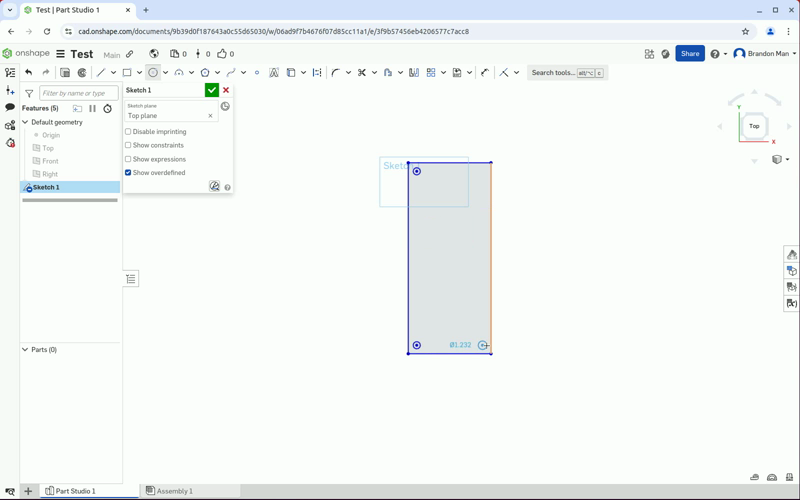
scroll(6)
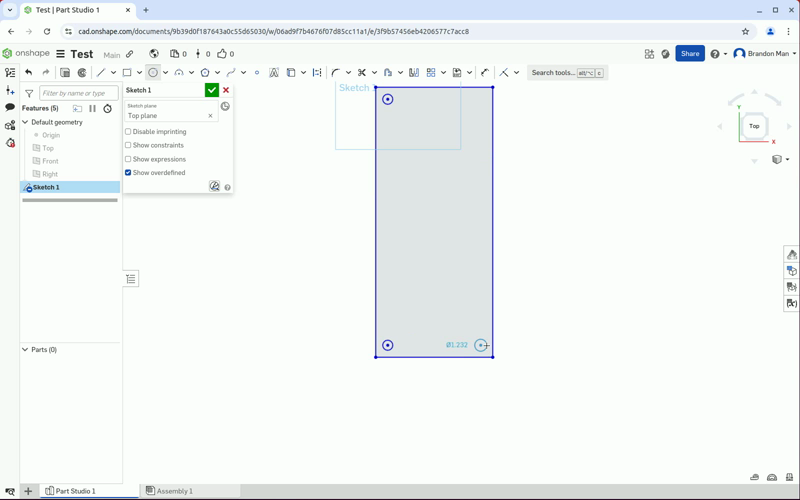
scroll(6)
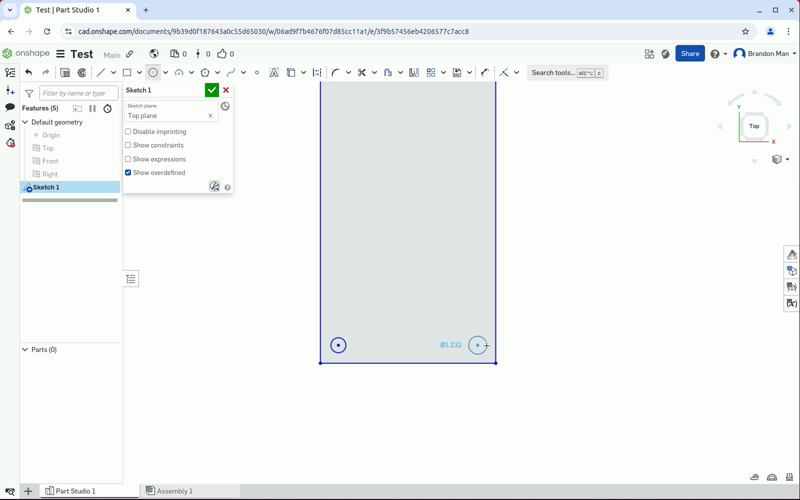
scroll(6)
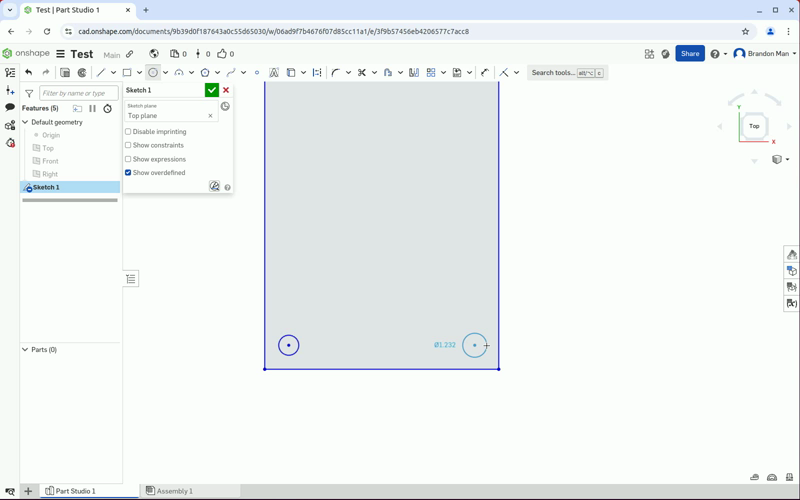
scroll(6)
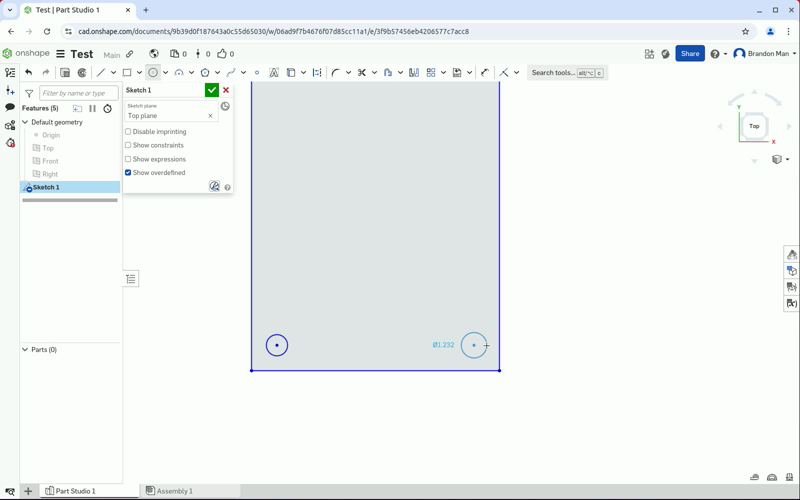
scroll(6)
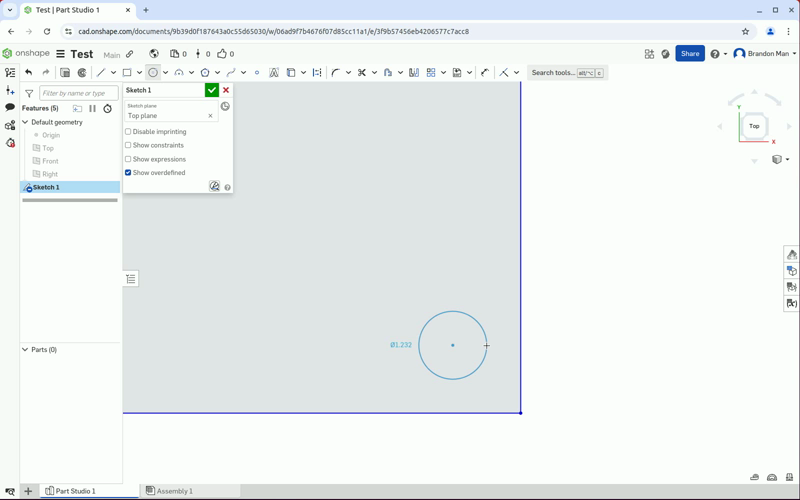
click(486, 345)
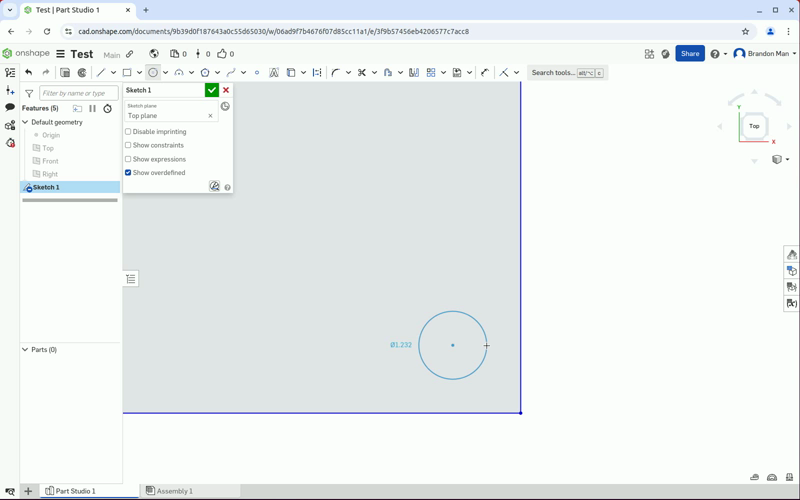
scroll(-6)
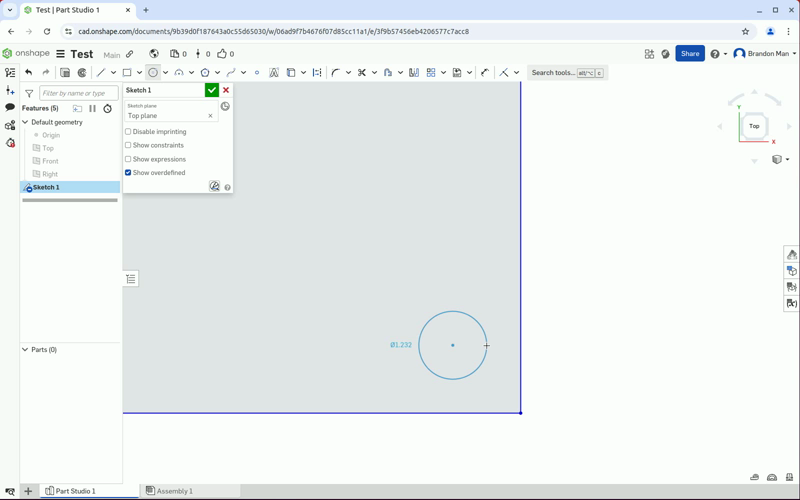
scroll(-6)
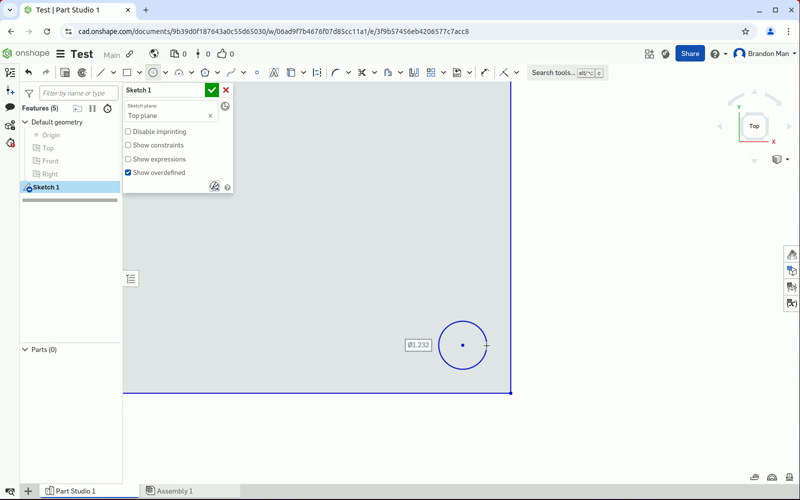
scroll(-6)
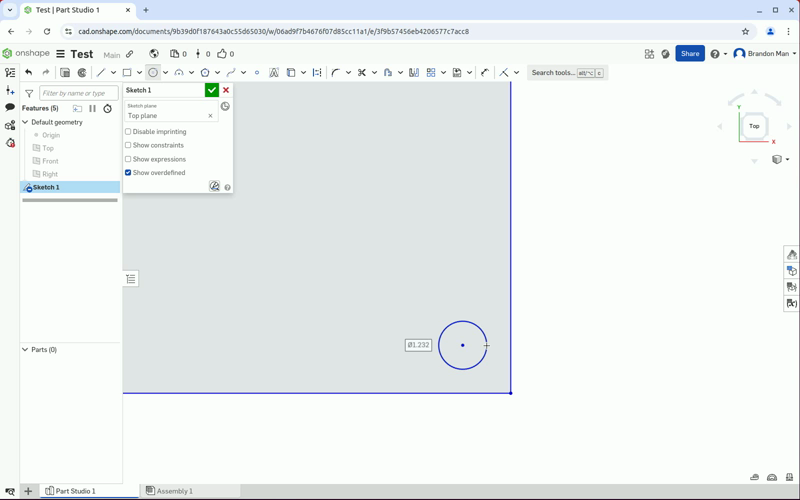
scroll(-6)
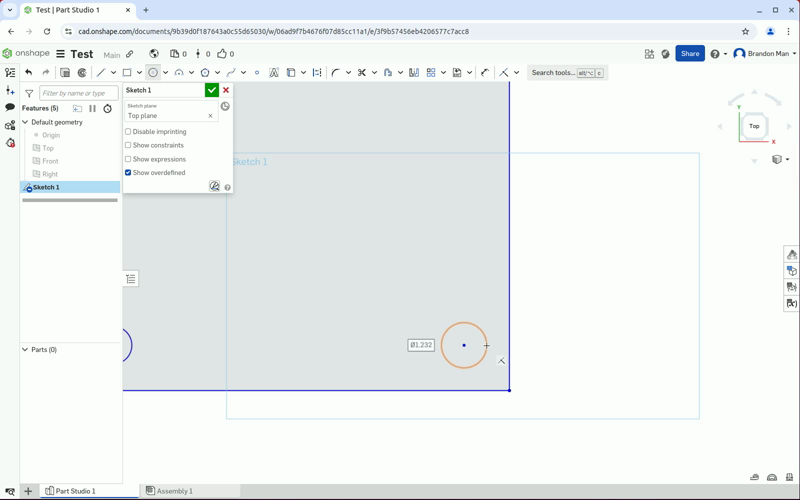
scroll(-6)
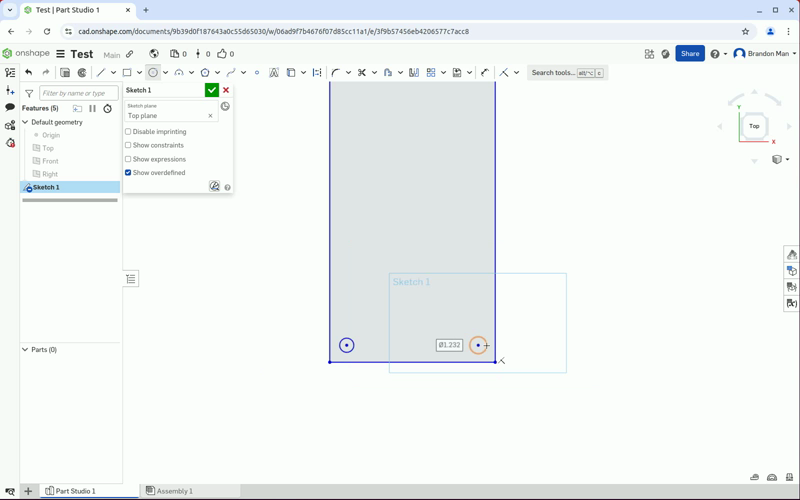
scroll(-6)
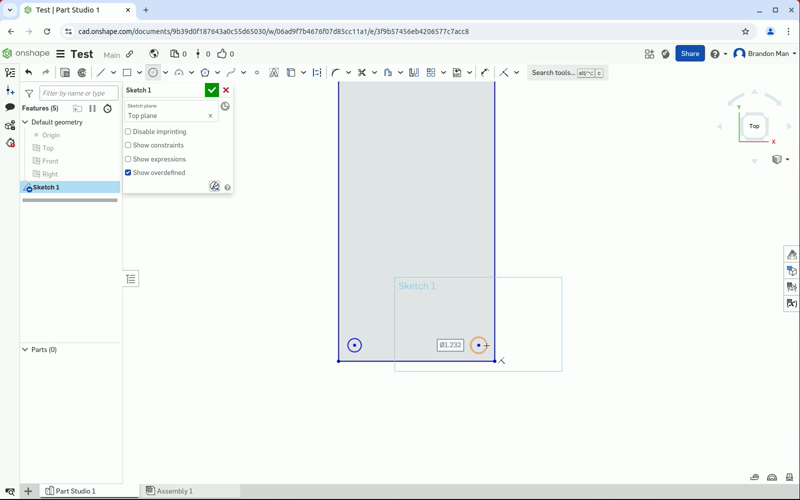
scroll(-6)
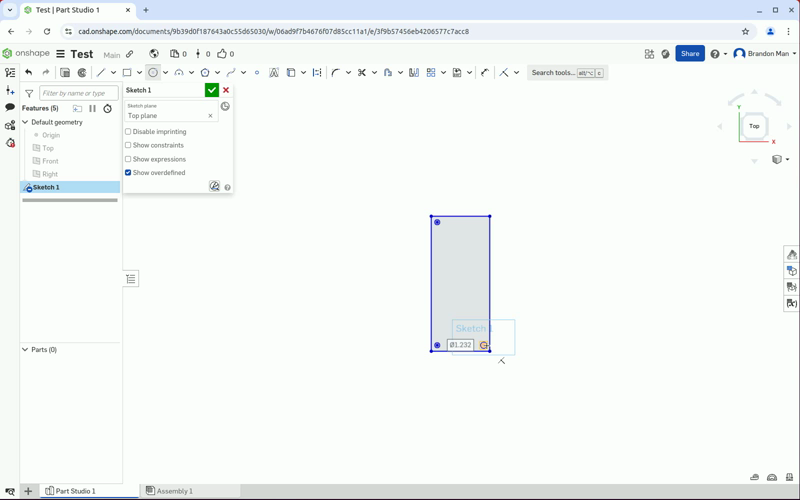
key(esc)
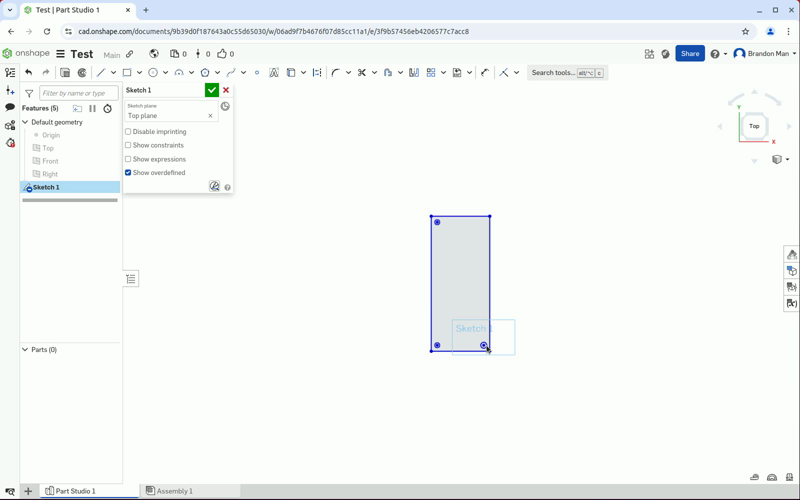
key(c)
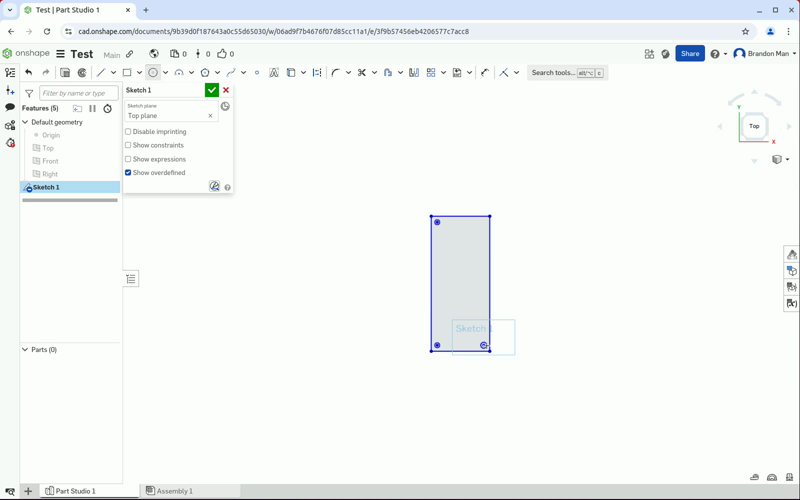
key_down(shift)
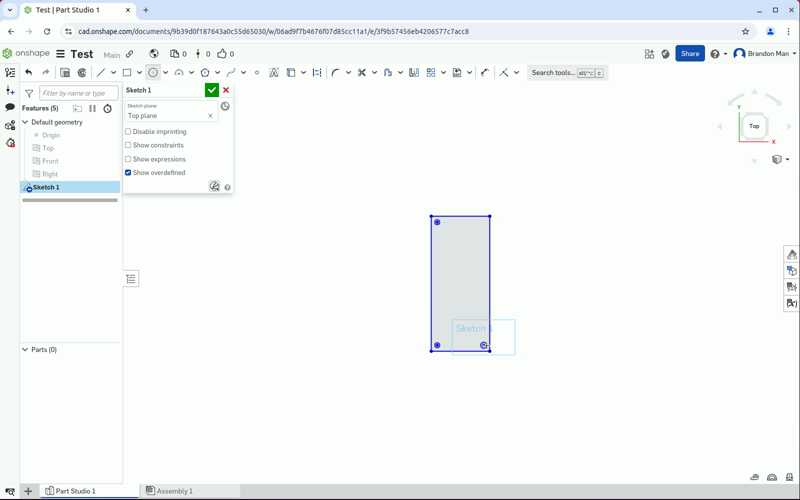
mouse_move(483, 222)
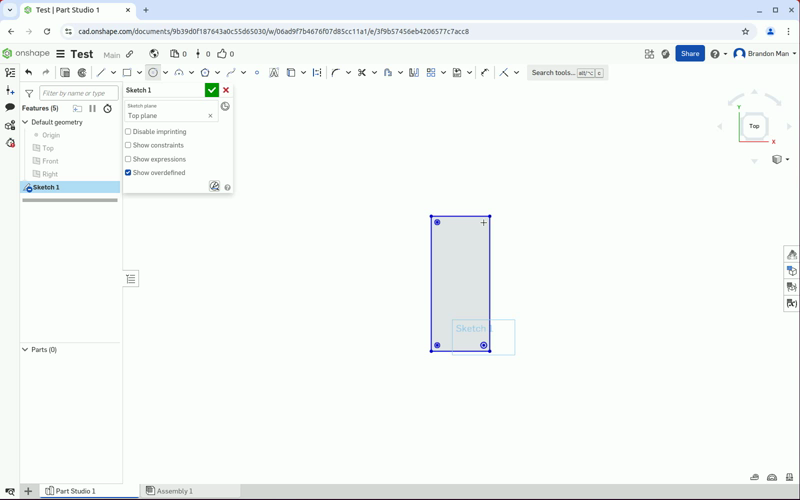
click(483, 222)
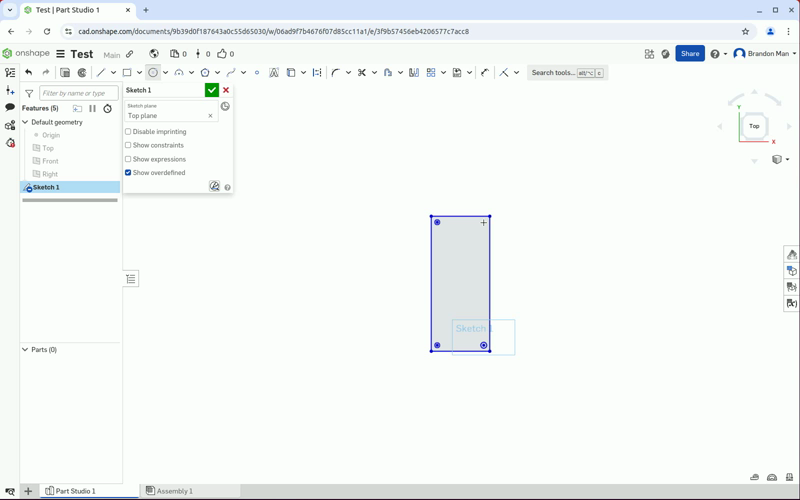
key_up(shift)
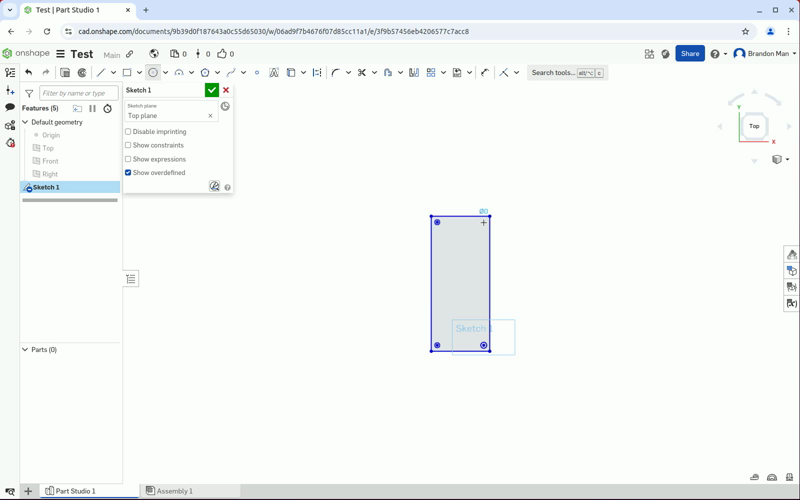
mouse_move(486, 222)
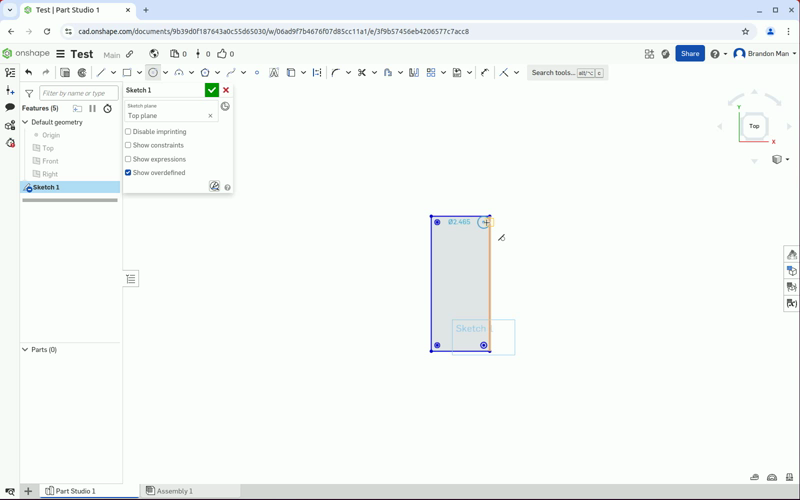
scroll(6)
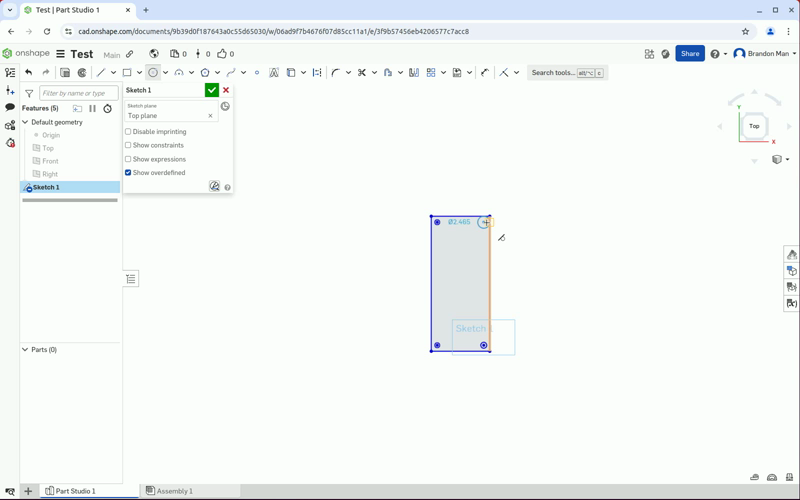
scroll(6)
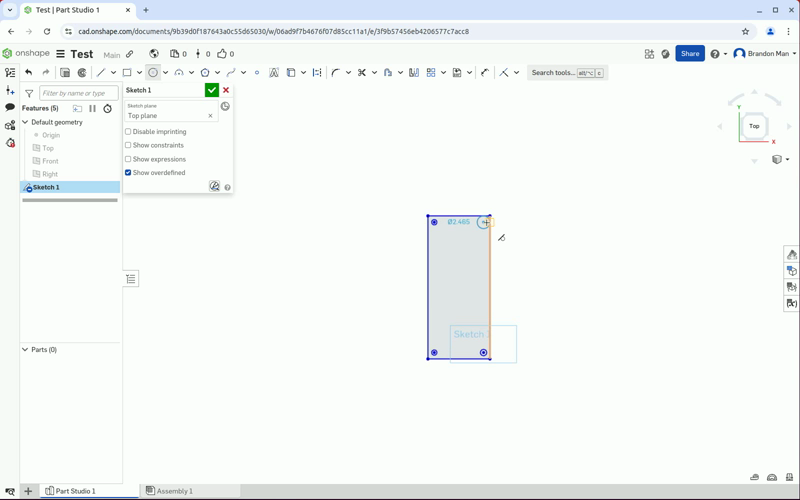
scroll(6)
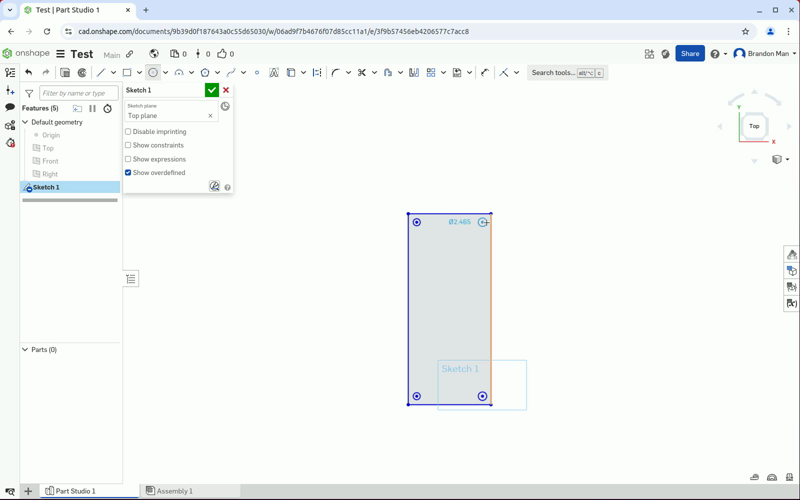
scroll(6)
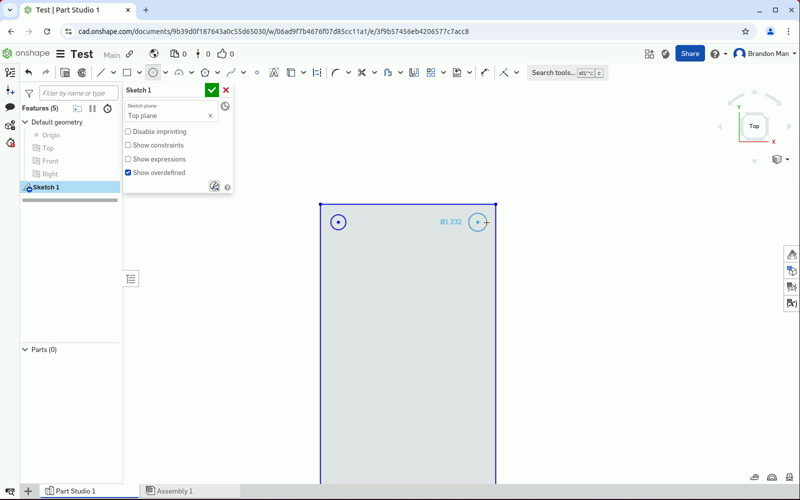
scroll(6)
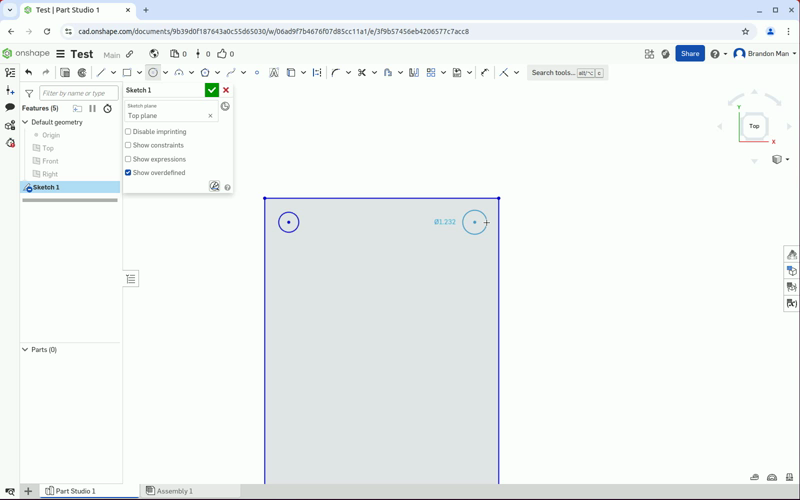
scroll(6)
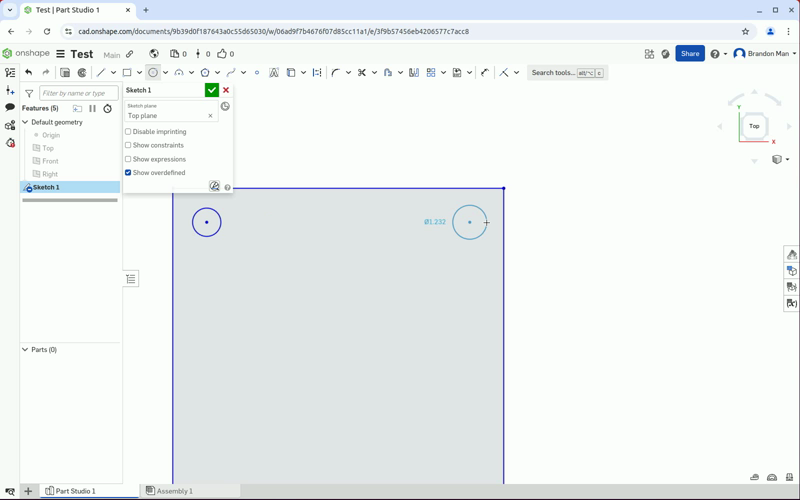
scroll(6)
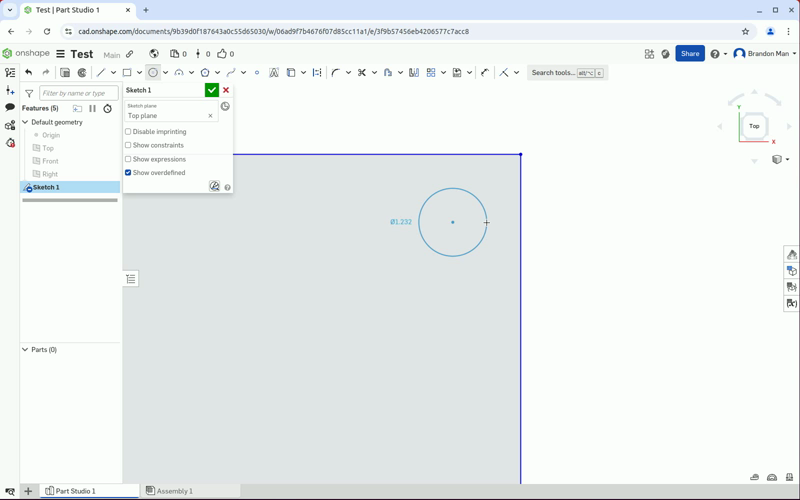
click(486, 222)
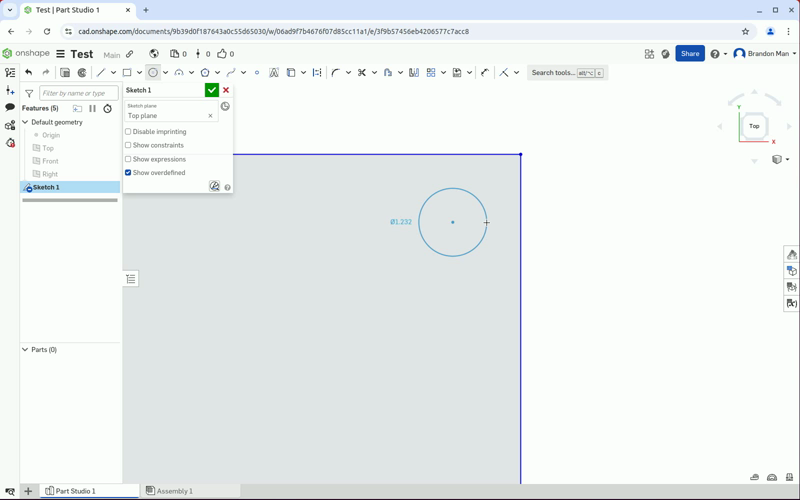
scroll(-6)
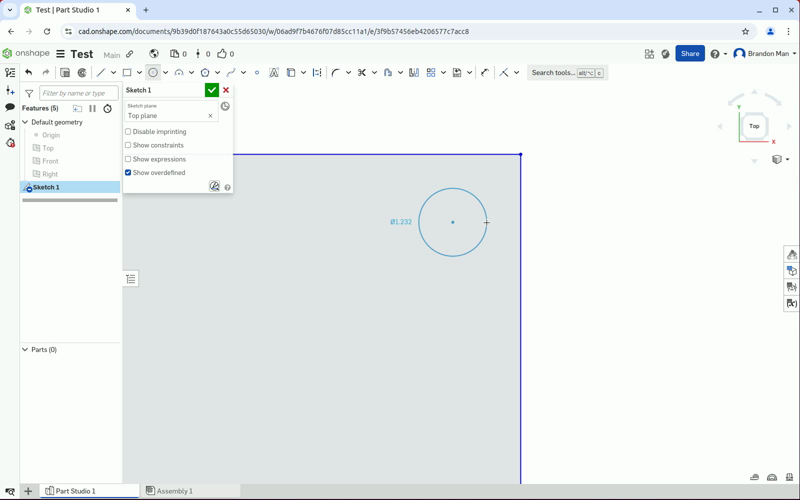
scroll(-6)
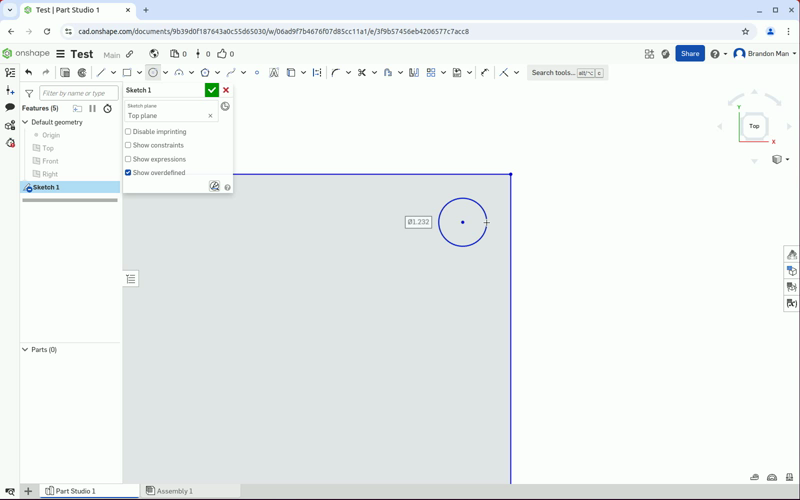
scroll(-6)
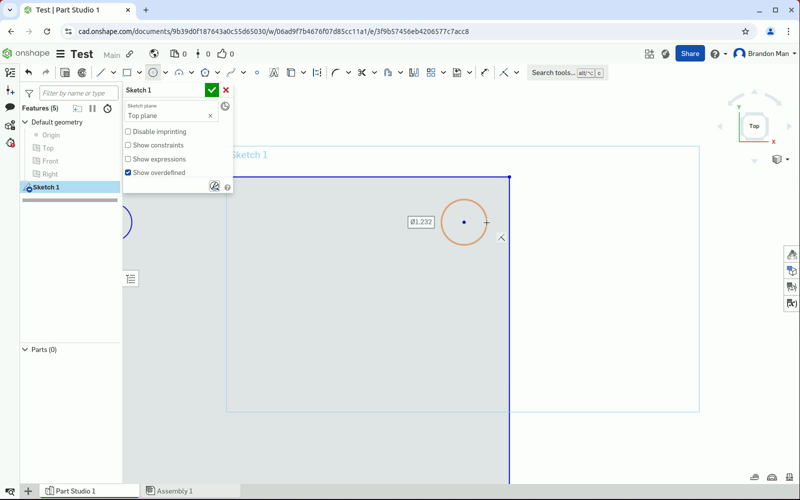
scroll(-6)
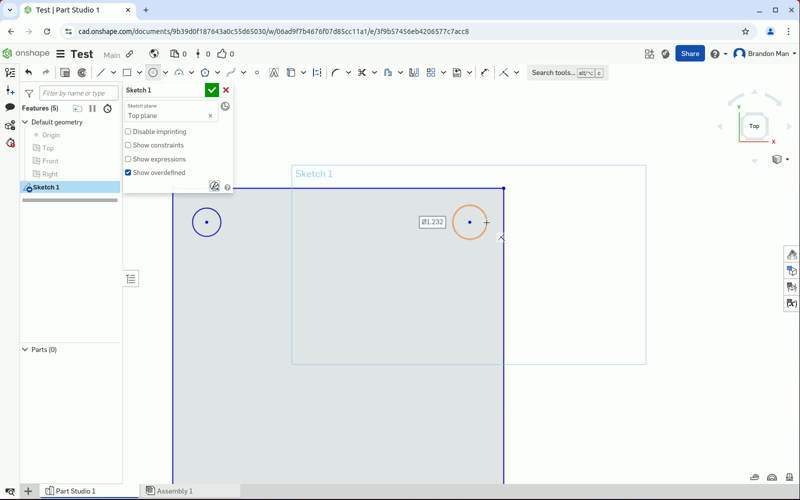
scroll(-6)
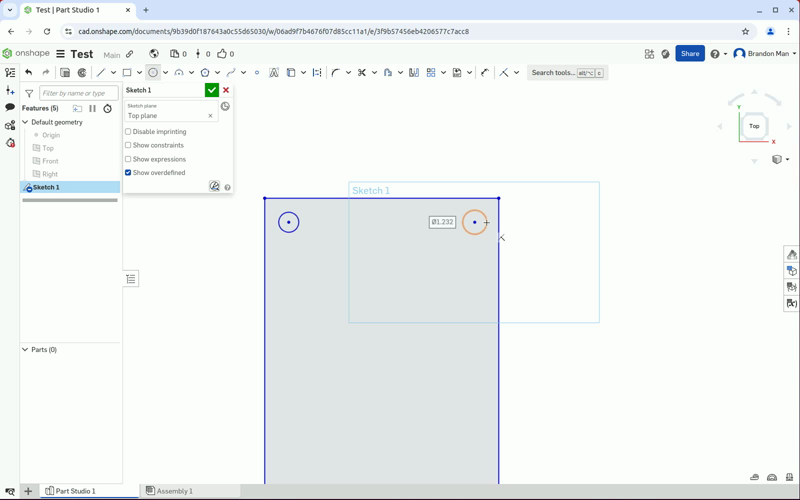
scroll(-6)
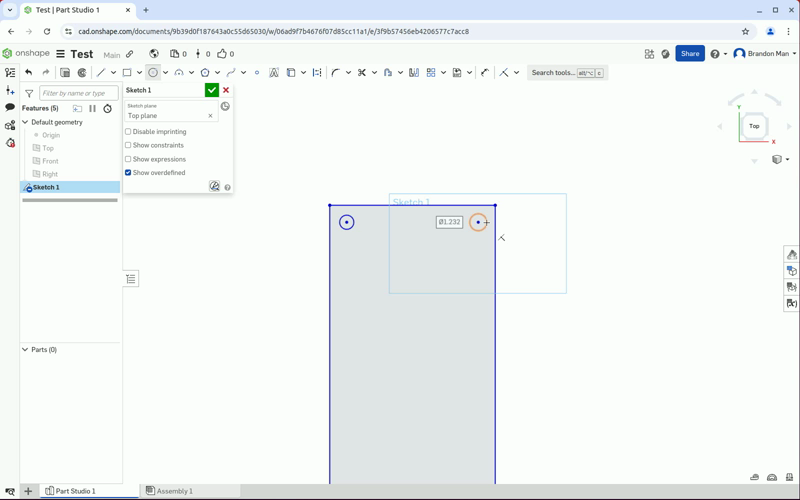
scroll(-6)
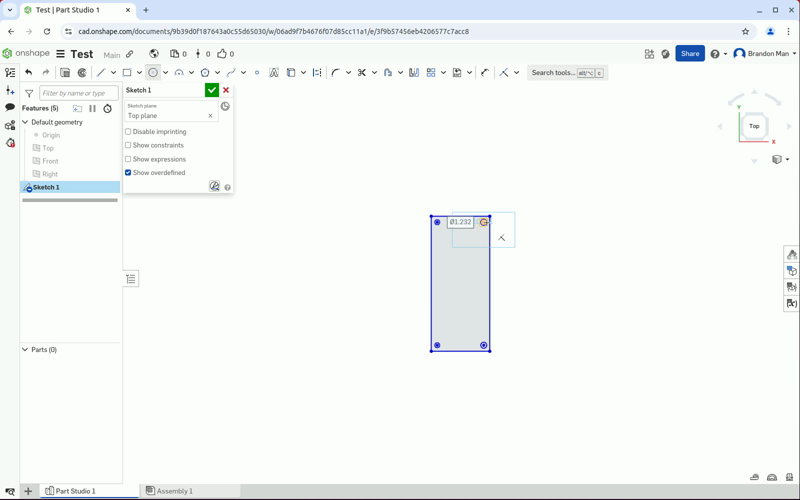
key(esc)
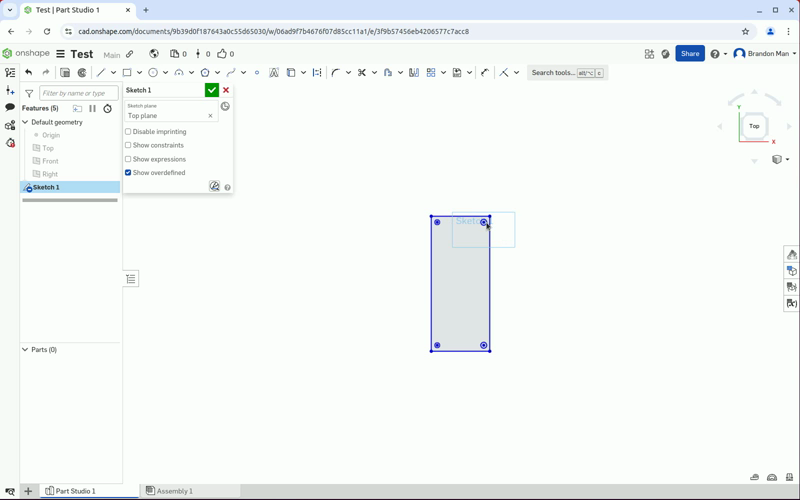
mouse_move(437, 296)
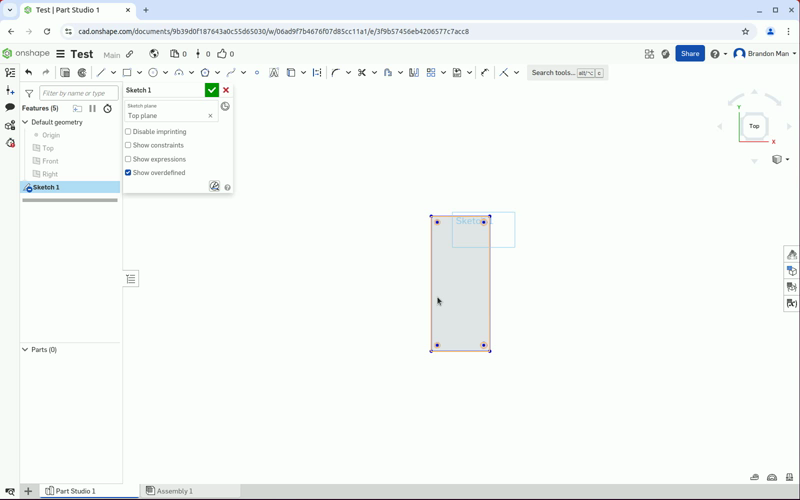
click(437, 296)
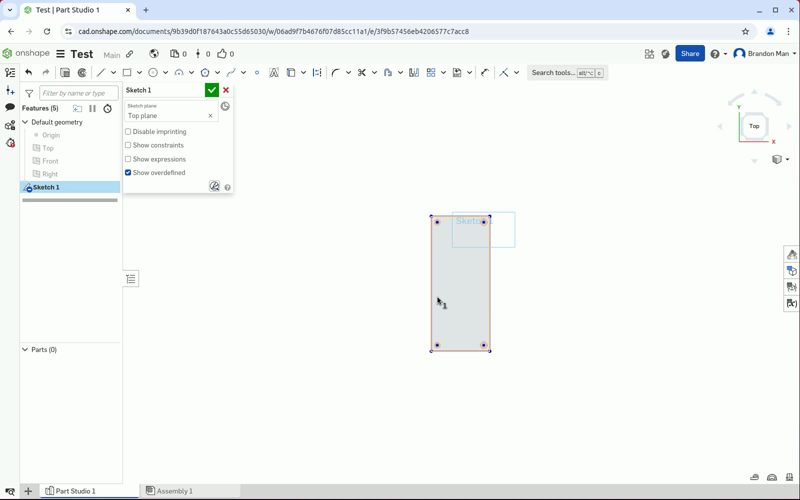
mouse_move(73, 352)
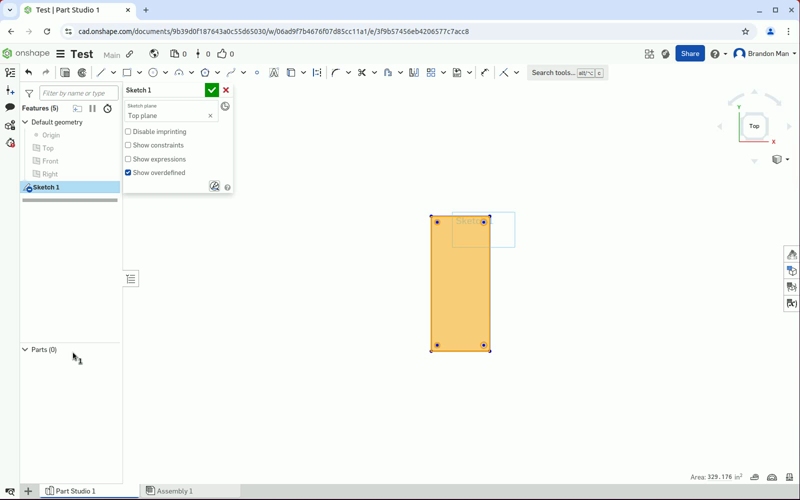
key(shift+y)
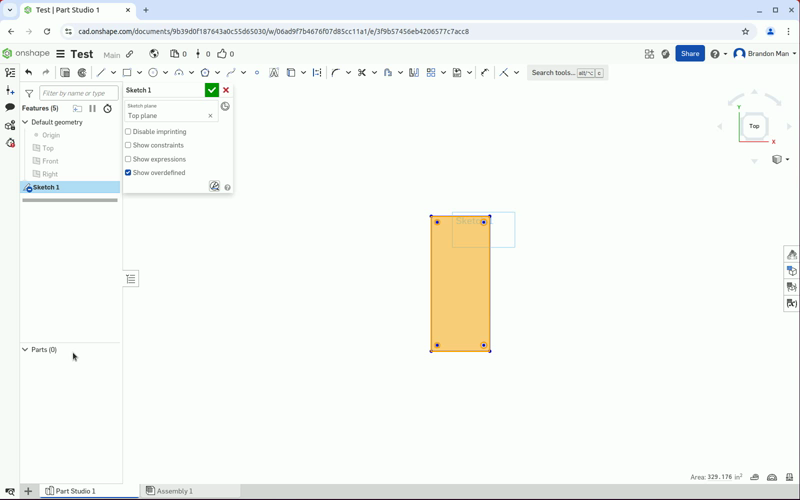
key(shift+e)
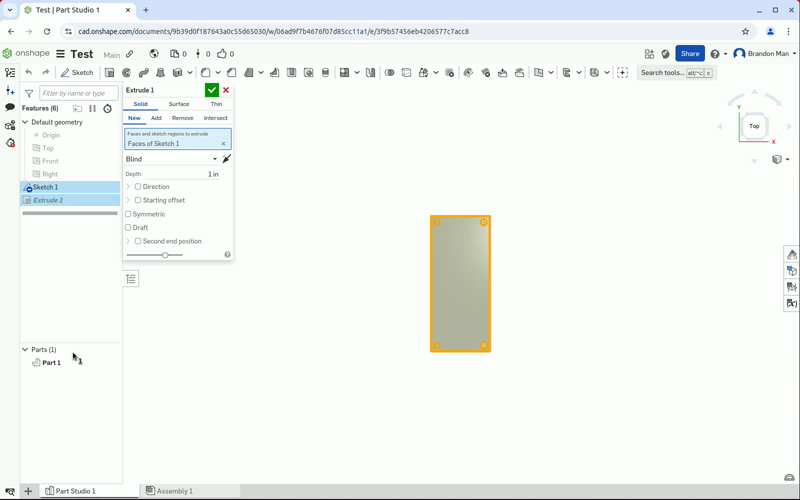
mouse_move(143, 106)
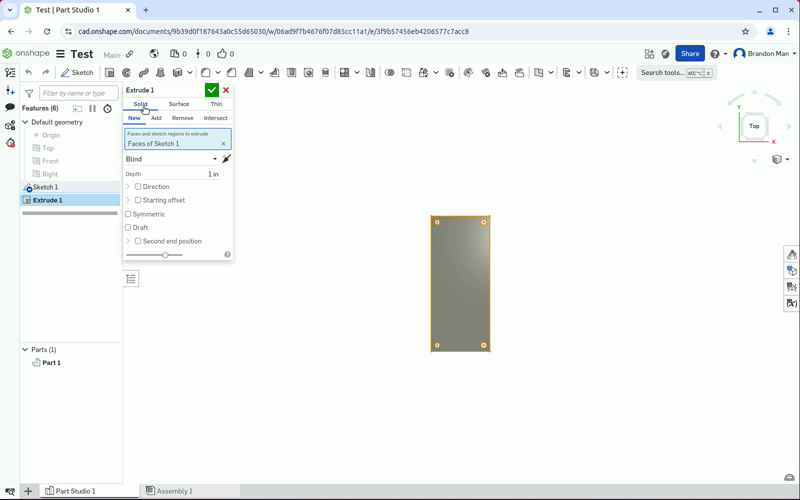
click(143, 106)
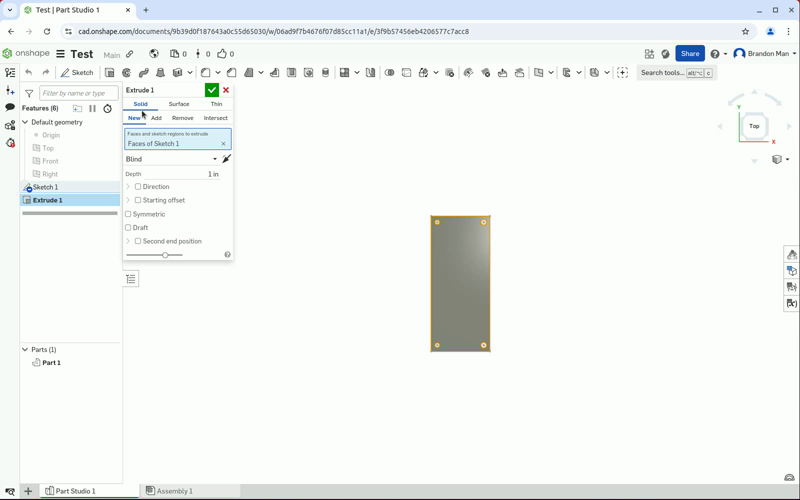
mouse_move(137, 120)
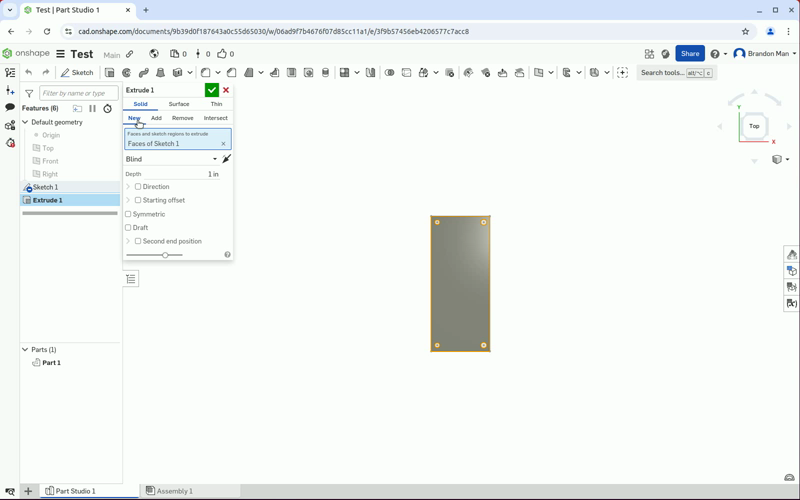
click(137, 120)
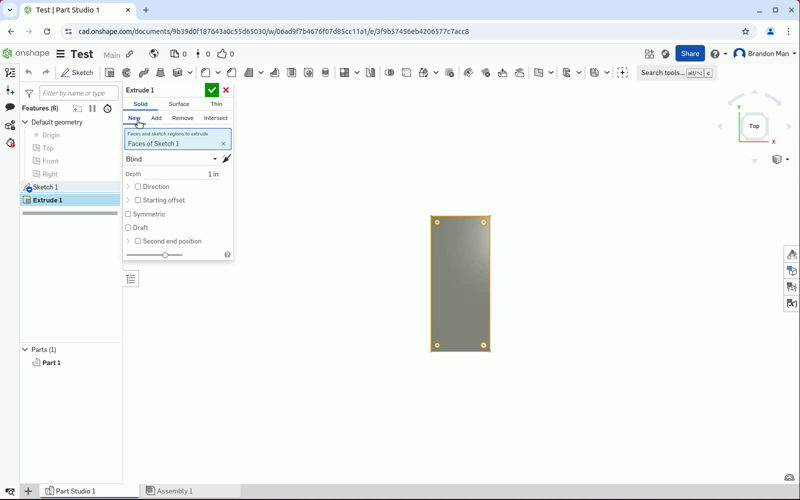
key(tab, 4)
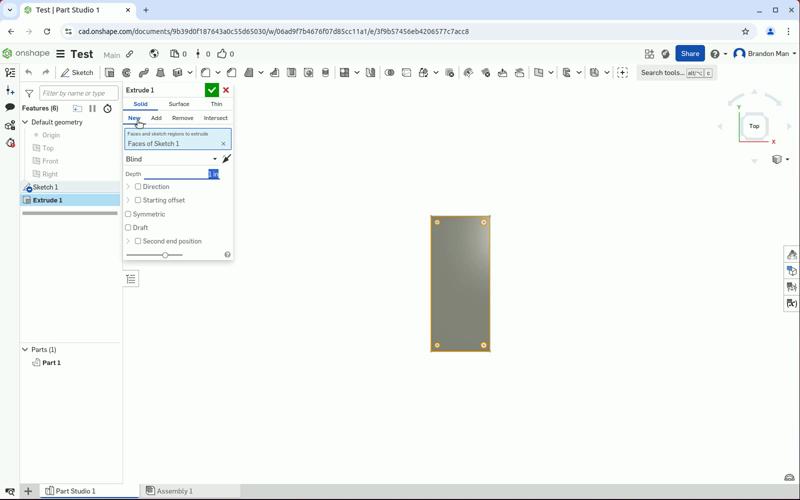
text(0.722)
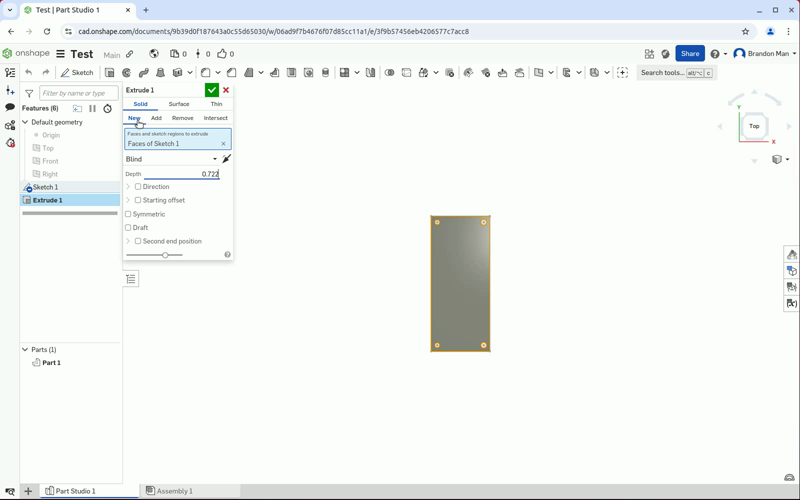
key(enter)
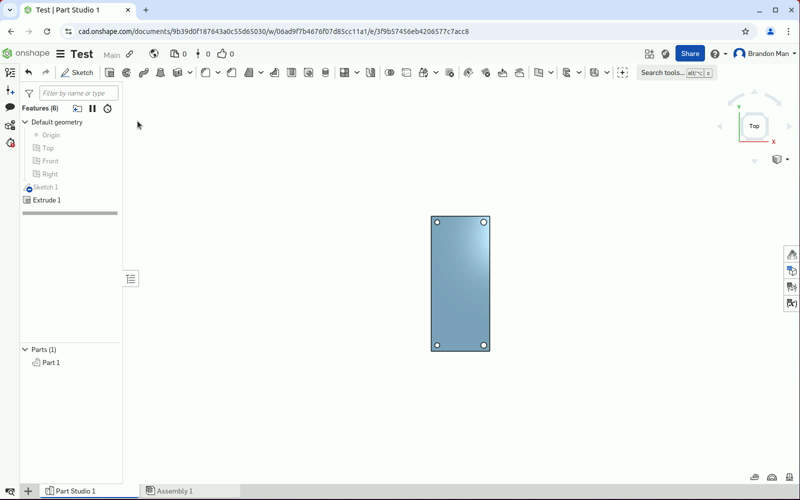
key(shift+h)
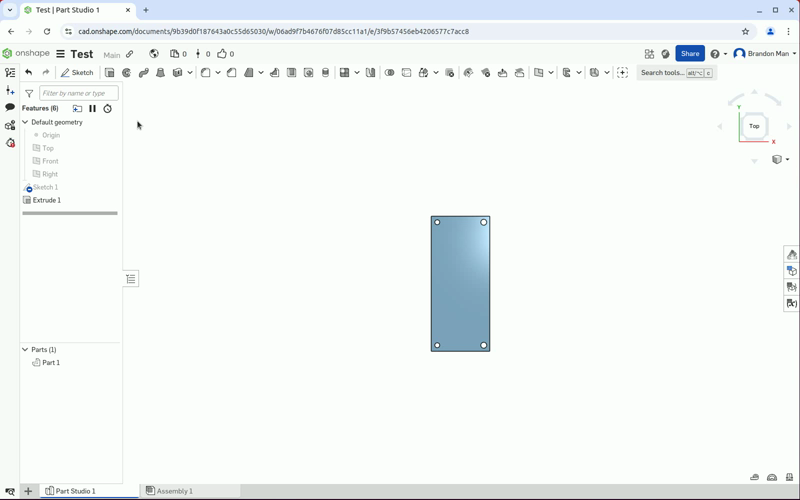
key(shift+h)
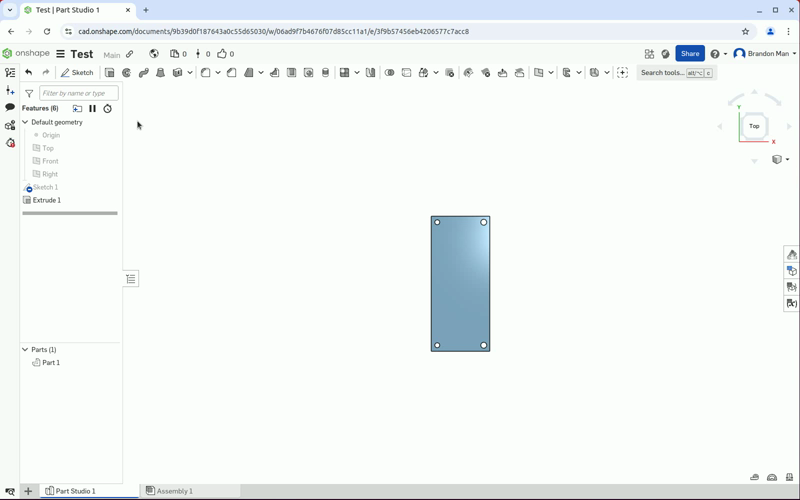
mouse_move(73, 189)
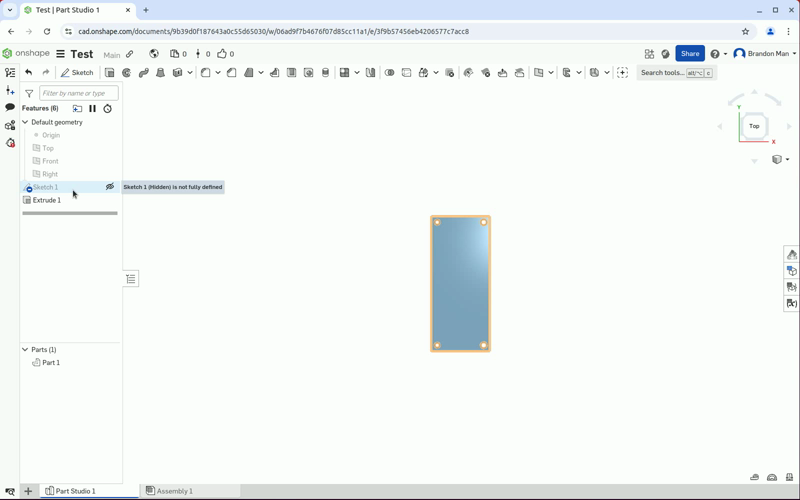
click(73, 189)
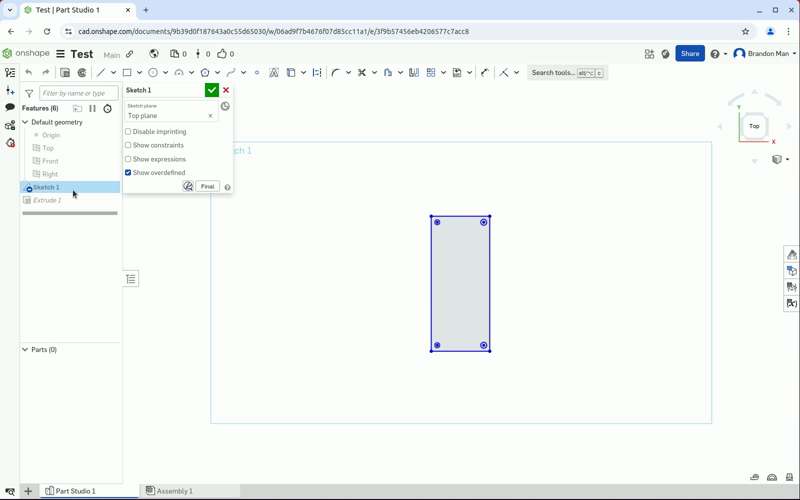
mouse_move(229, 92)
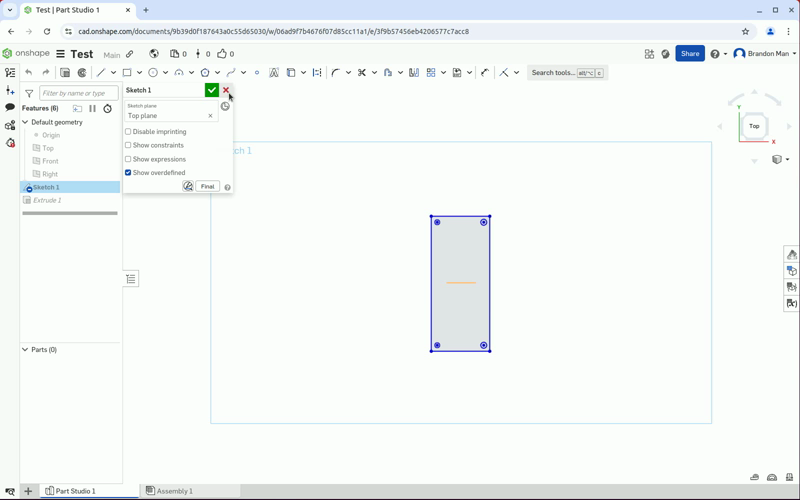
click(229, 92)
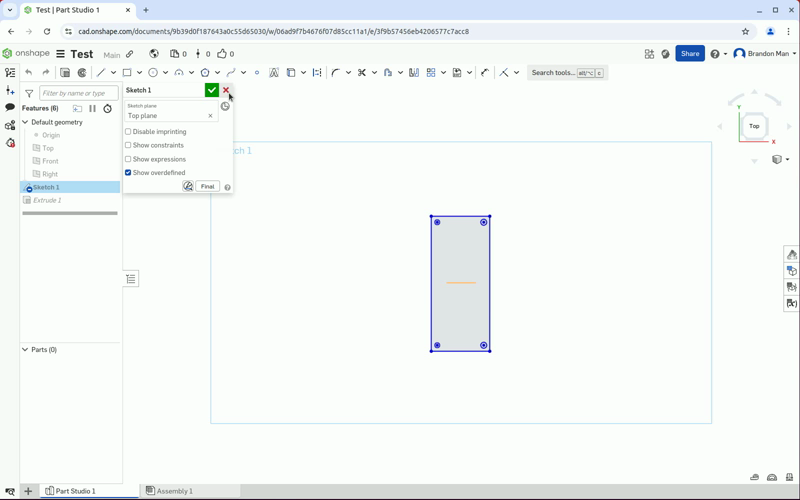
key(shift+s)
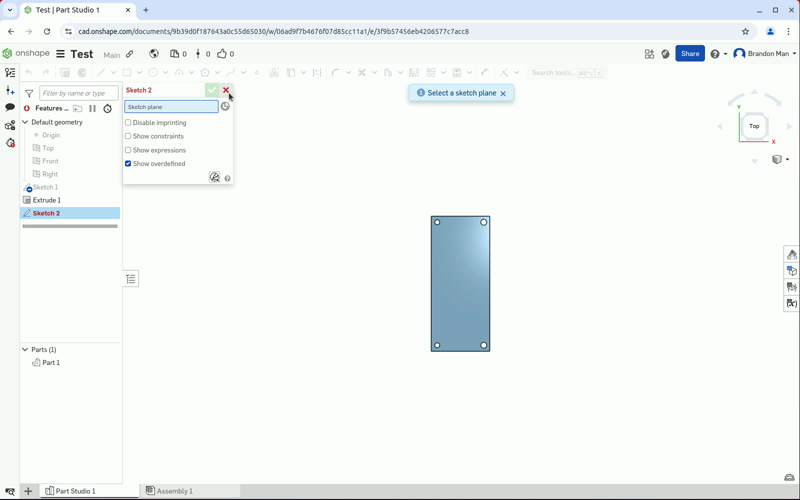
mouse_move(73, 150)
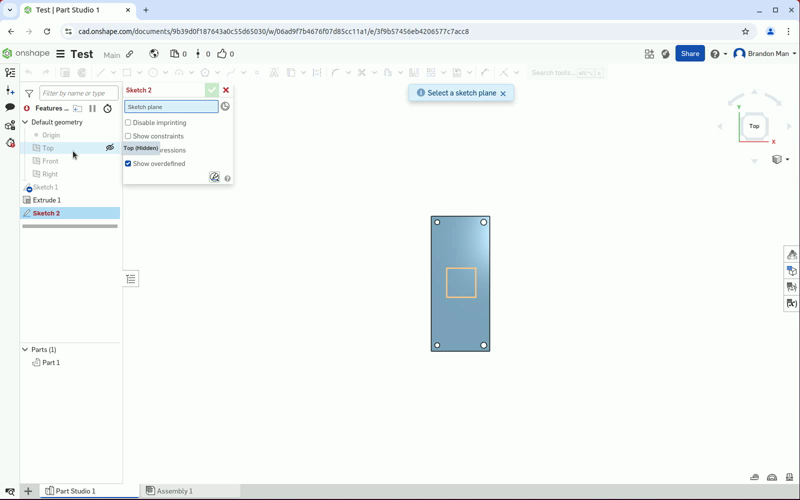
click(73, 150)
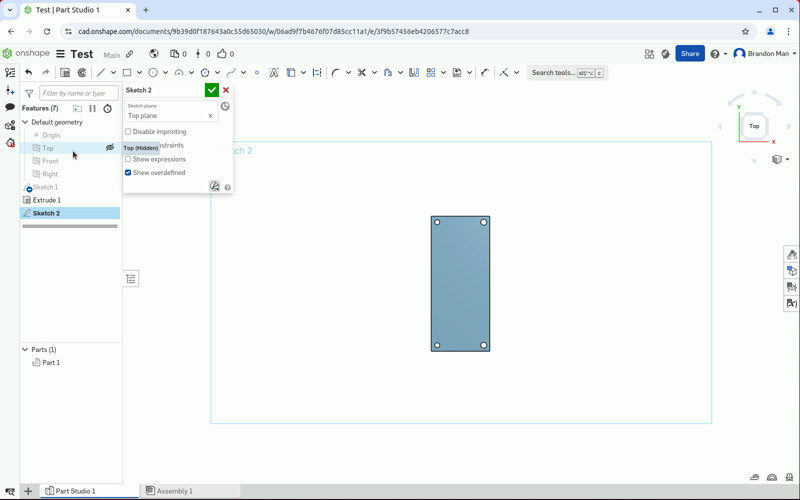
mouse_move(73, 352)
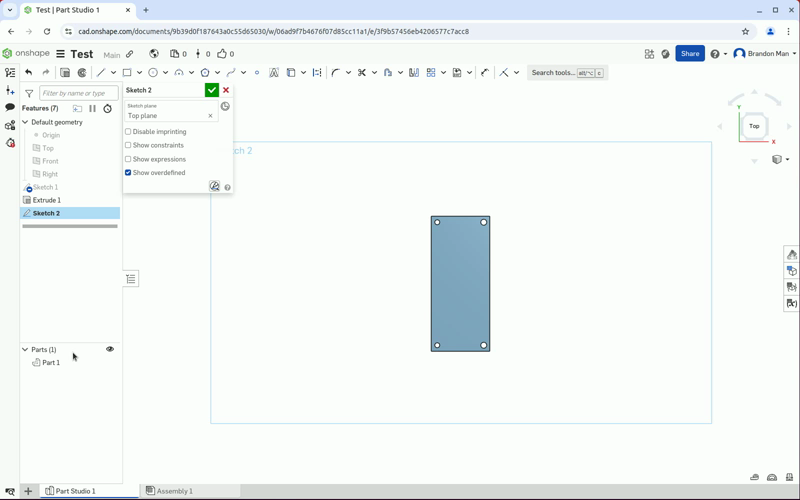
key(y)
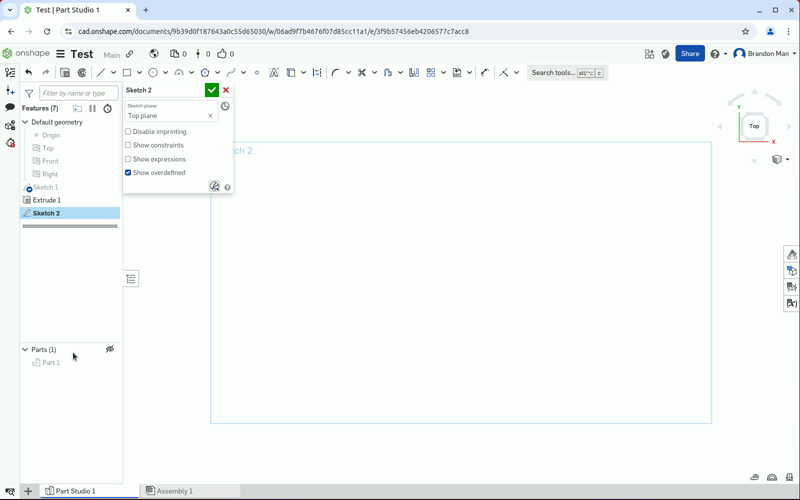
key(l)
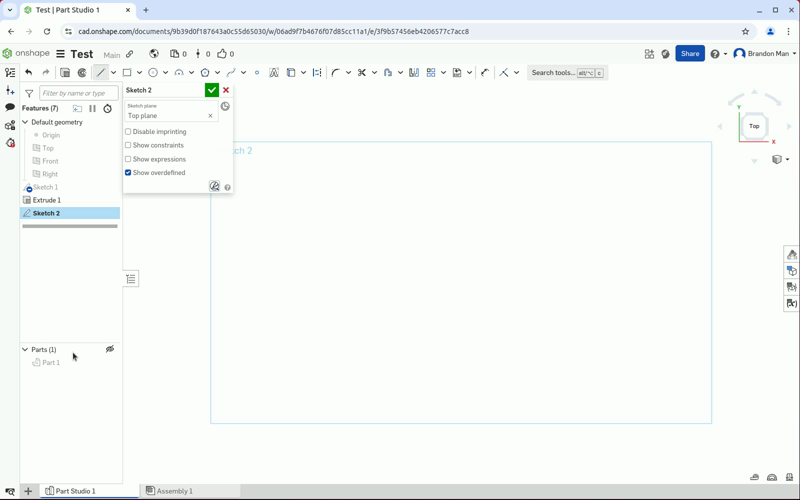
key_down(shift)
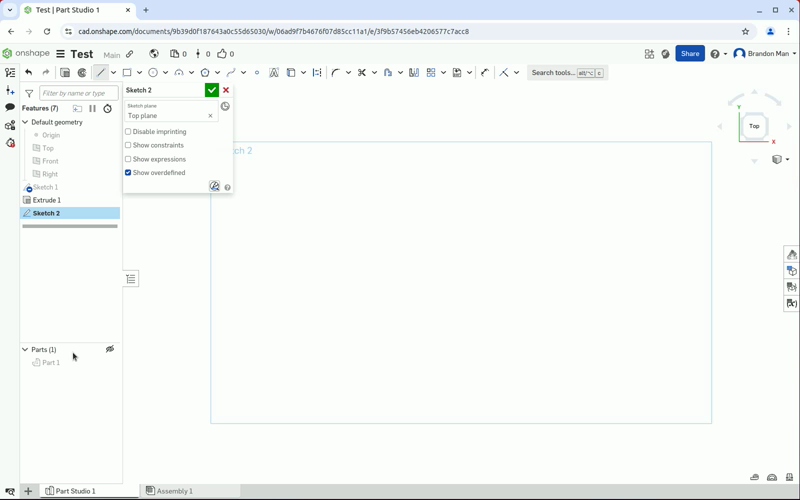
mouse_move(525, 330)
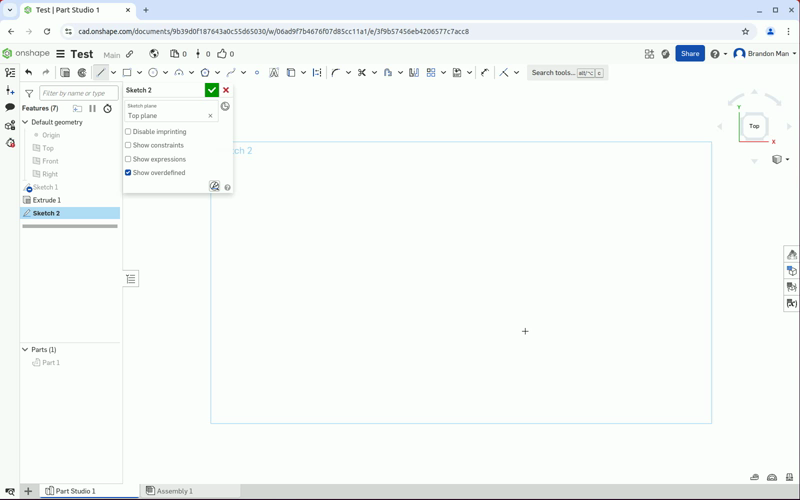
click(525, 330)
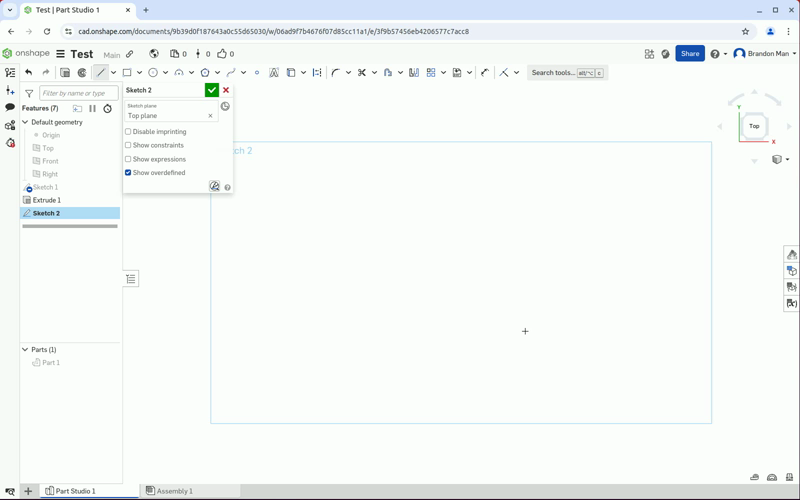
key_up(shift)
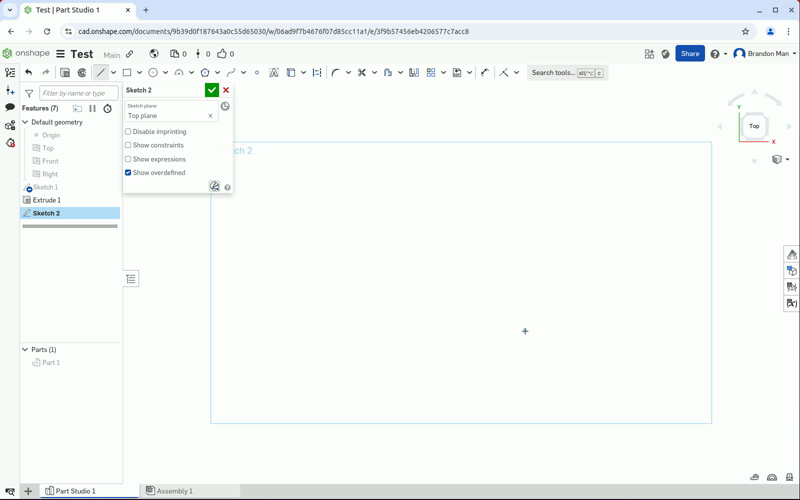
key_down(shift)
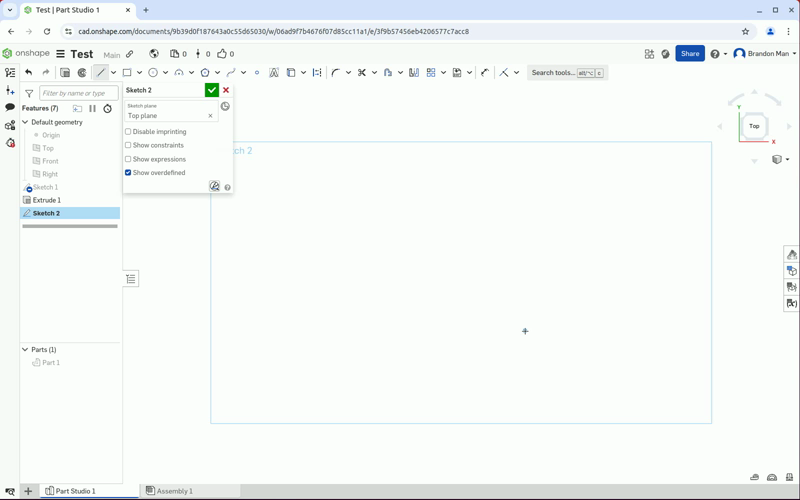
mouse_move(555, 330)
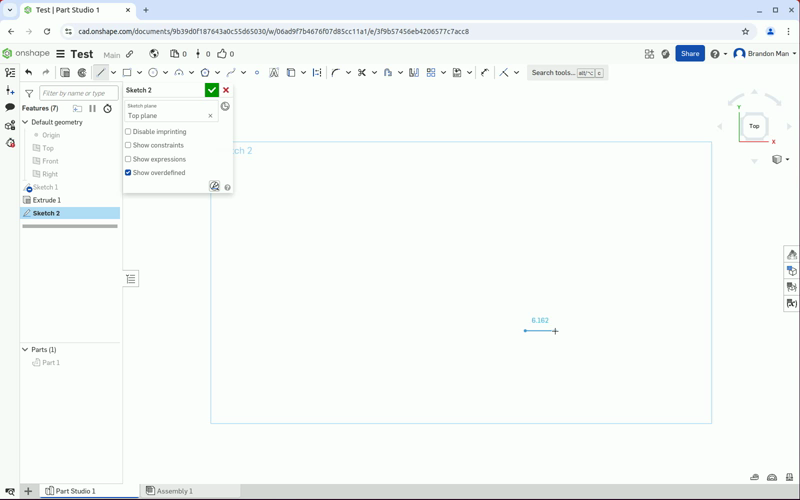
mouse_move(573, 330)
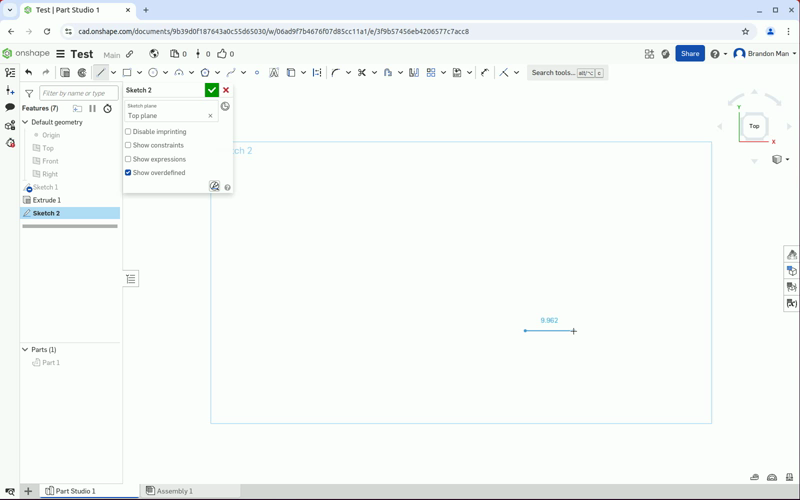
click(573, 330)
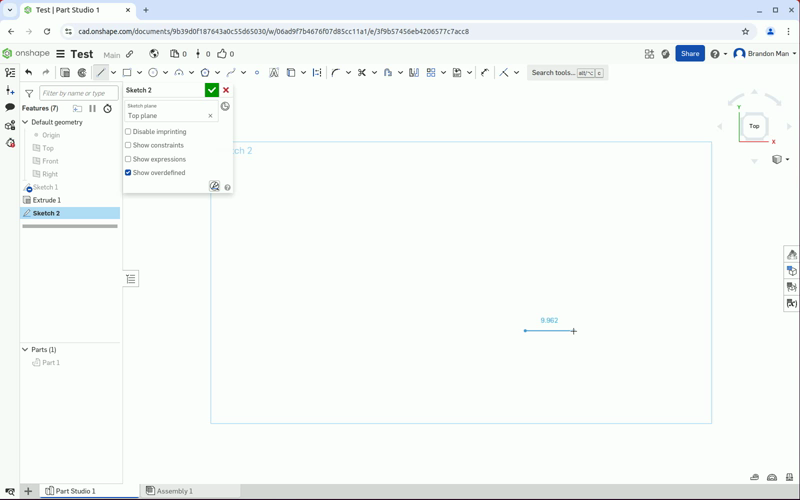
key_up(shift)
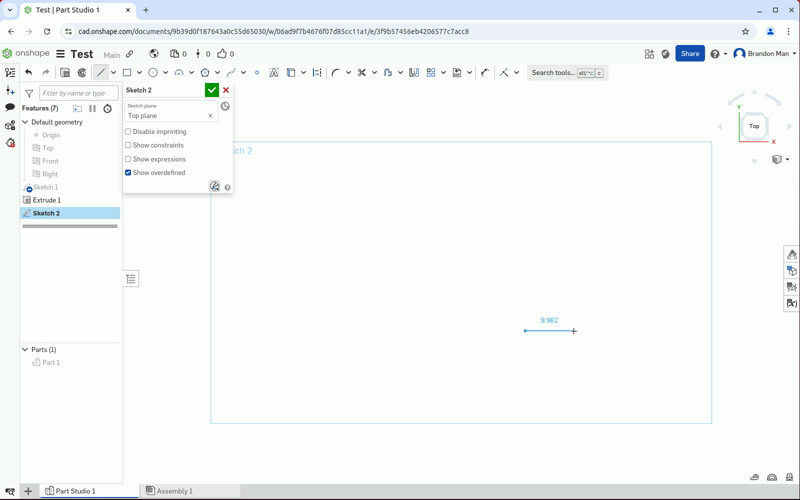
key_down(shift)
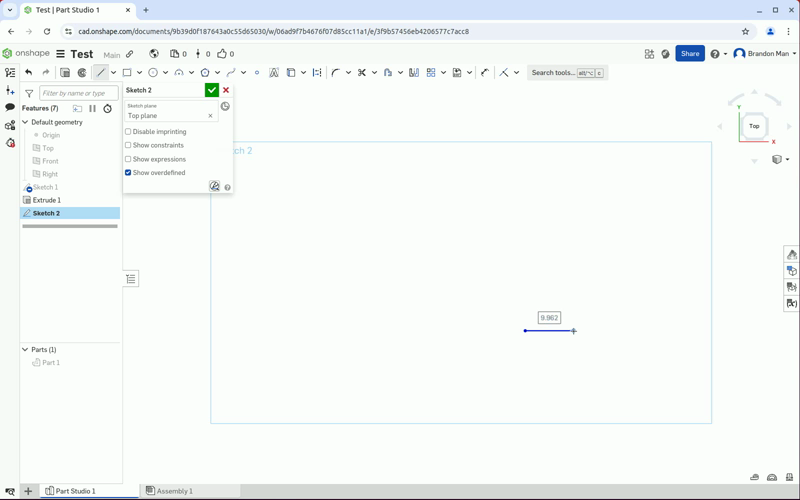
mouse_move(573, 234)
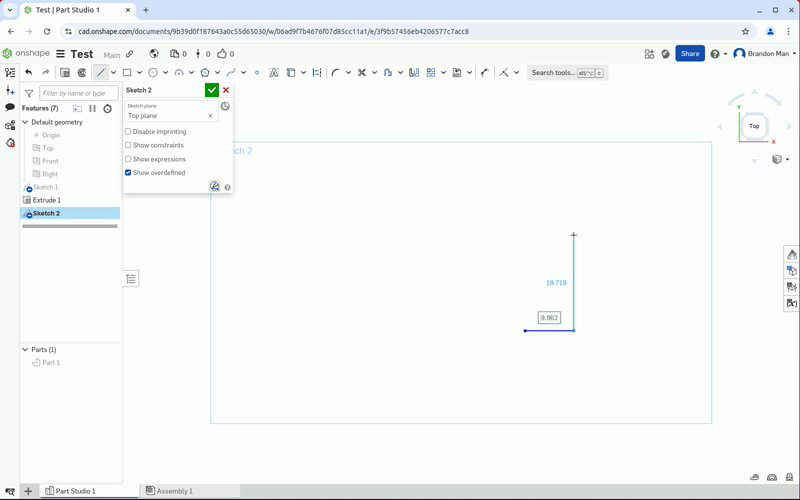
click(573, 234)
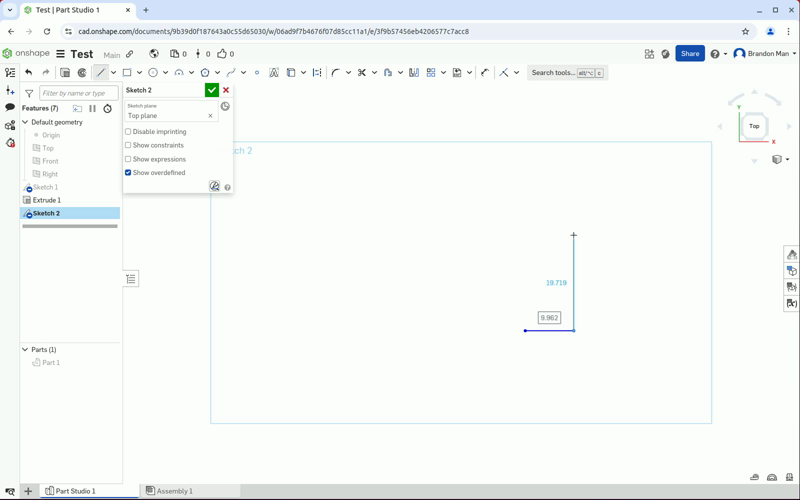
key_up(shift)
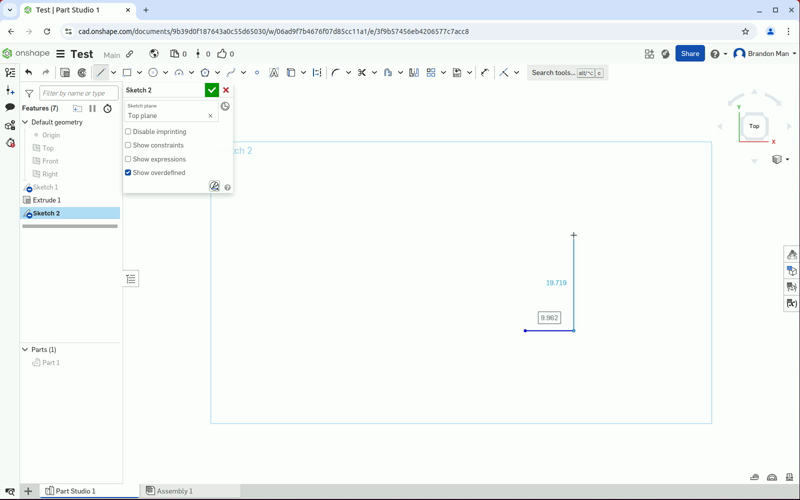
key_down(shift)
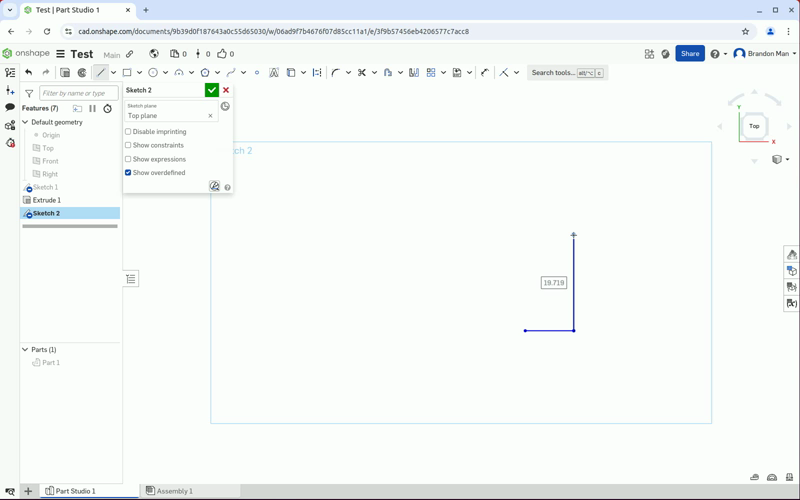
mouse_move(589, 234)
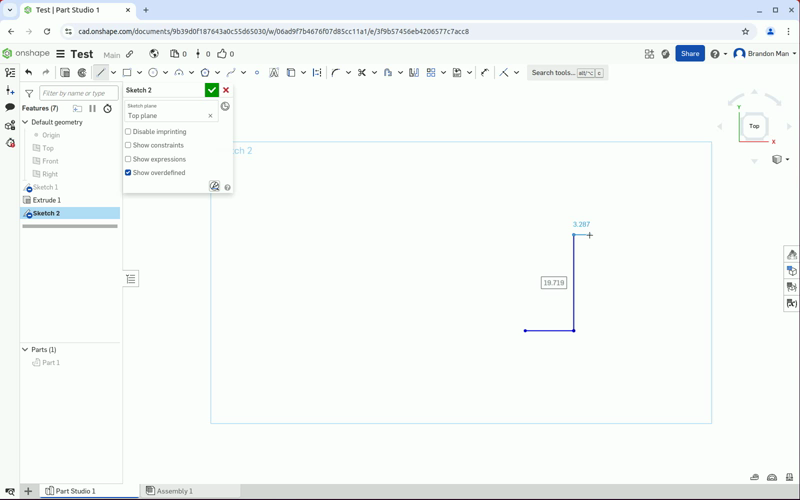
mouse_move(525, 234)
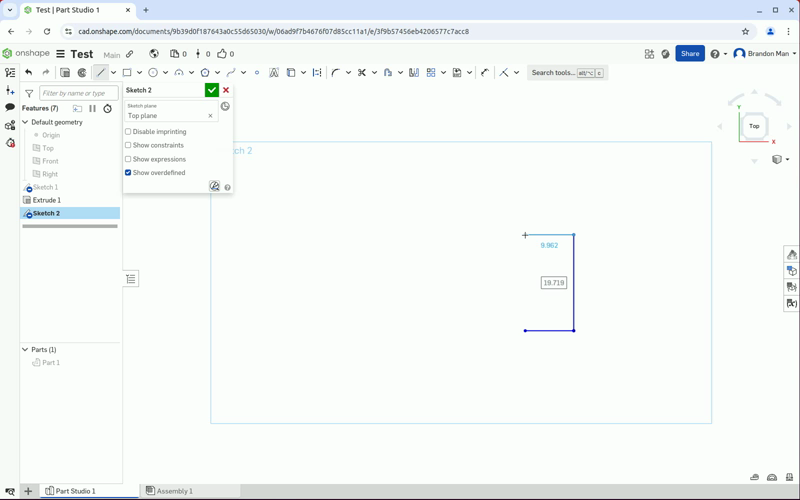
click(525, 234)
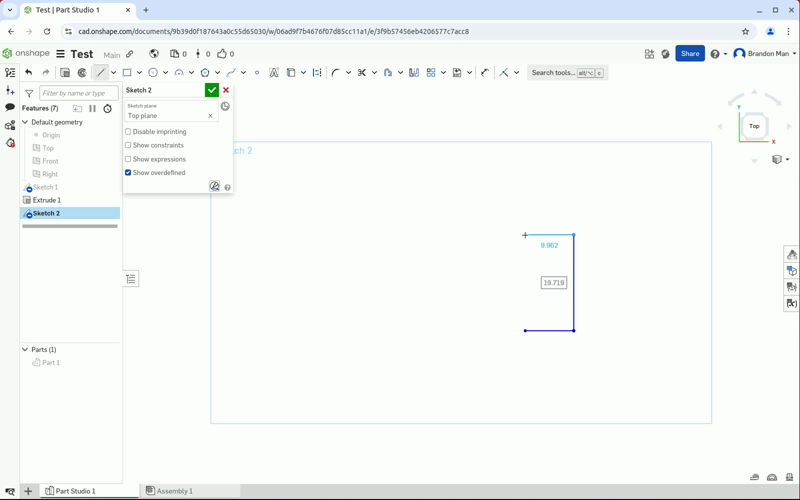
key_up(shift)
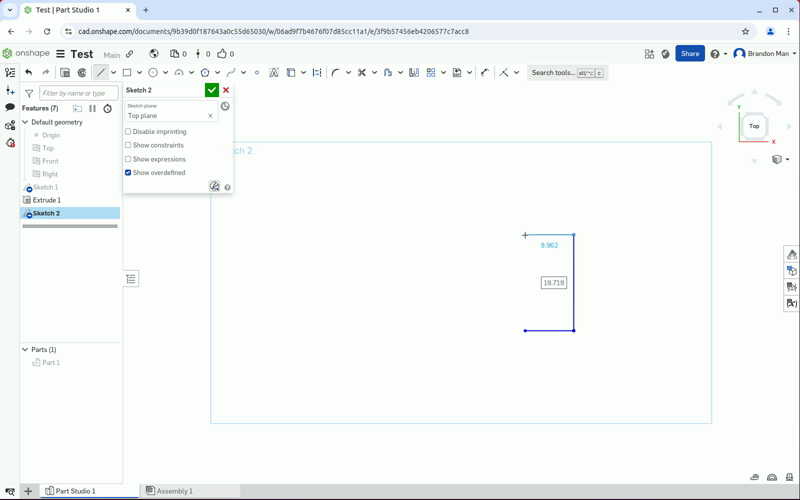
key_down(shift)
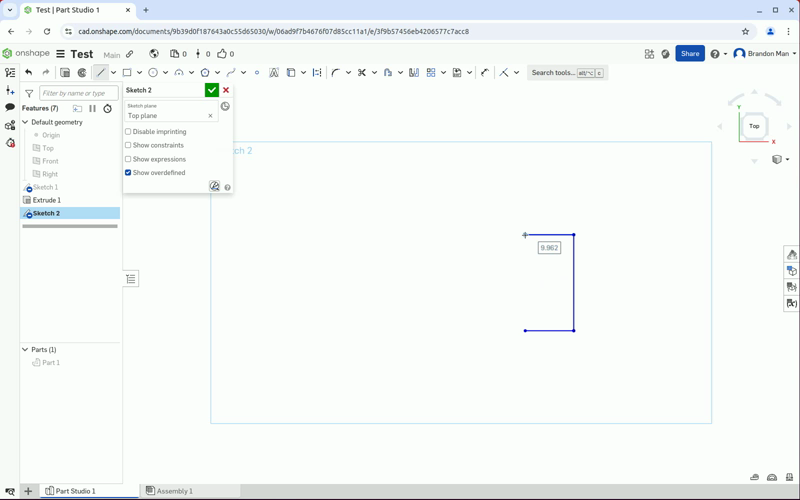
mouse_move(525, 330)
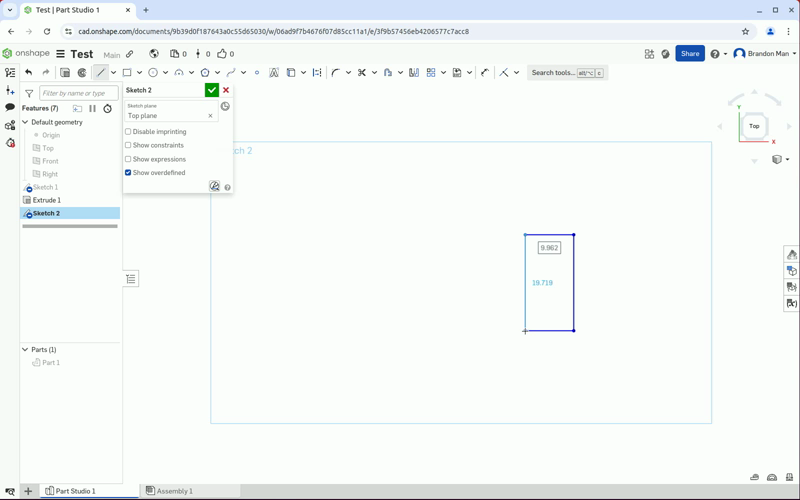
key_up(shift)
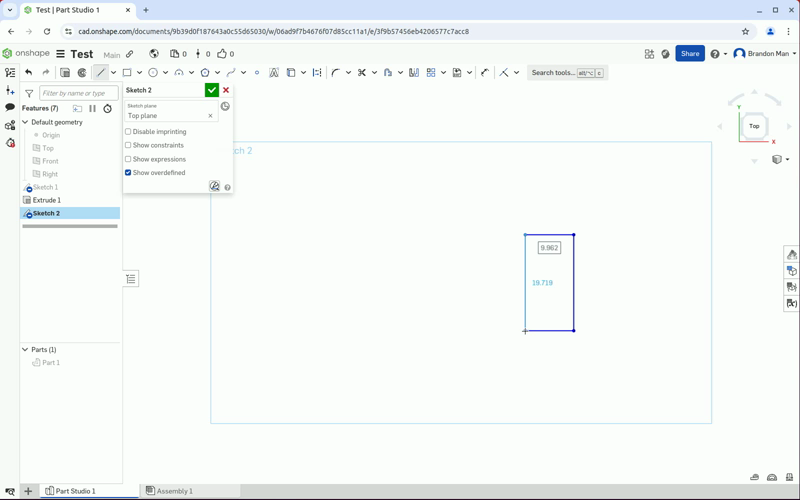
click(525, 330)
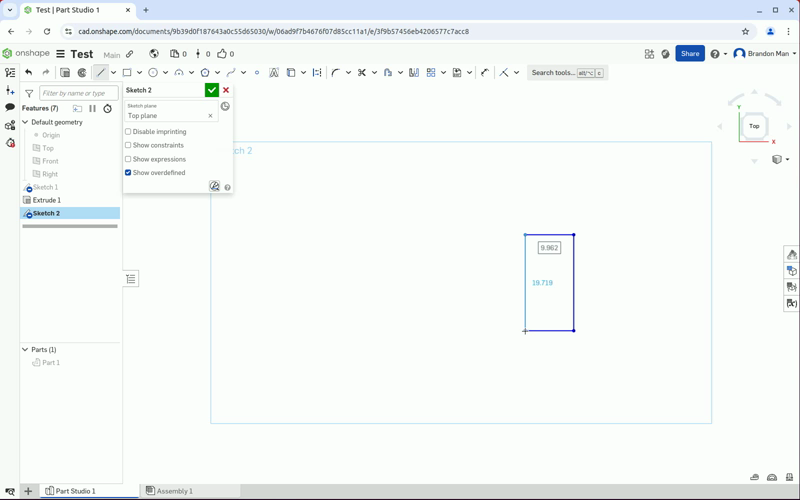
key(esc)
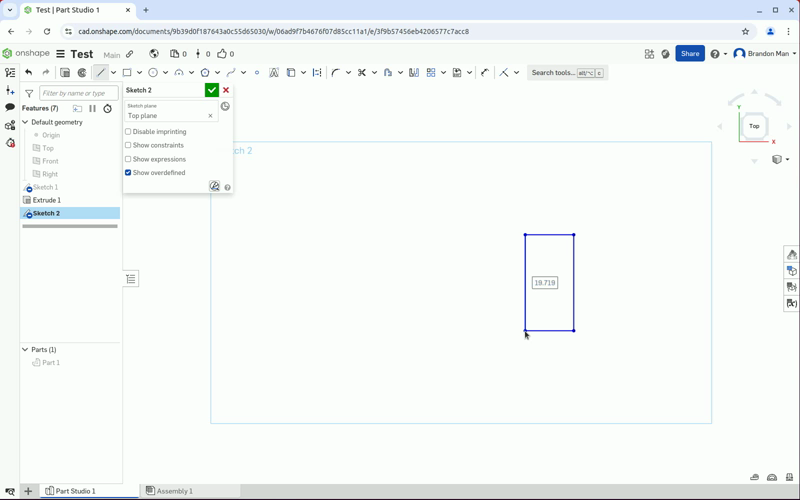
key(c)
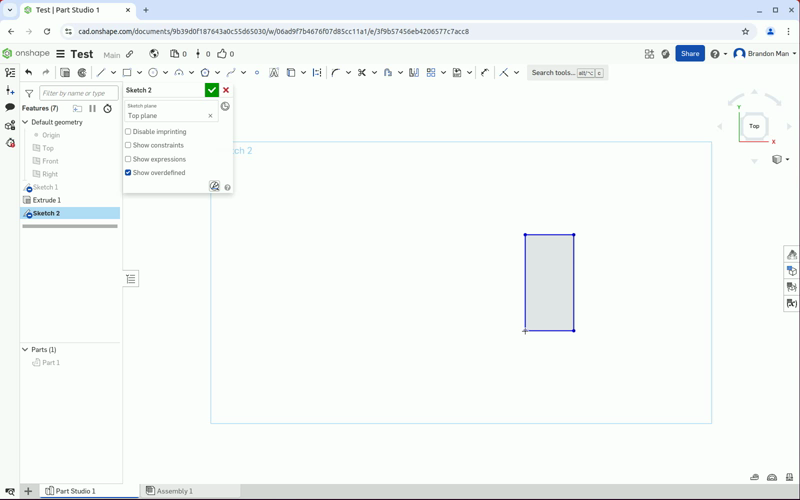
key_down(shift)
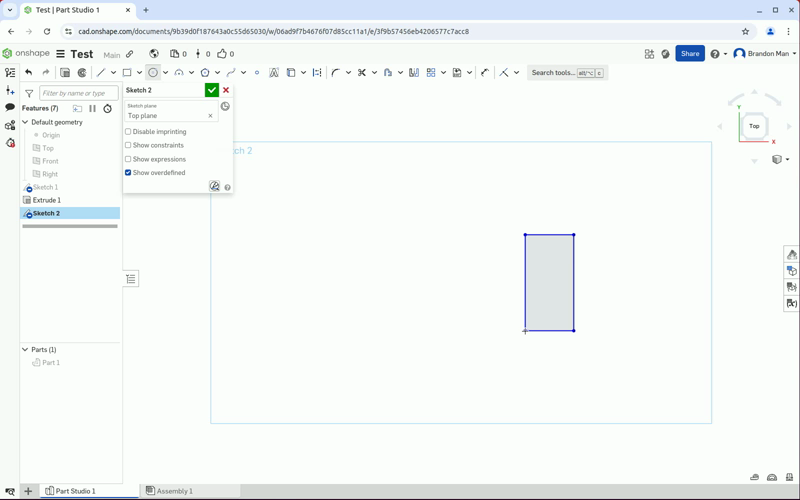
mouse_move(530, 250)
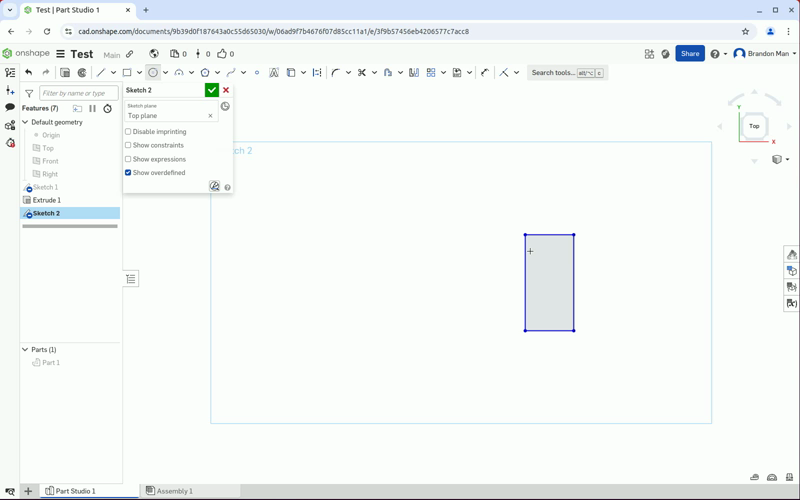
click(530, 250)
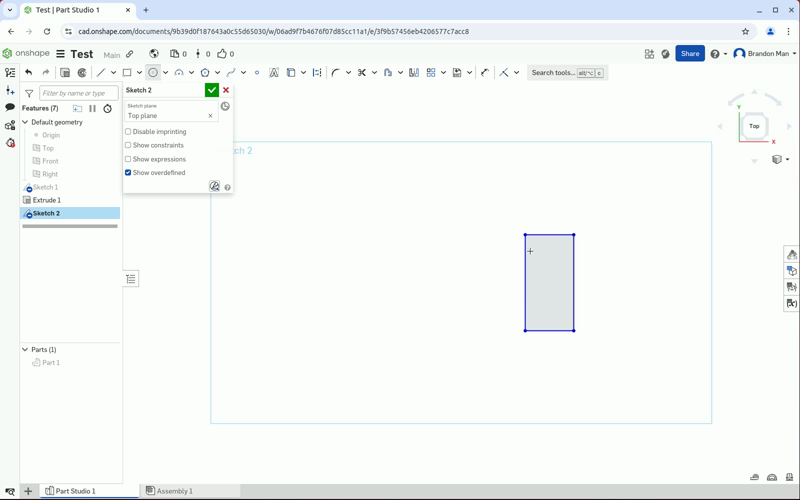
key_up(shift)
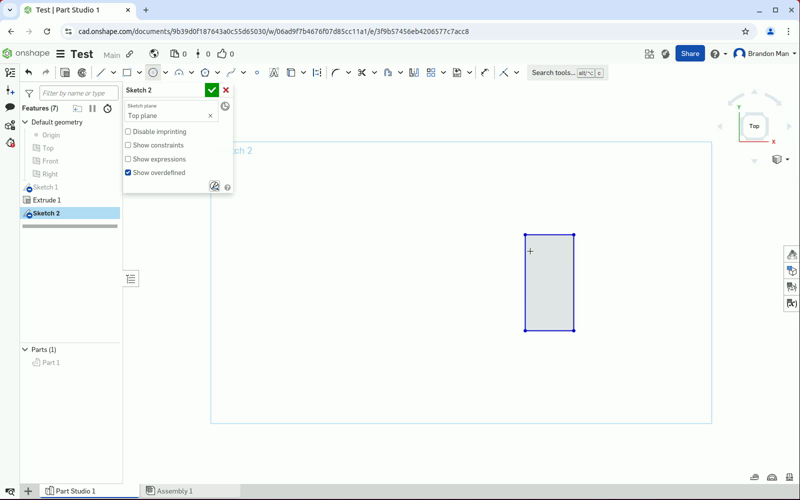
mouse_move(533, 250)
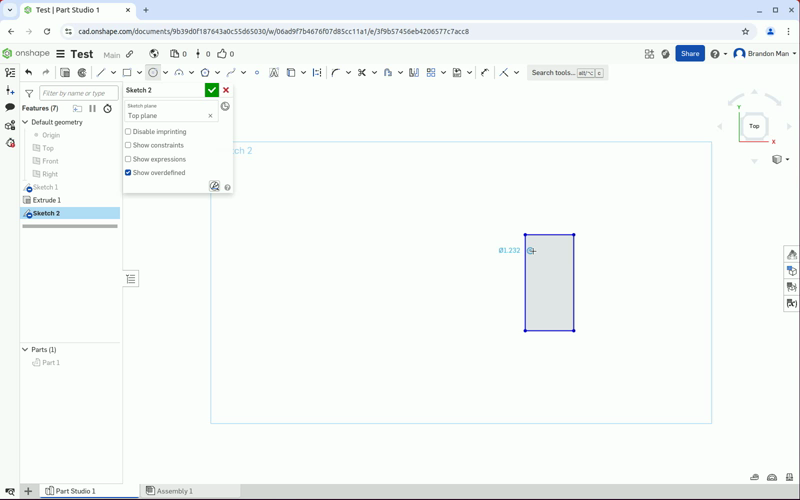
click(533, 250)
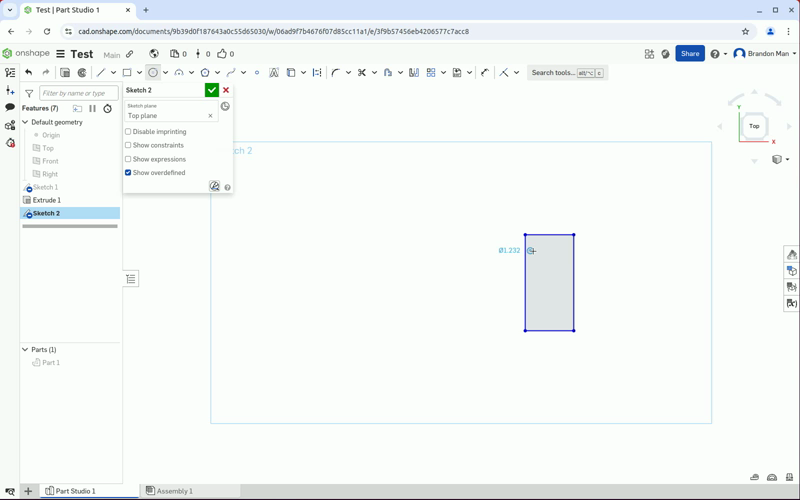
key(esc)
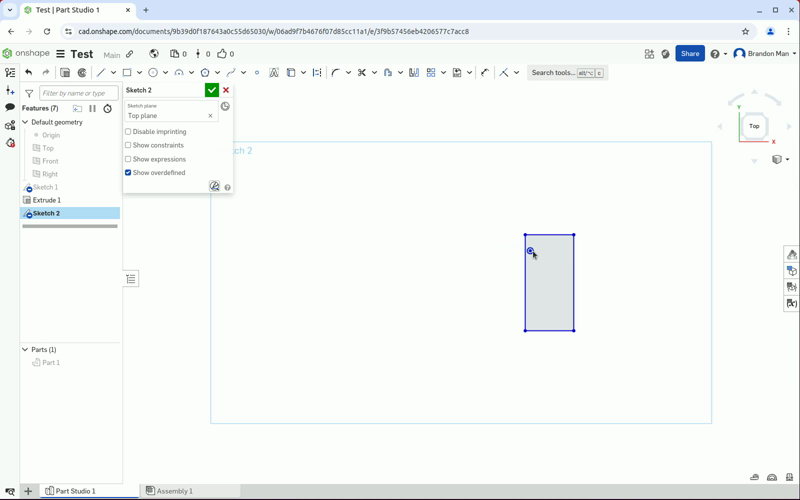
key(c)
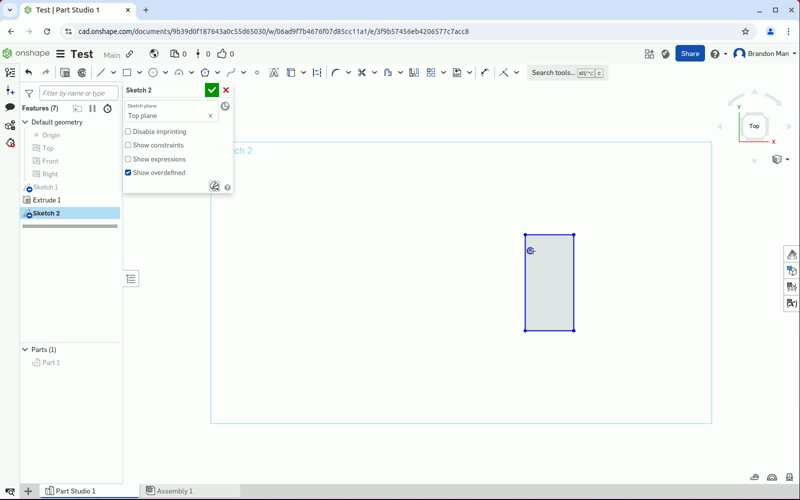
key_down(shift)
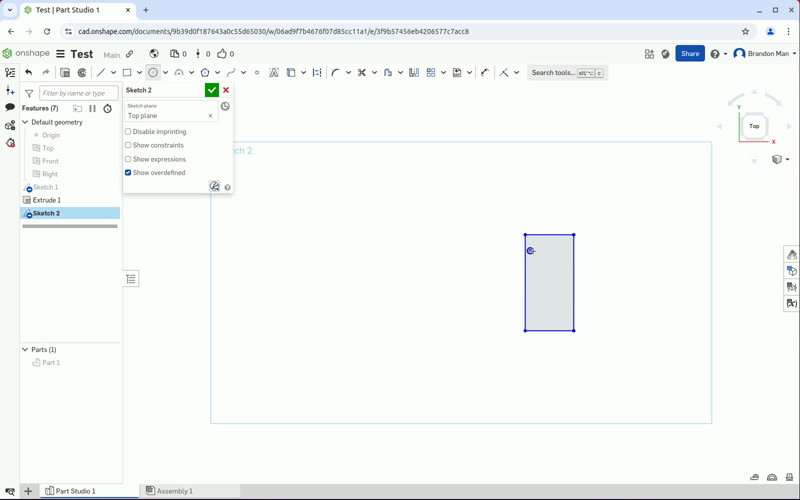
mouse_move(567, 314)
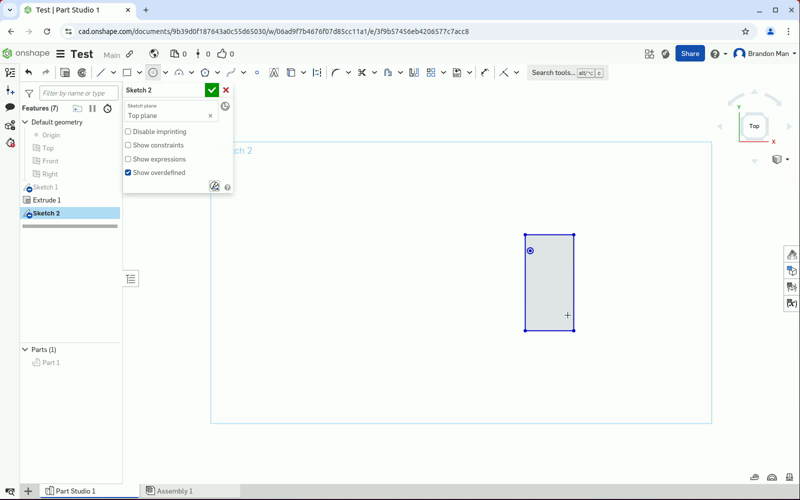
click(567, 314)
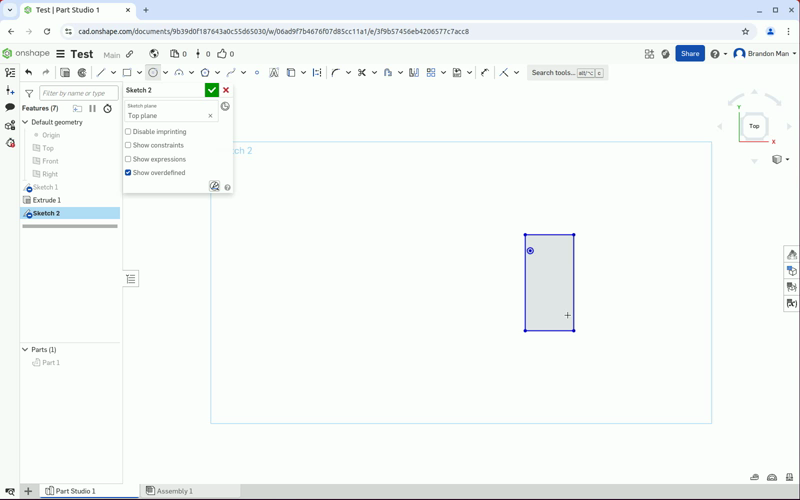
key_up(shift)
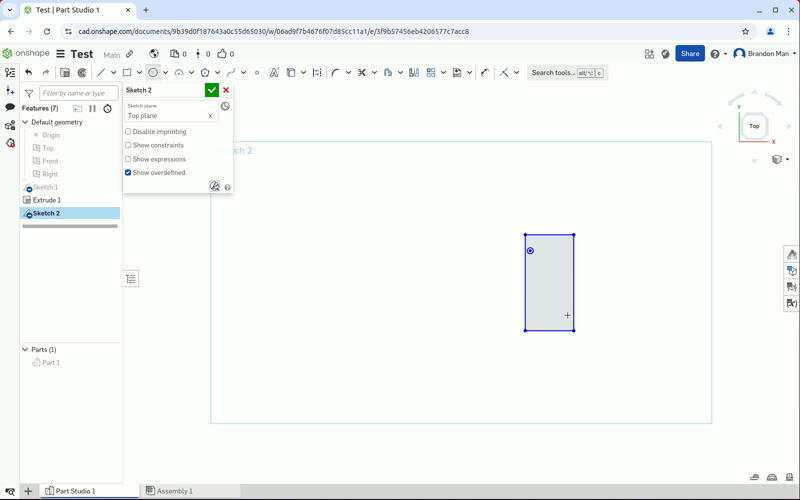
mouse_move(570, 314)
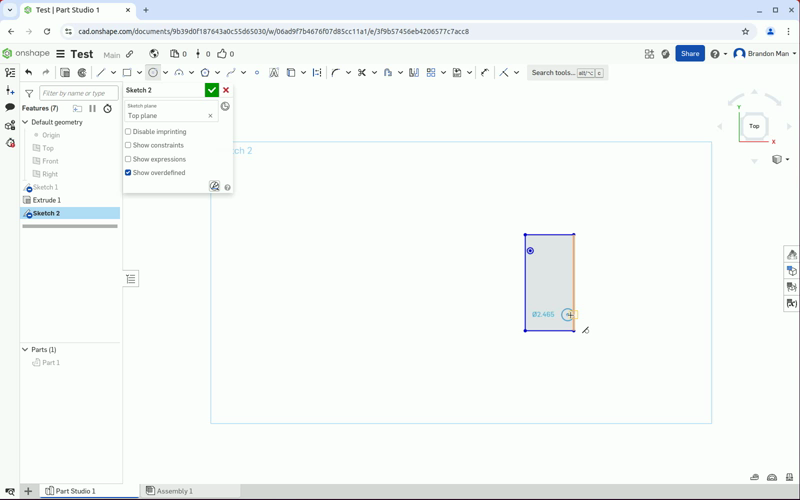
click(570, 314)
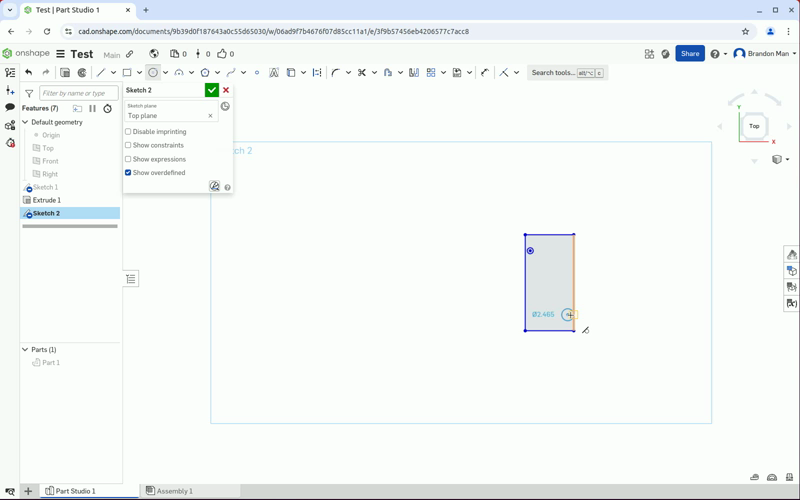
key(esc)
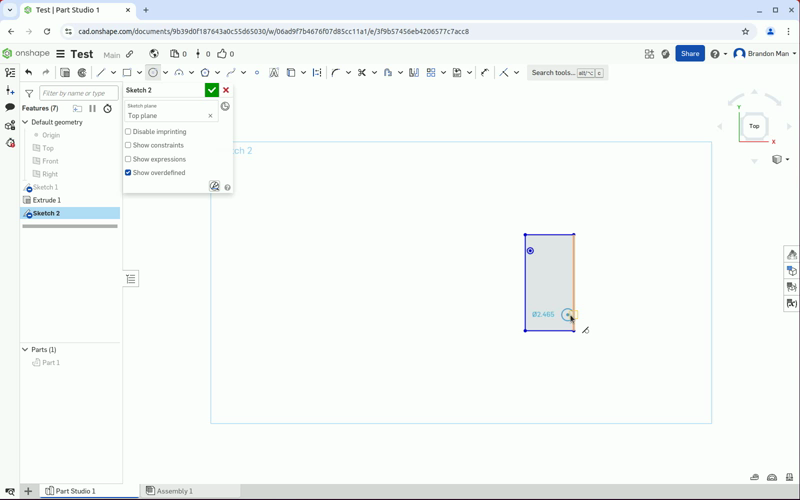
mouse_move(562, 286)
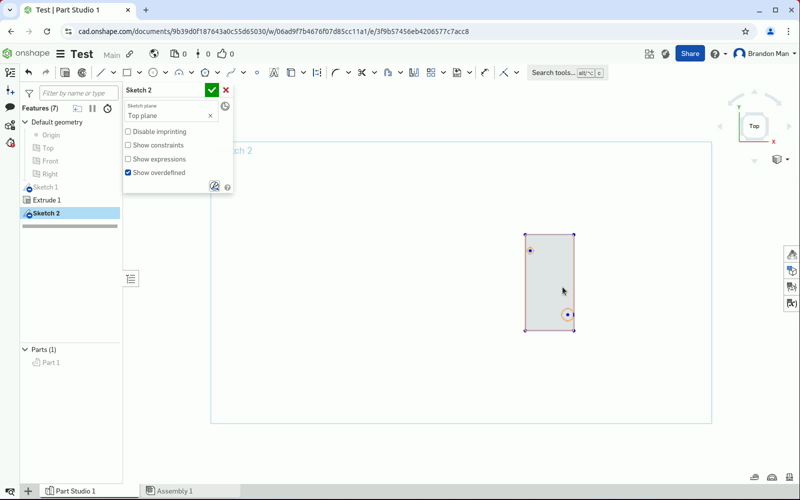
click(562, 286)
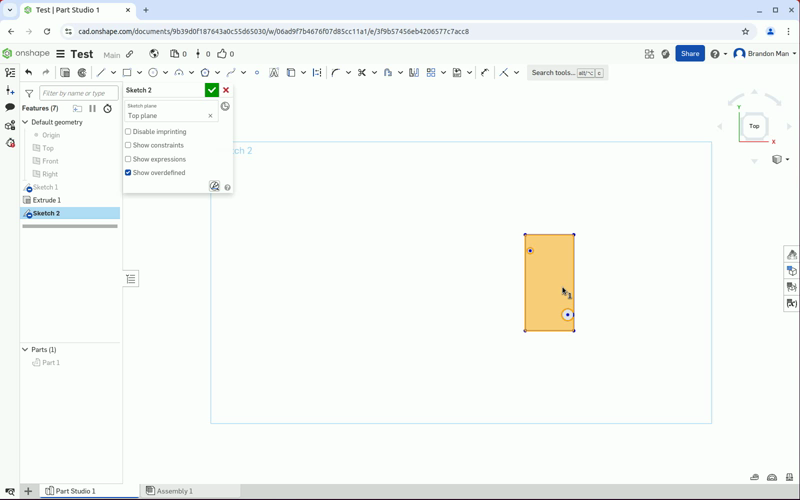
mouse_move(73, 352)
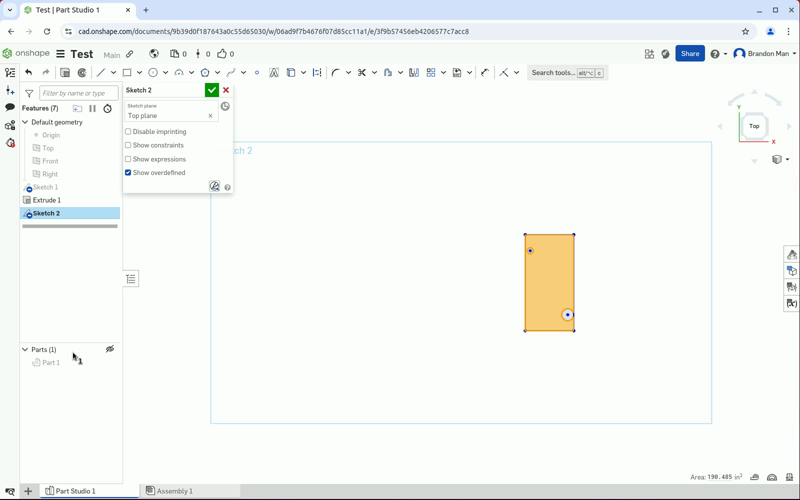
key(shift+y)
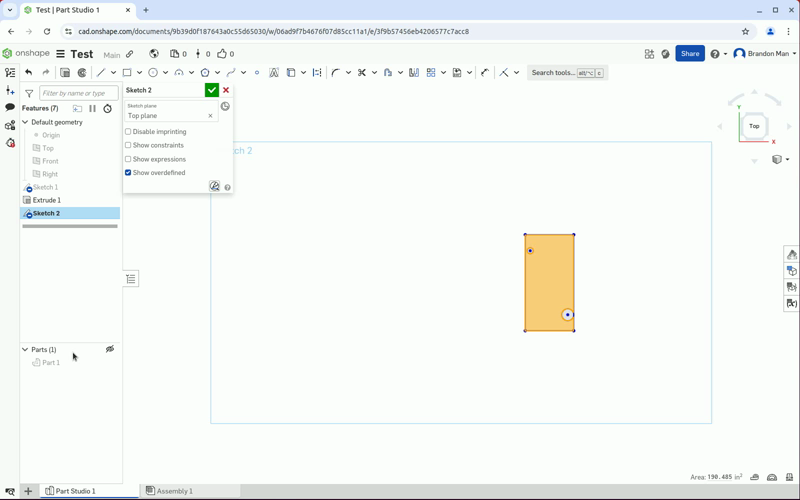
key(shift+e)
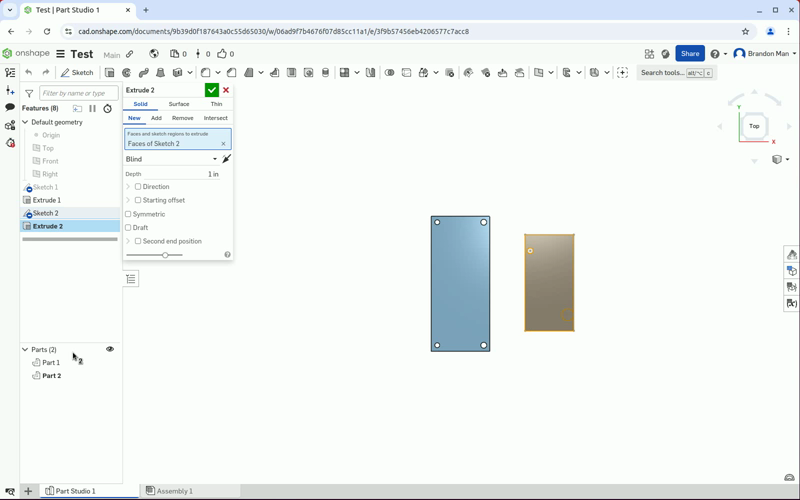
mouse_move(143, 106)
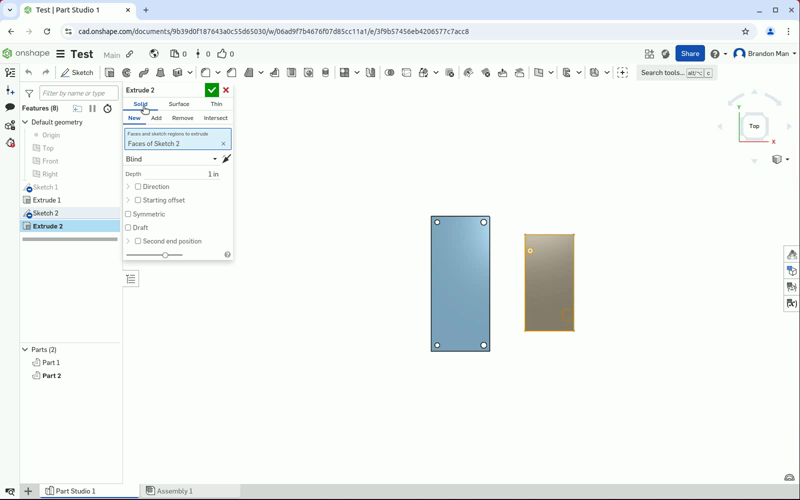
click(143, 106)
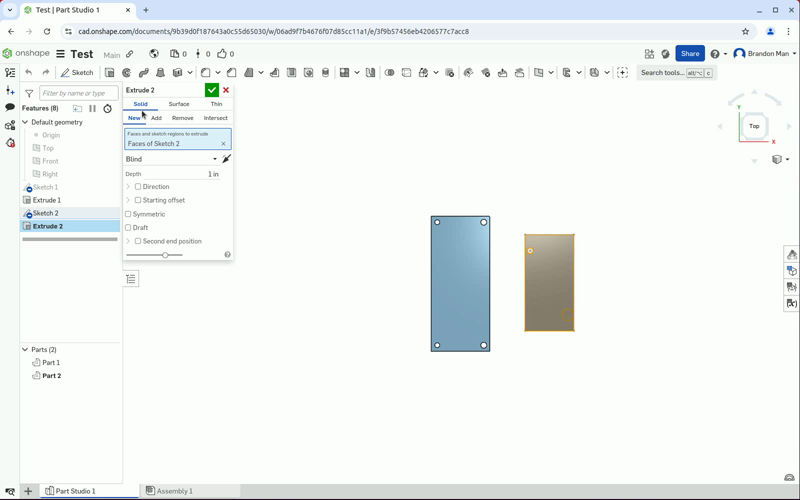
mouse_move(137, 120)
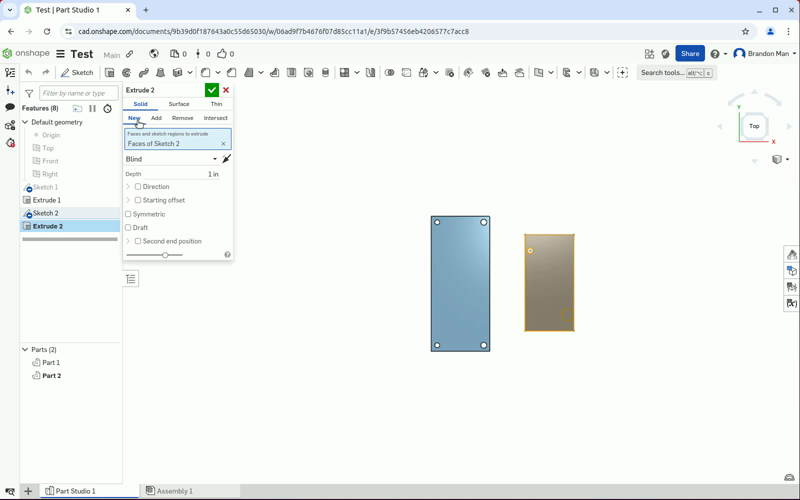
click(137, 120)
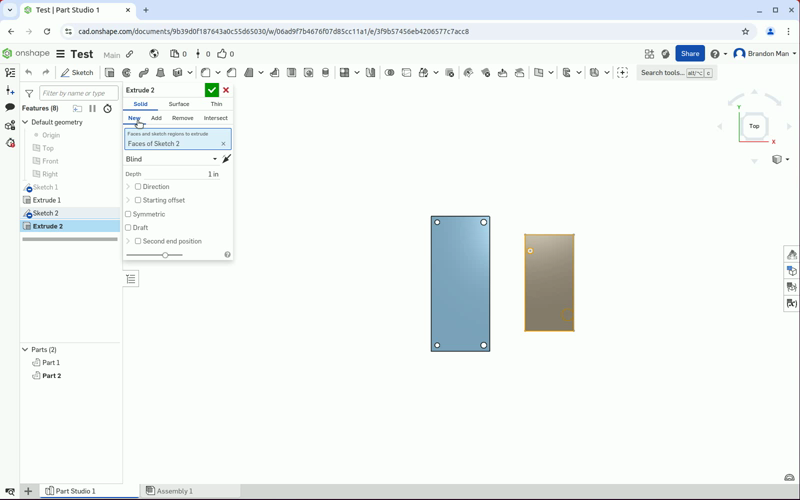
key(tab, 4)
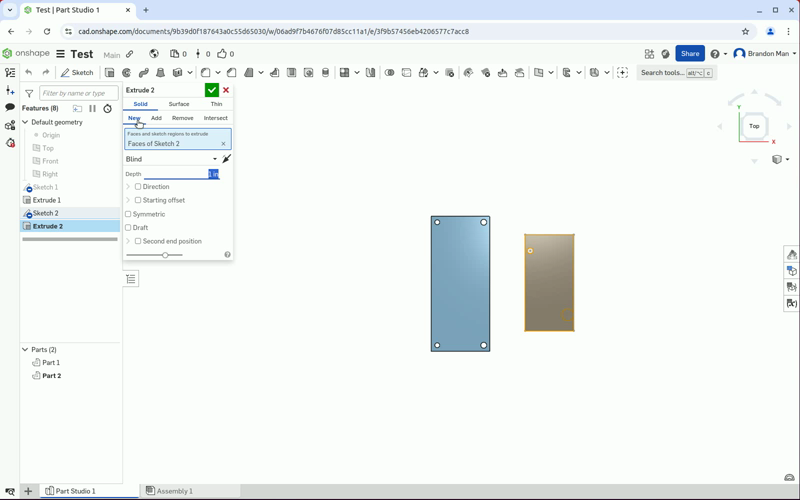
text(0.722)
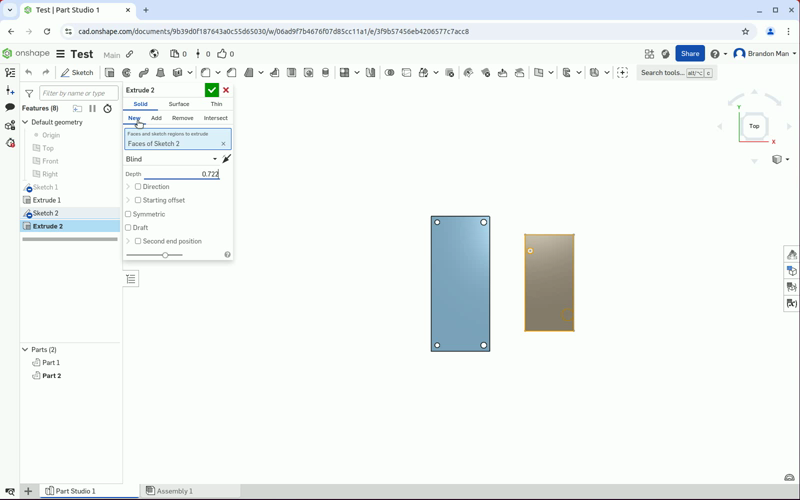
key(enter)
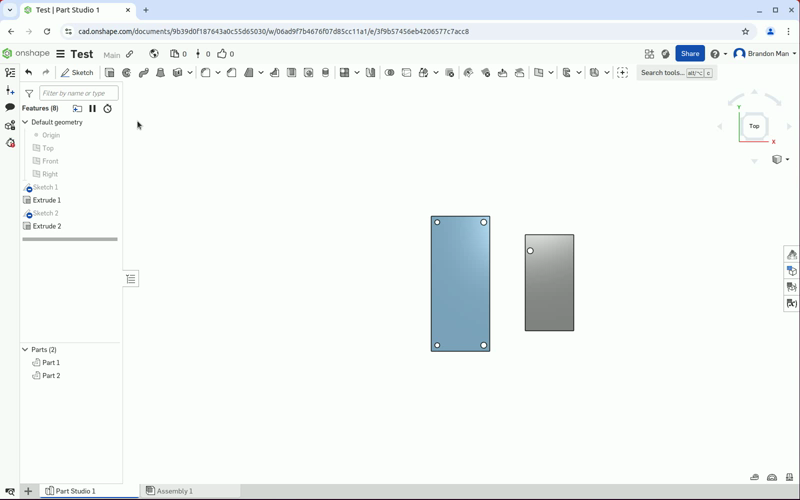
key(shift+h)
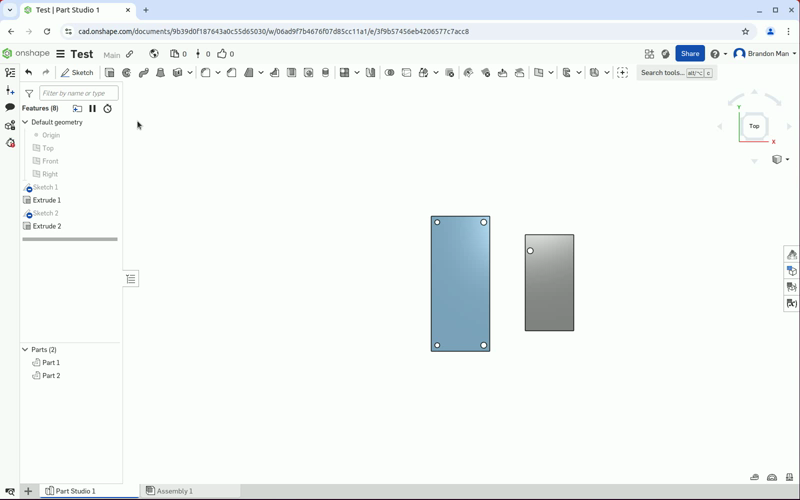
key(shift+h)
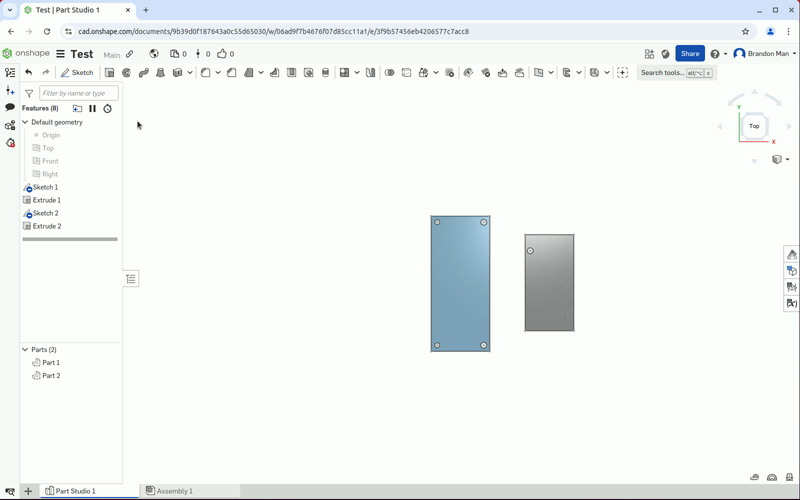
key(shift+7)
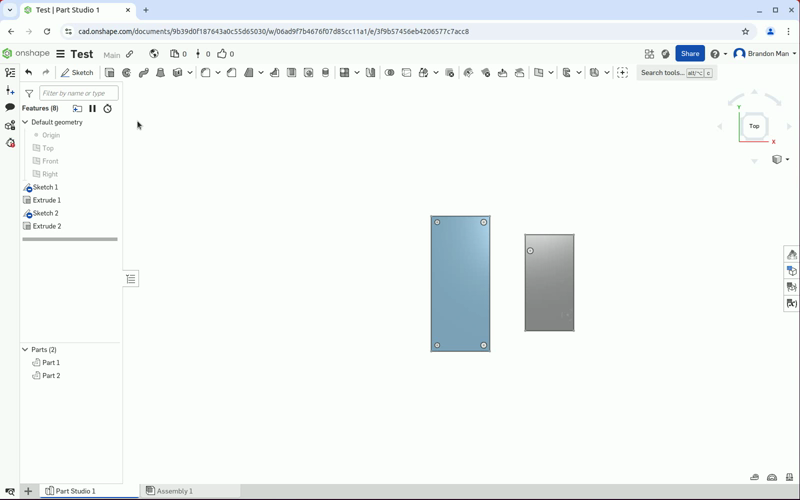
key(up, 3)
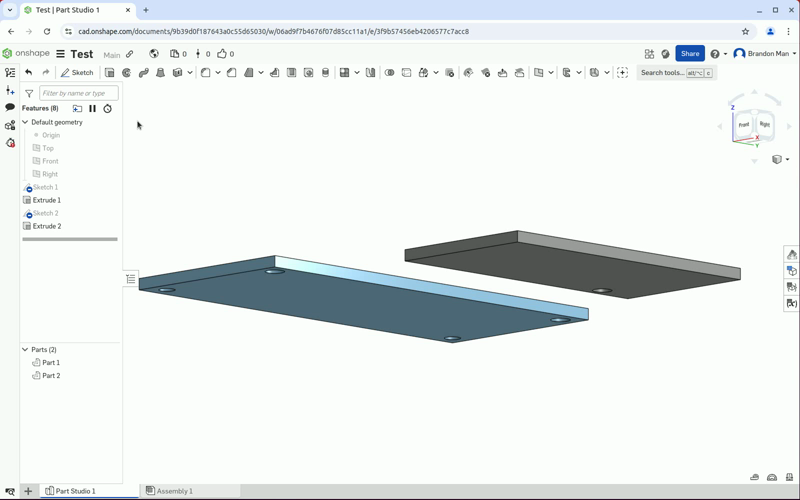
key(left, 3)
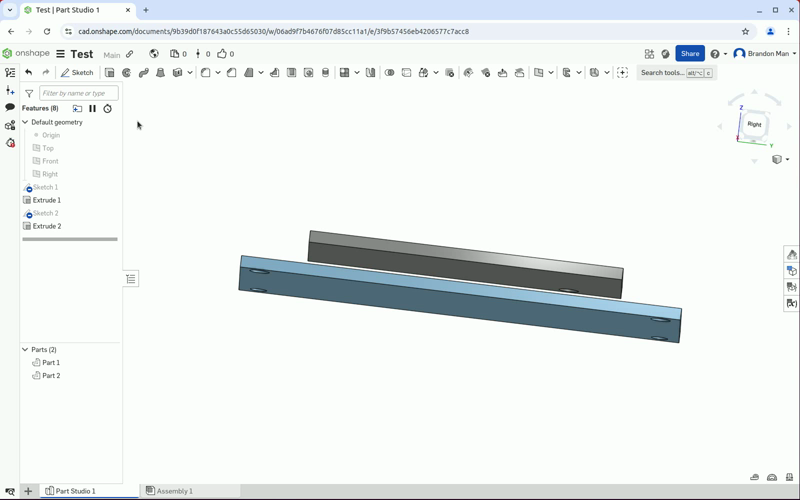
key(right, 3)
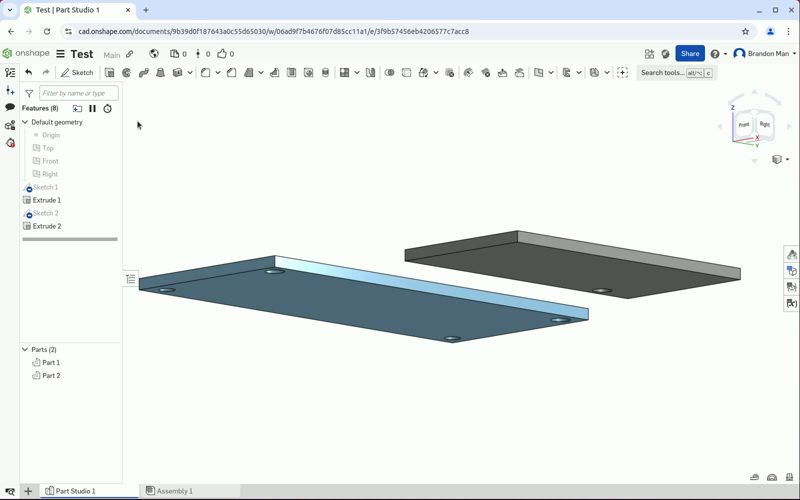
key(down, 3)
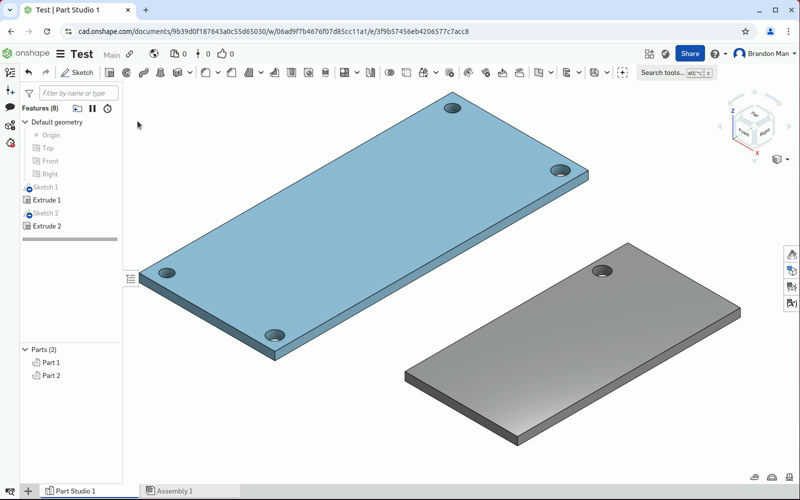
mouse_move(73, 189)
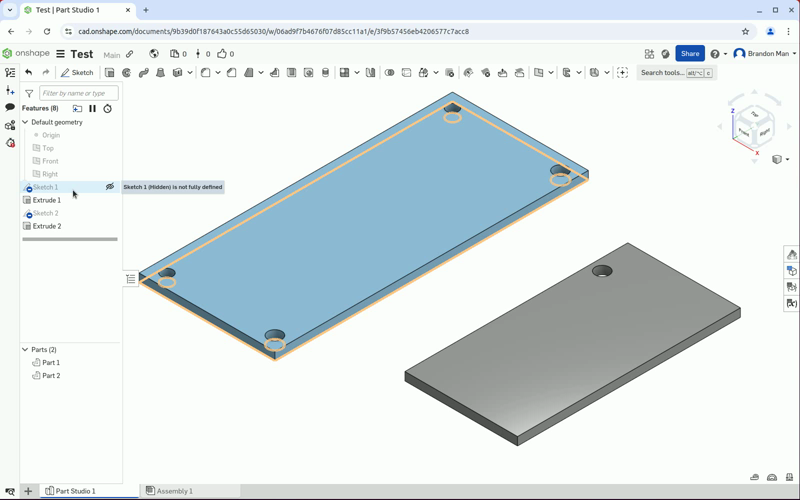
click(73, 189)